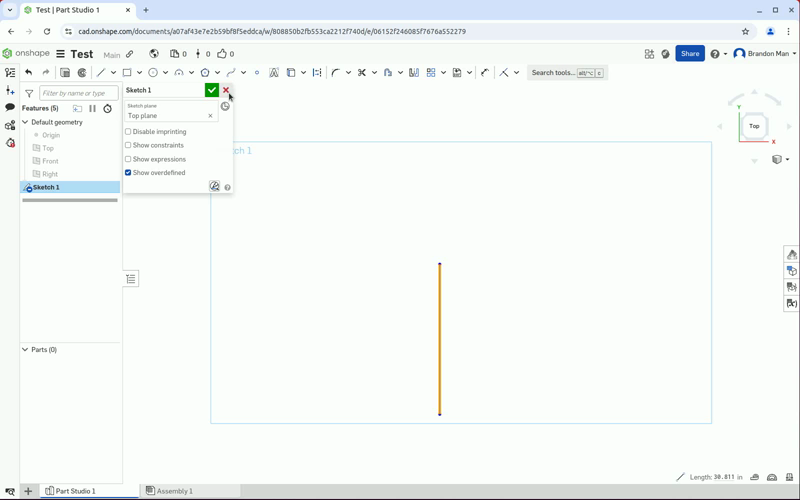
key(shift+h)
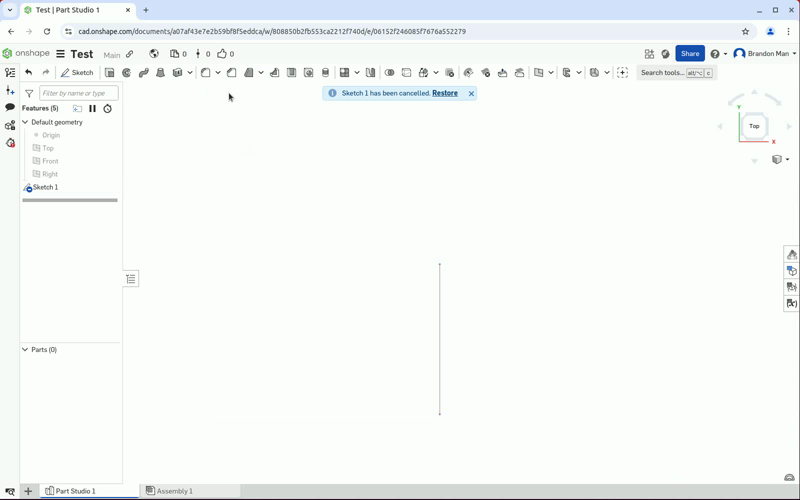
key(shift+s)
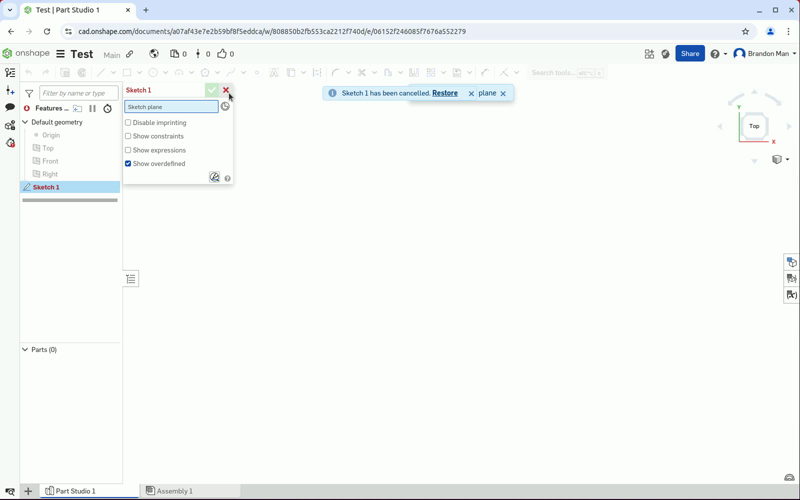
mouse_move(73, 150)
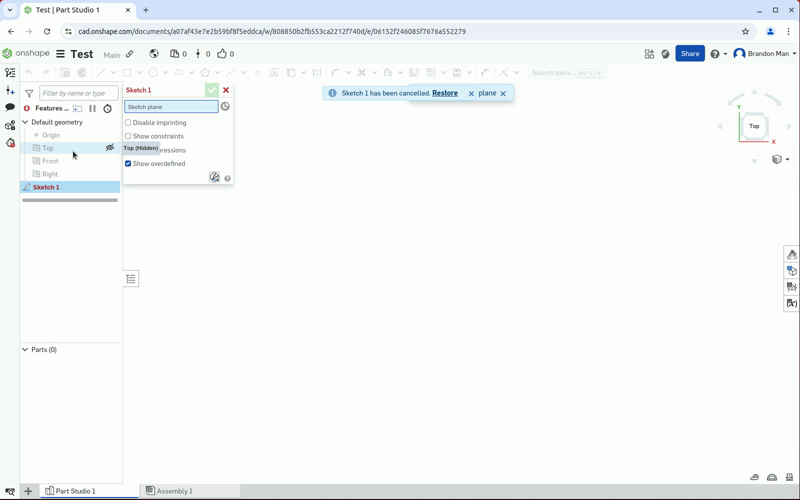
click(73, 150)
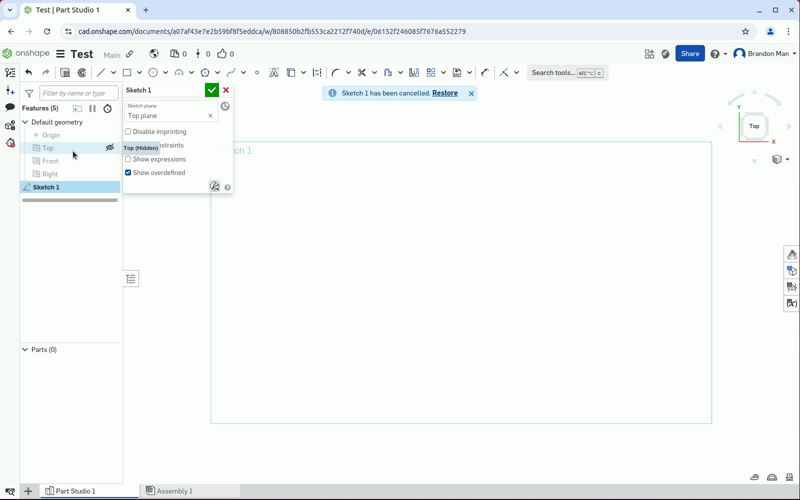
mouse_move(73, 352)
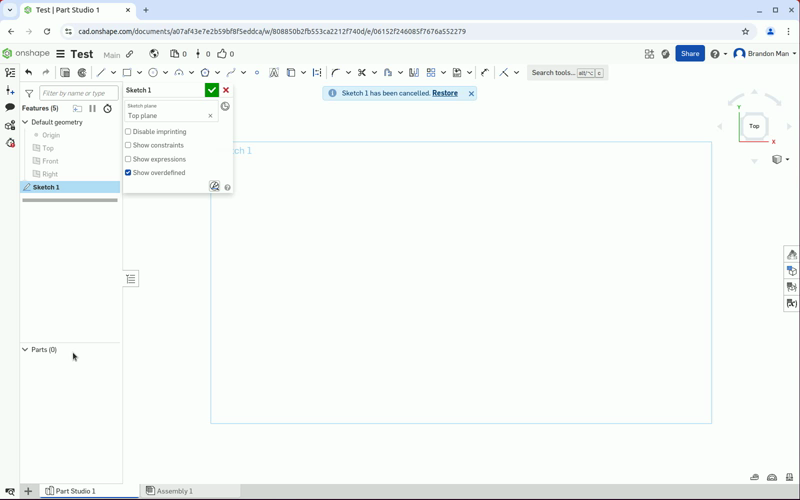
key(y)
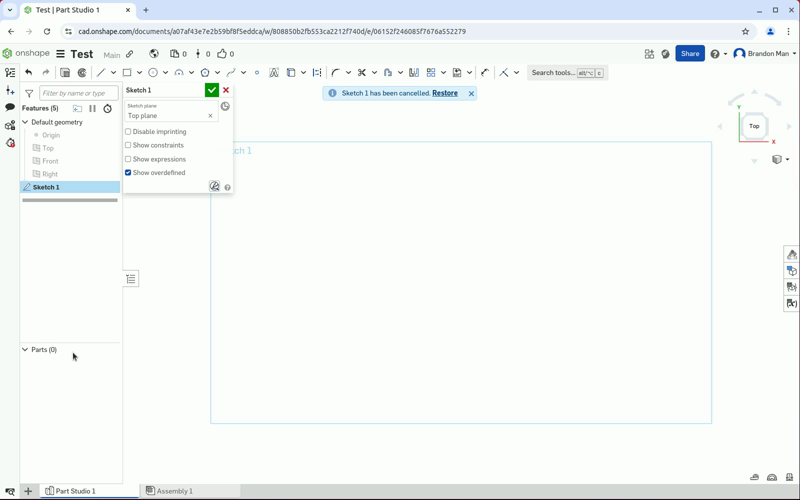
key(l)
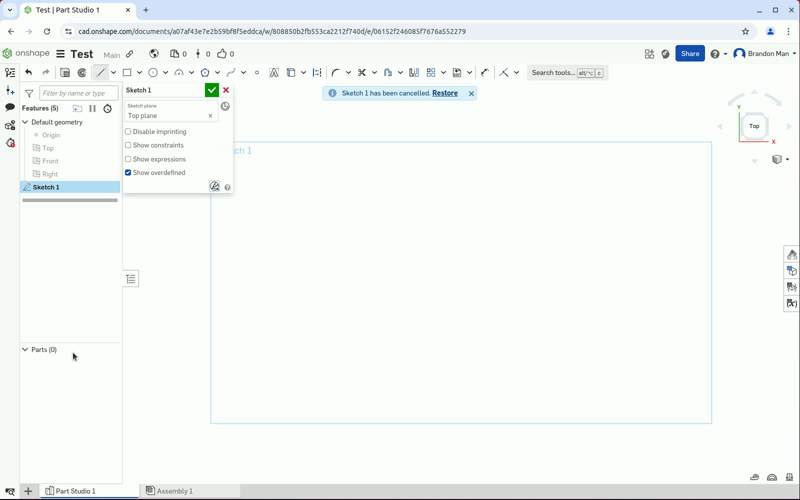
key_down(shift)
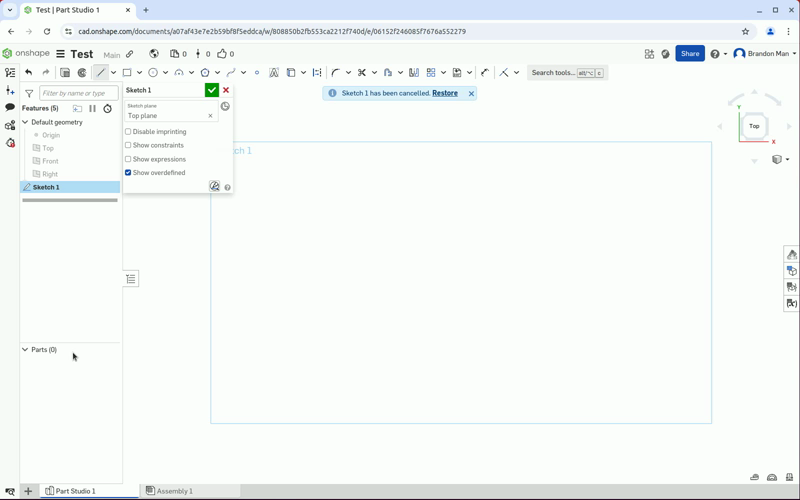
mouse_move(418, 339)
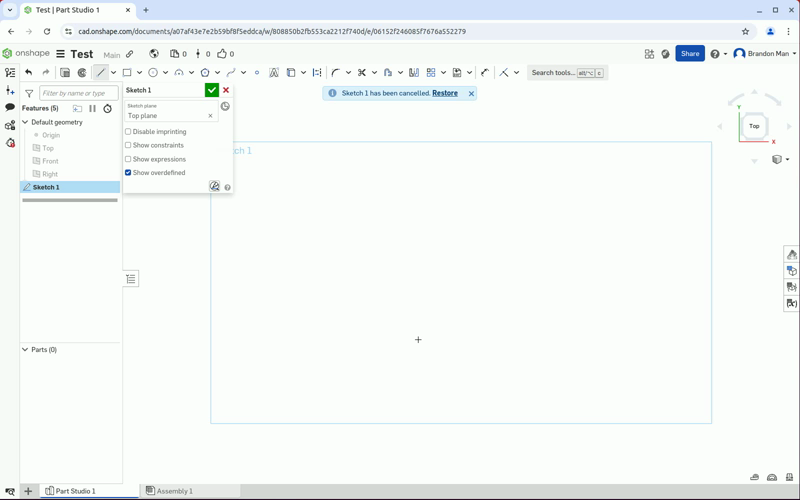
click(418, 339)
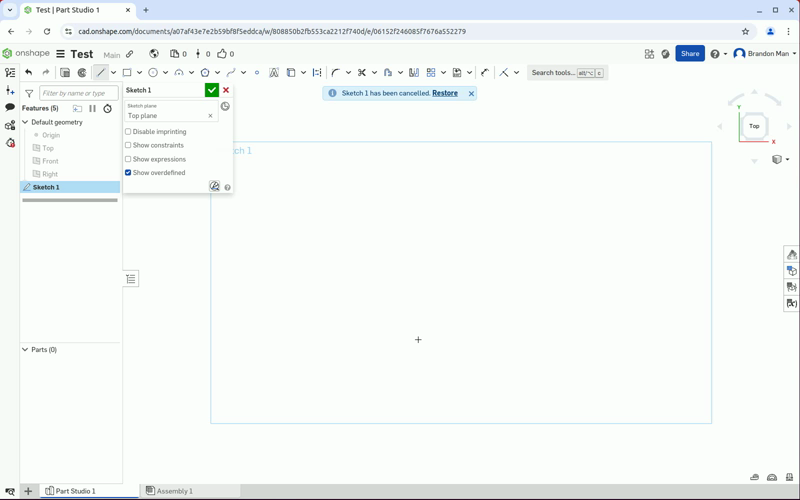
key_up(shift)
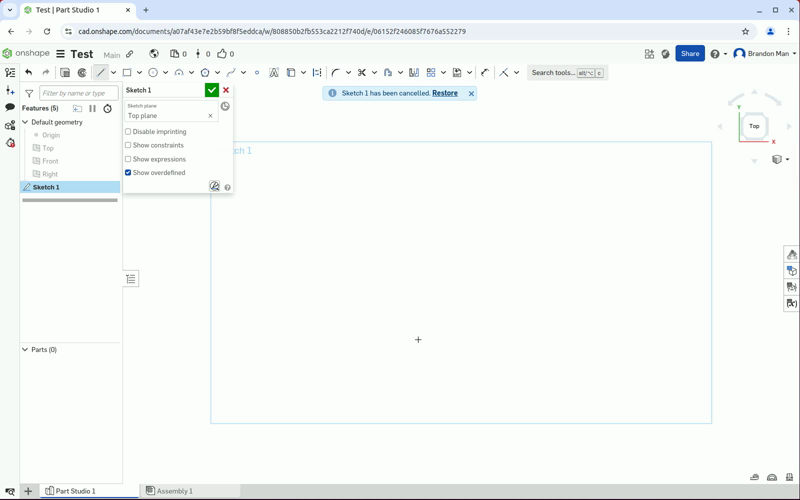
key_down(shift)
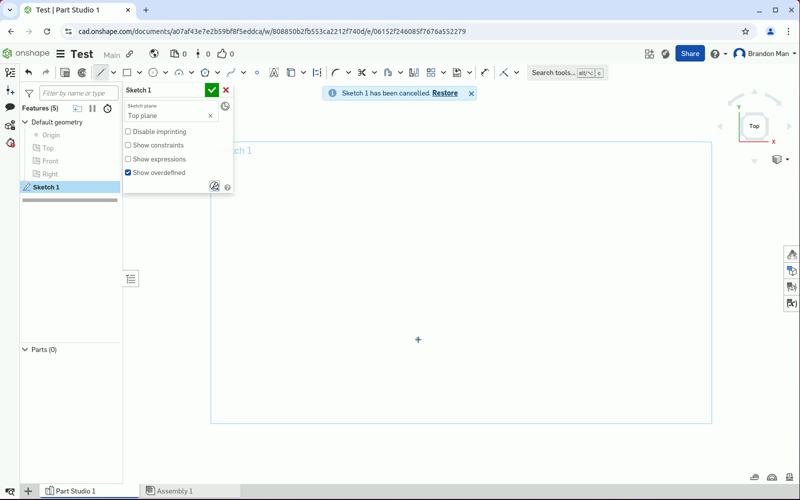
mouse_move(502, 339)
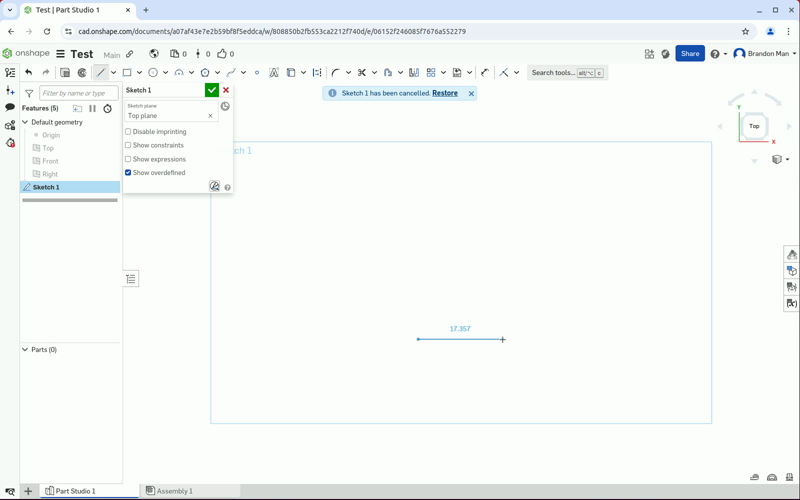
click(502, 339)
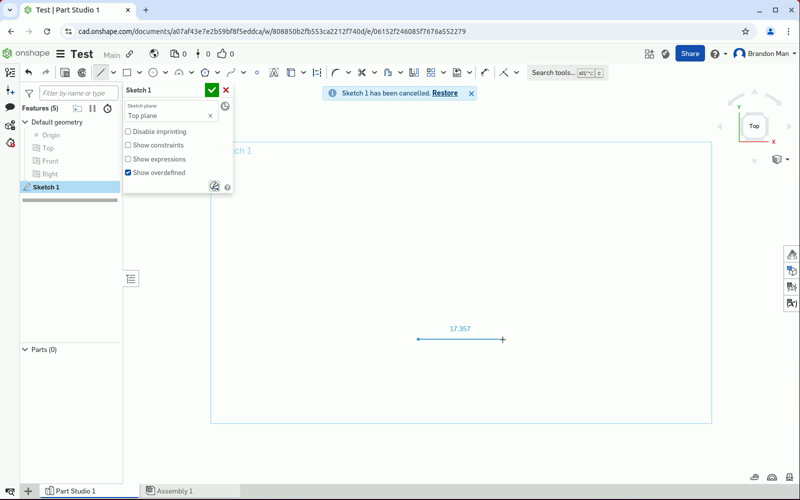
key_up(shift)
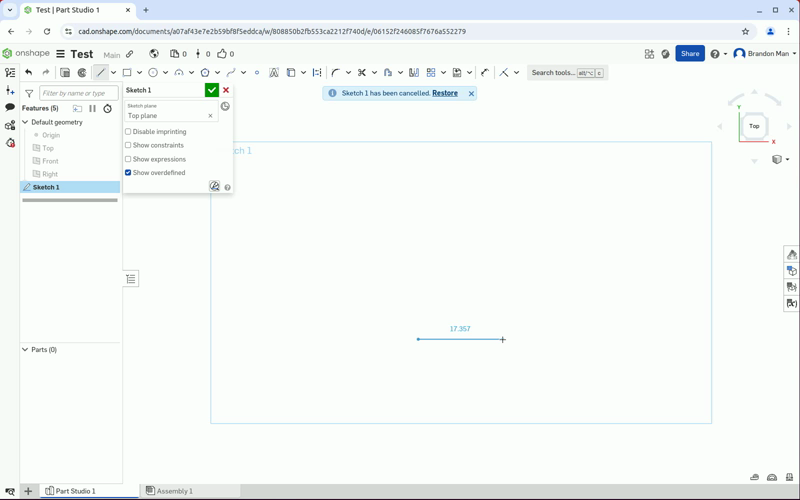
key_down(shift)
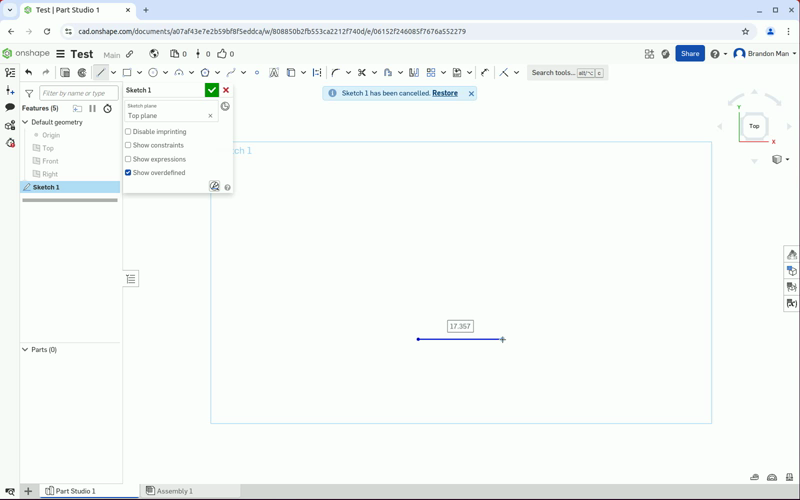
mouse_move(502, 226)
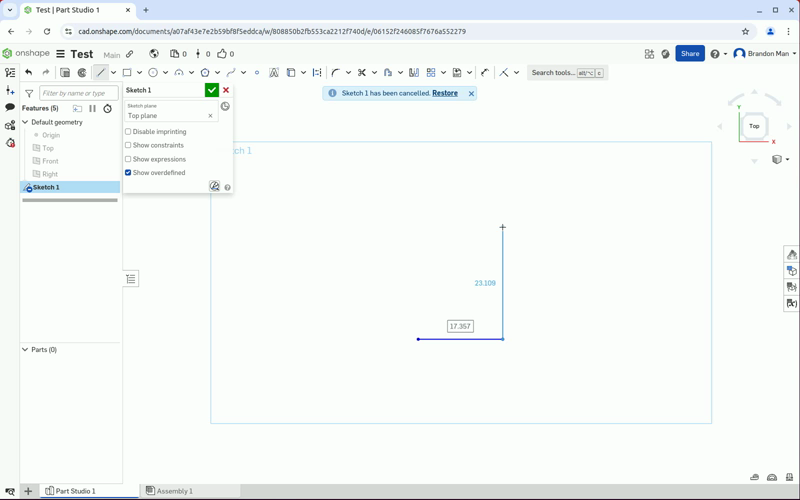
click(502, 226)
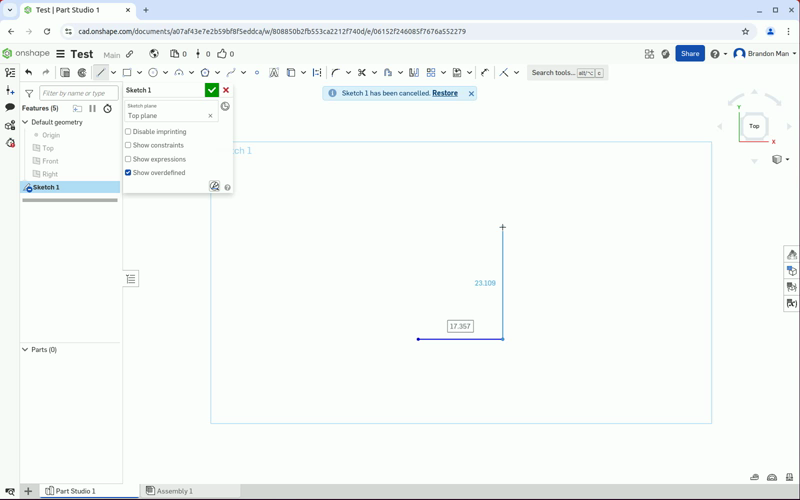
key_up(shift)
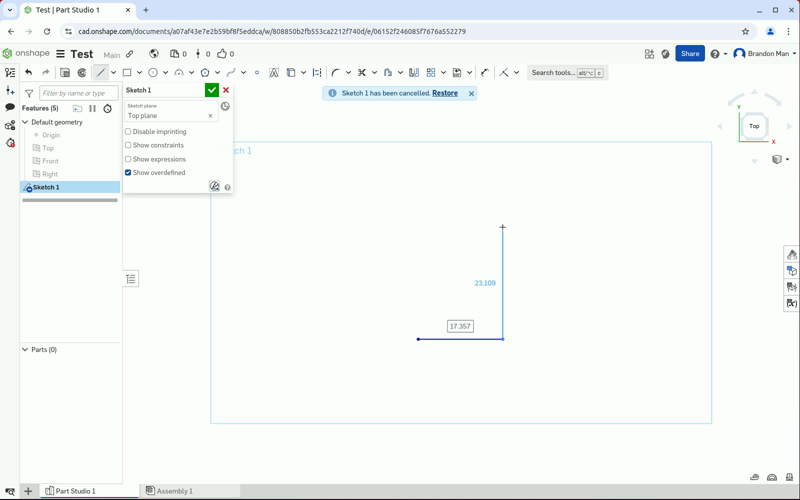
key_down(shift)
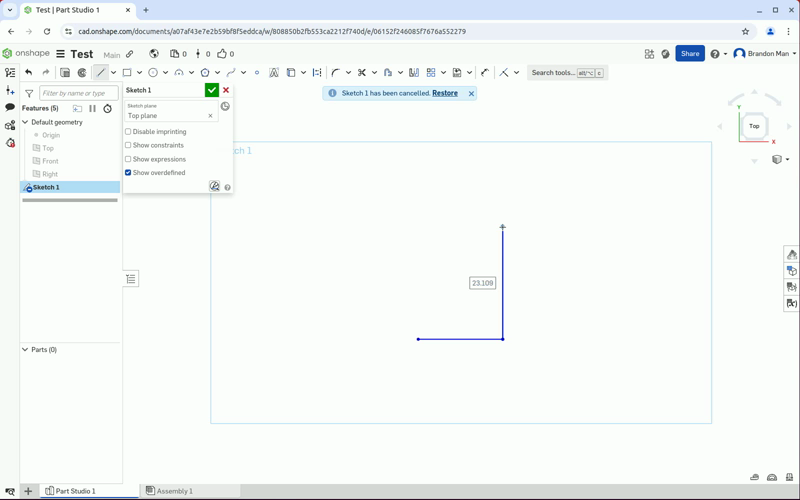
mouse_move(532, 226)
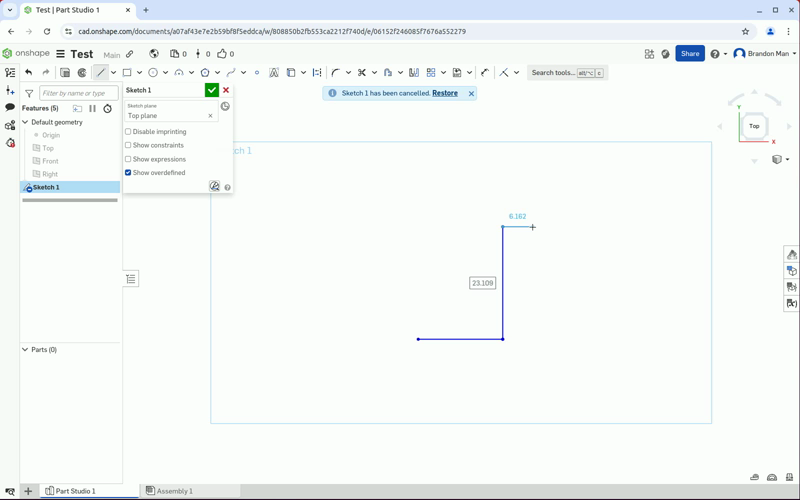
mouse_move(447, 226)
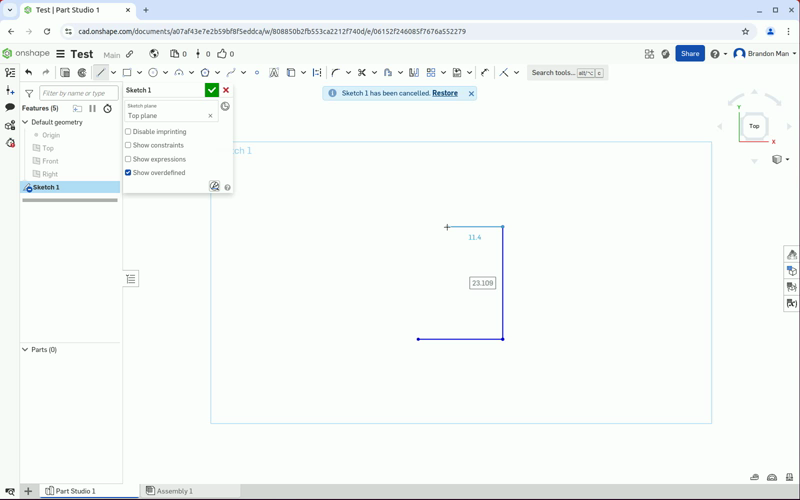
click(447, 226)
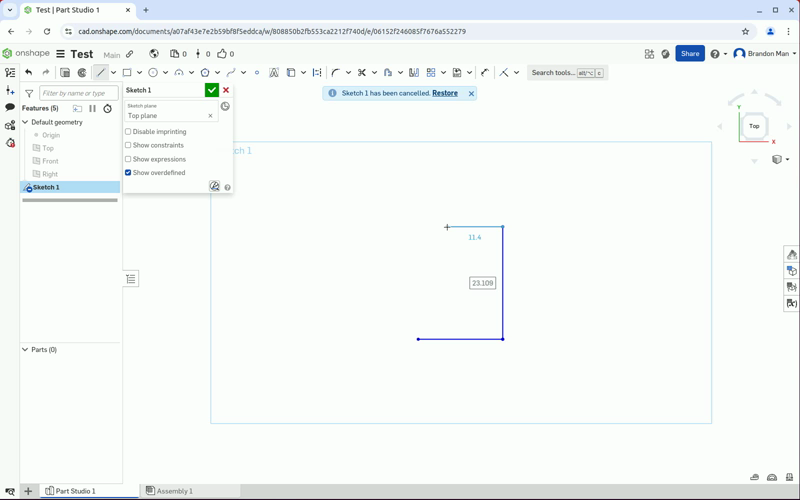
key_up(shift)
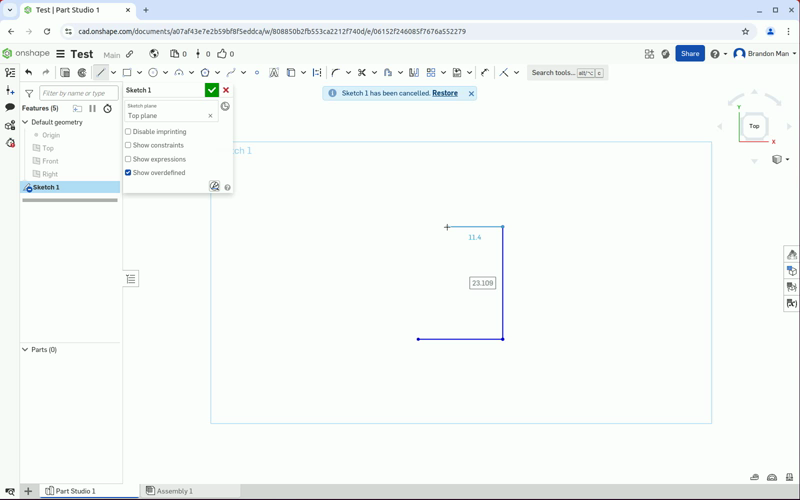
key_down(shift)
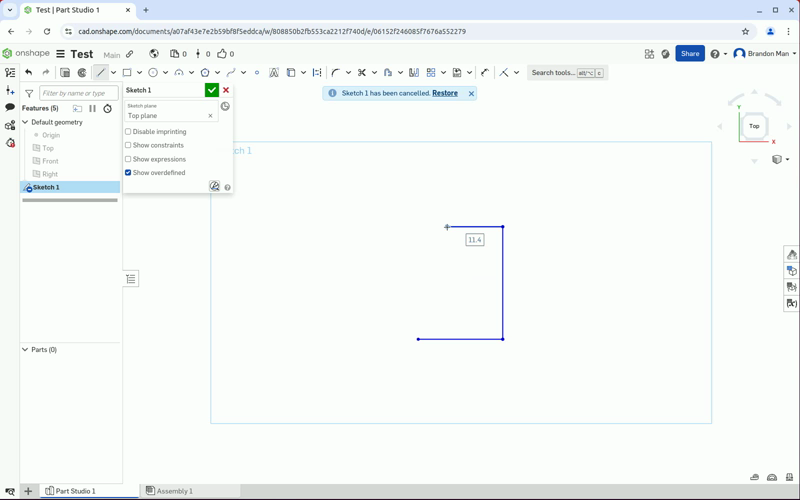
mouse_move(477, 226)
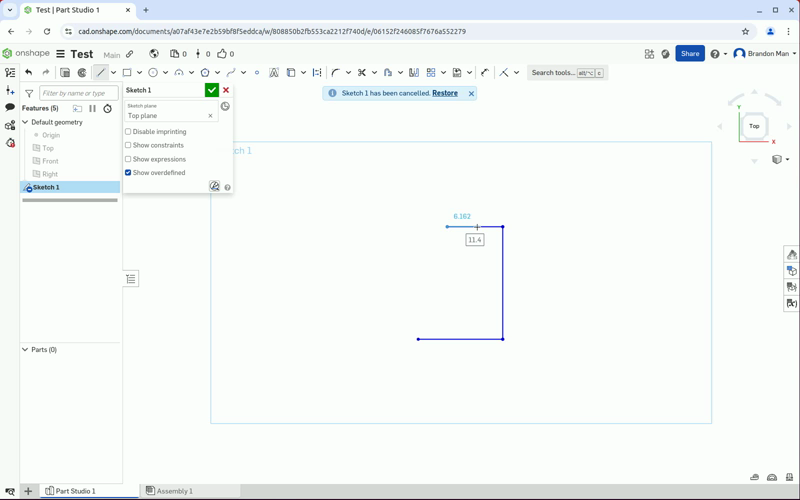
mouse_move(447, 255)
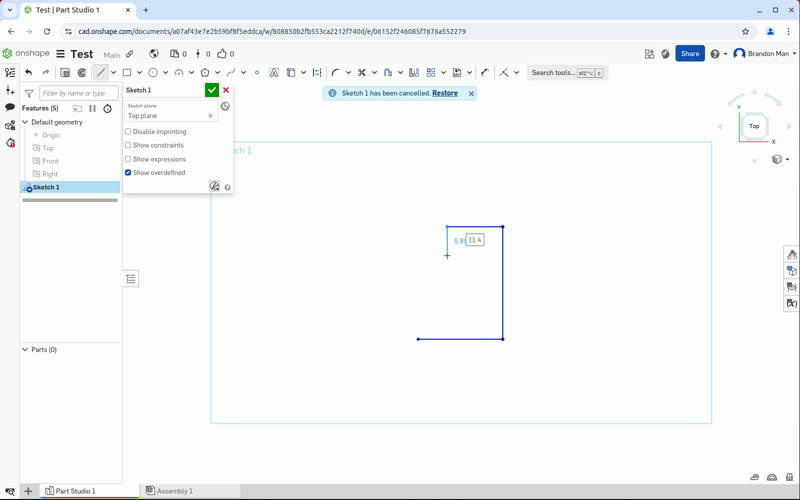
click(447, 255)
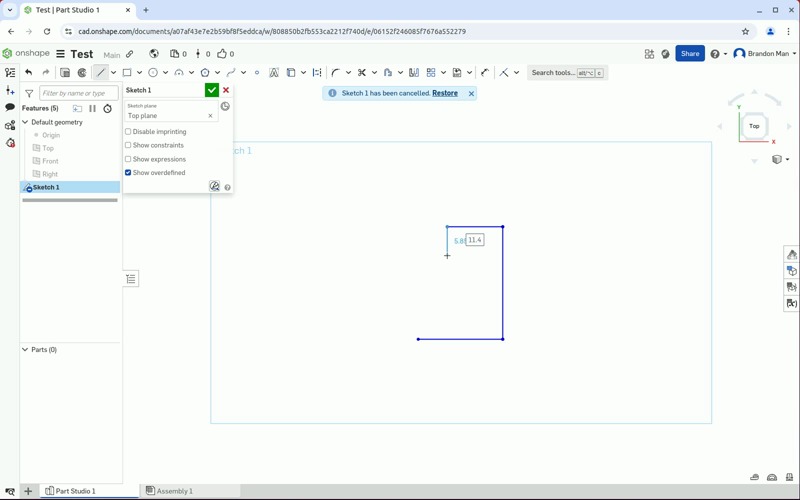
key_up(shift)
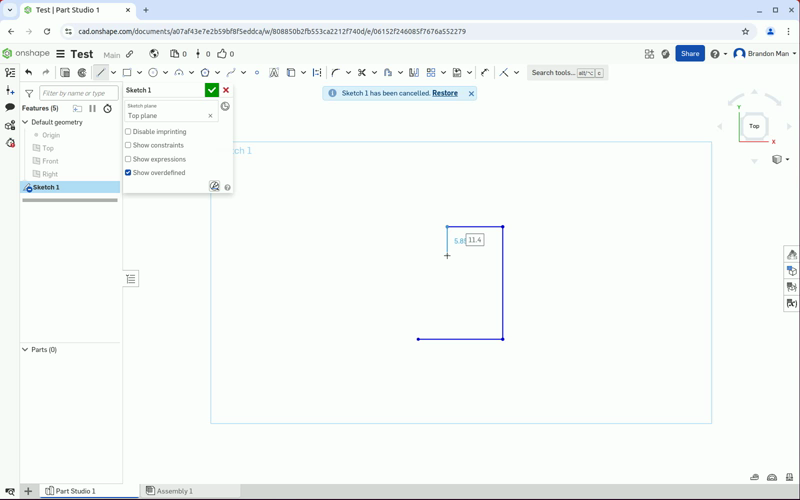
key_down(shift)
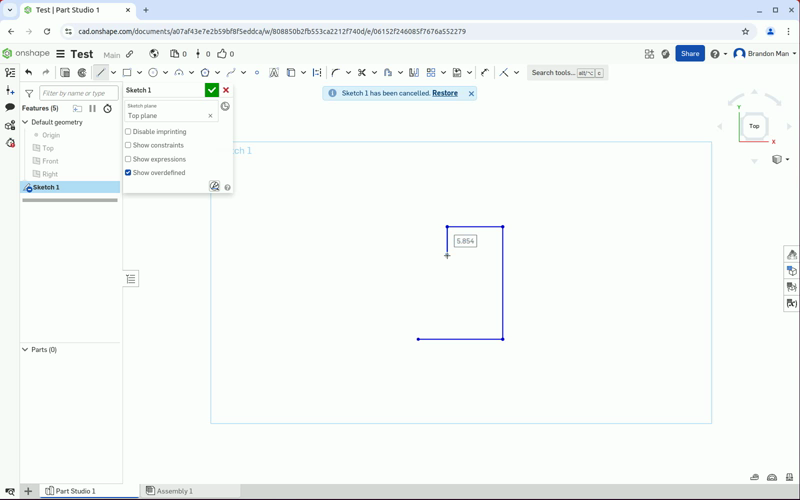
mouse_move(477, 255)
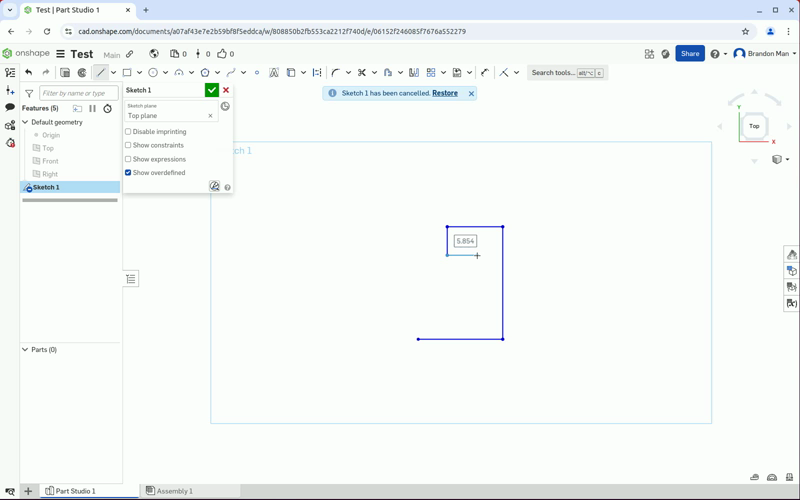
mouse_move(418, 255)
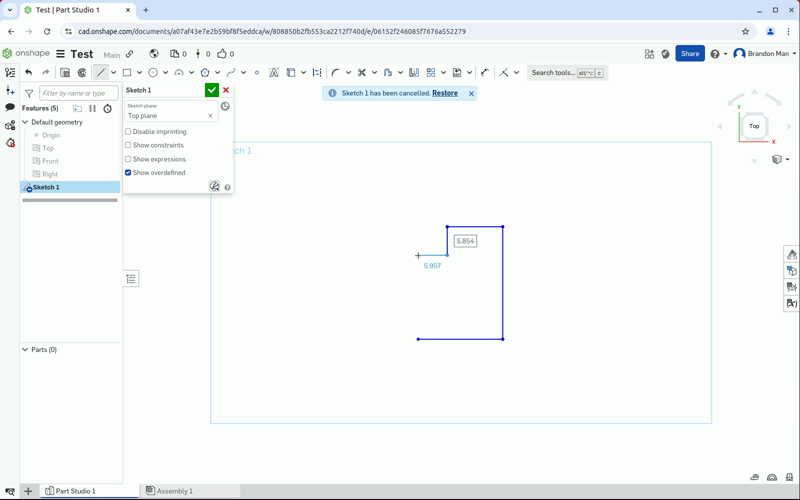
click(418, 255)
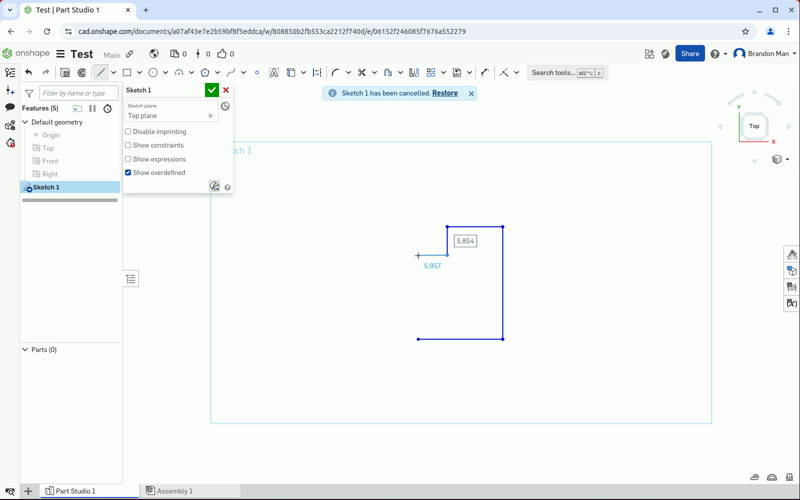
key_up(shift)
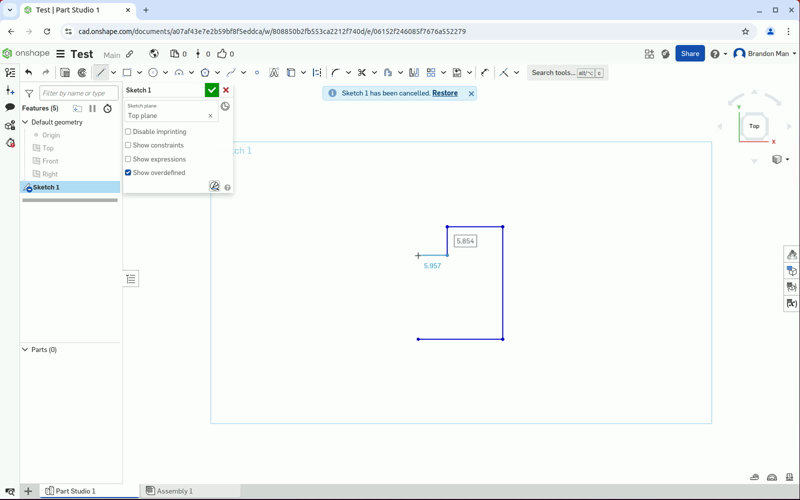
key_down(shift)
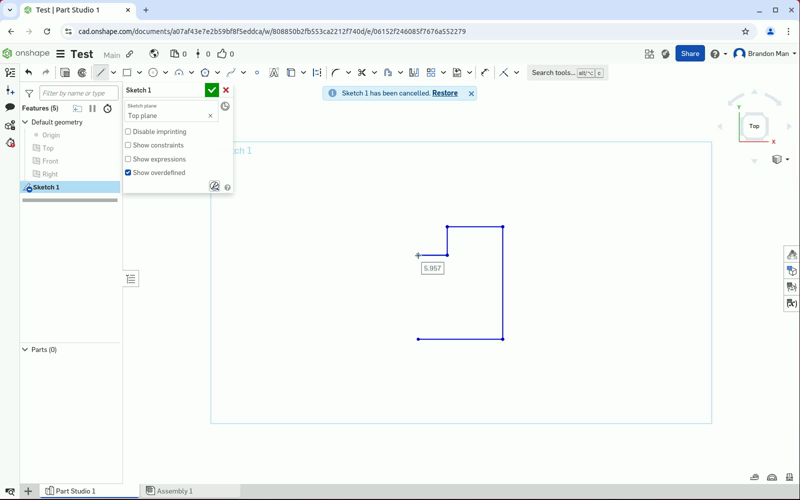
mouse_move(418, 339)
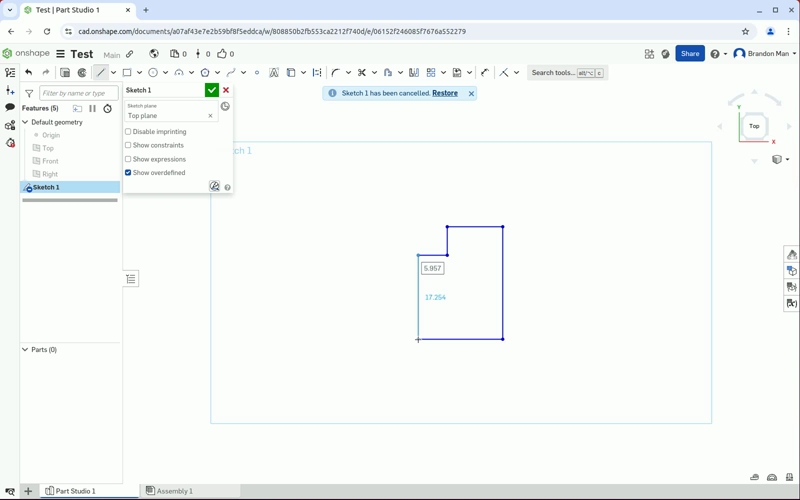
key_up(shift)
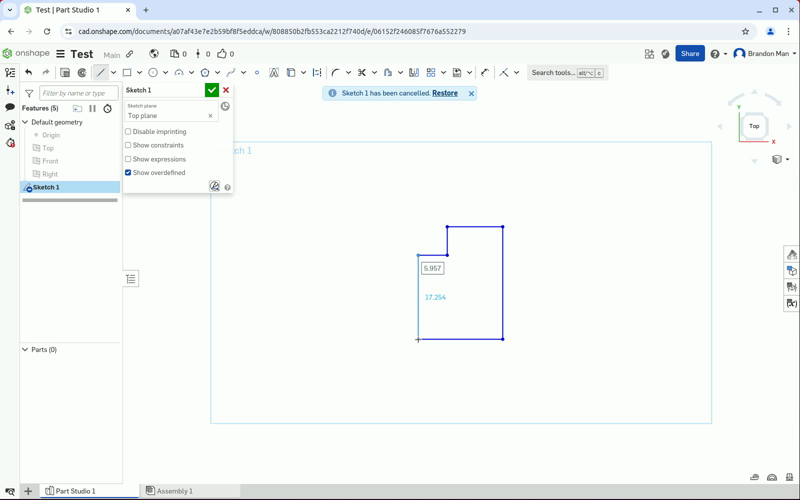
click(418, 339)
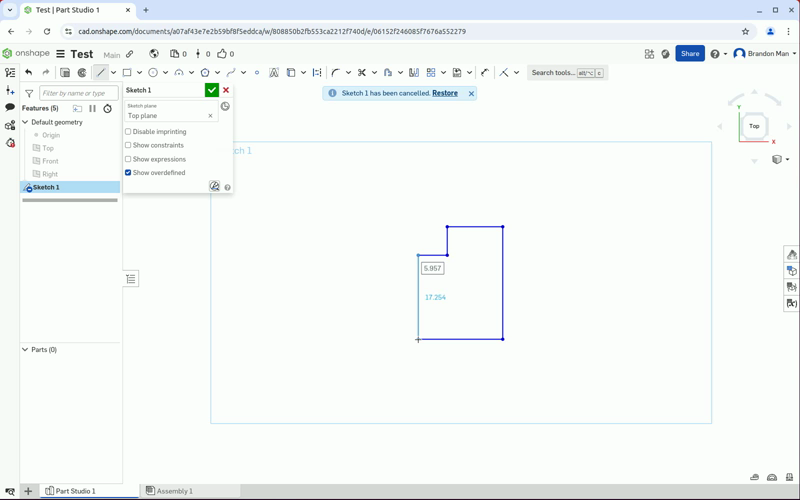
key(esc)
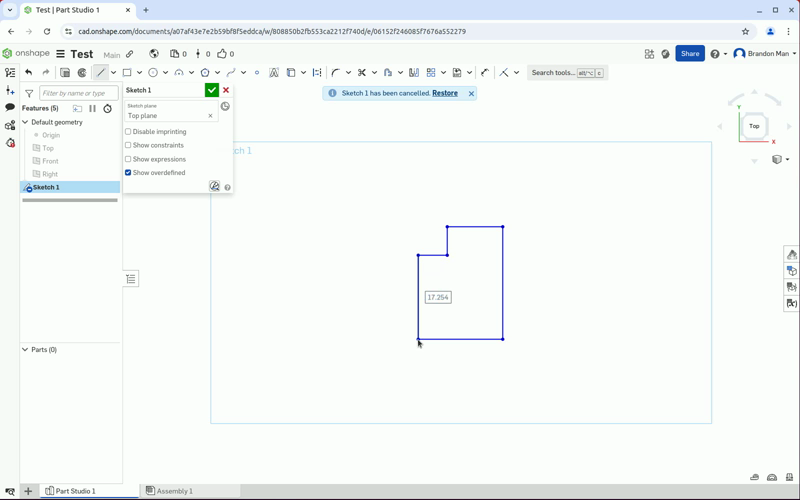
mouse_move(481, 300)
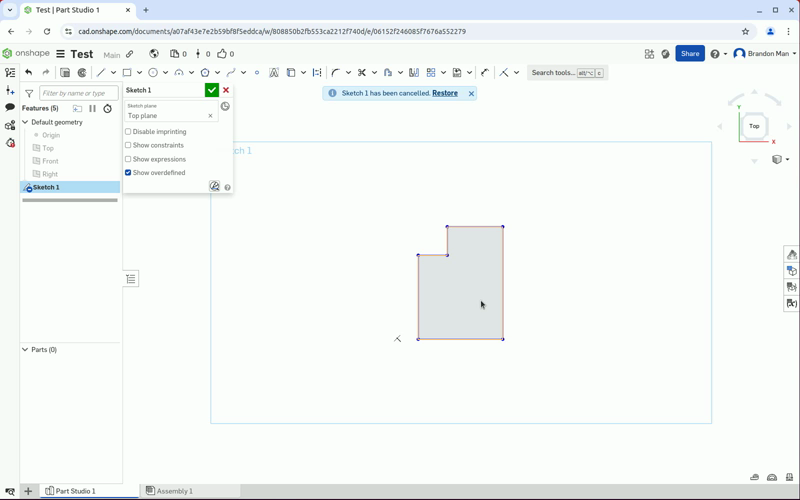
click(481, 300)
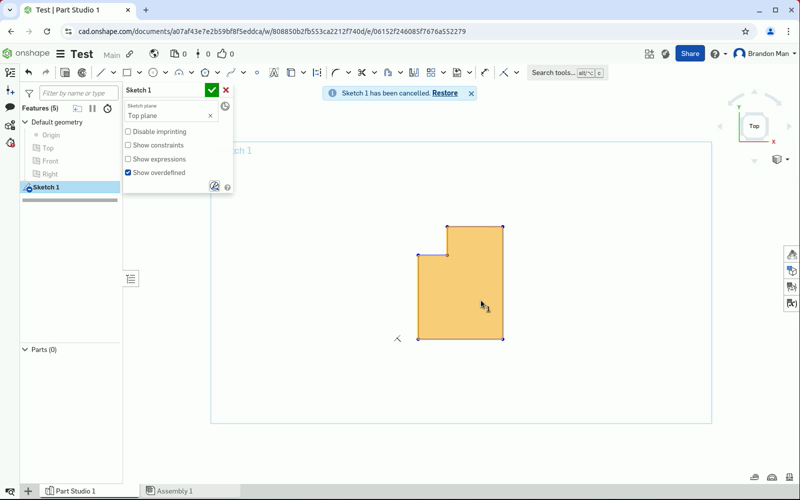
mouse_move(73, 352)
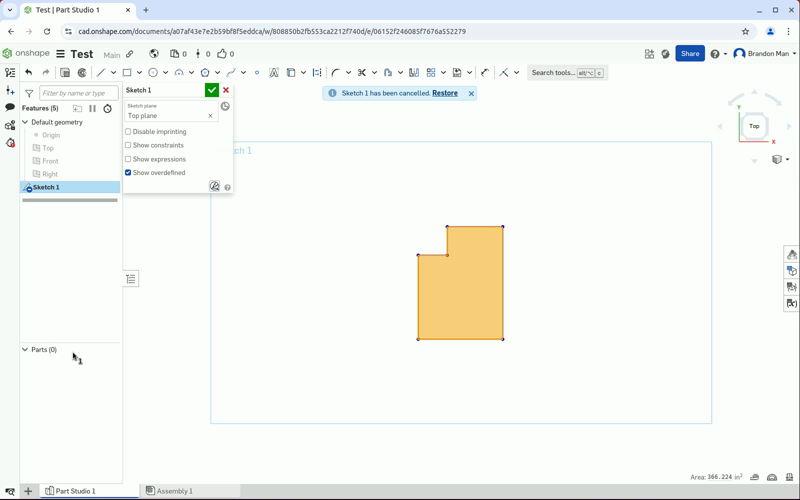
key(shift+y)
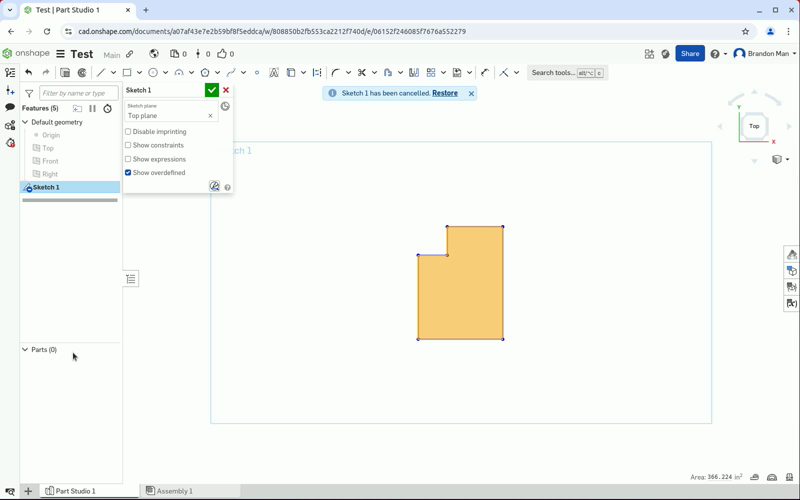
key(shift+e)
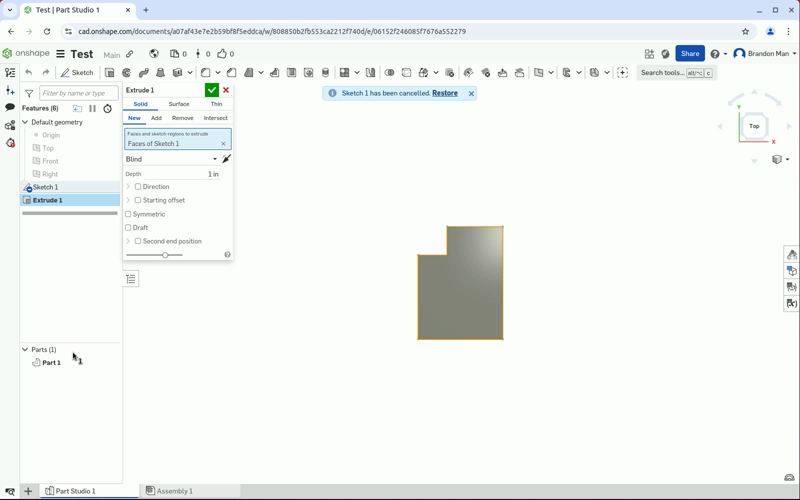
mouse_move(143, 106)
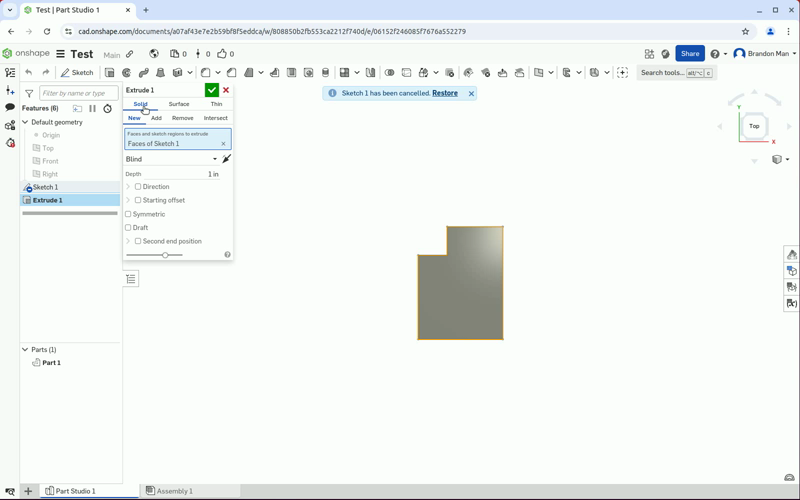
click(143, 106)
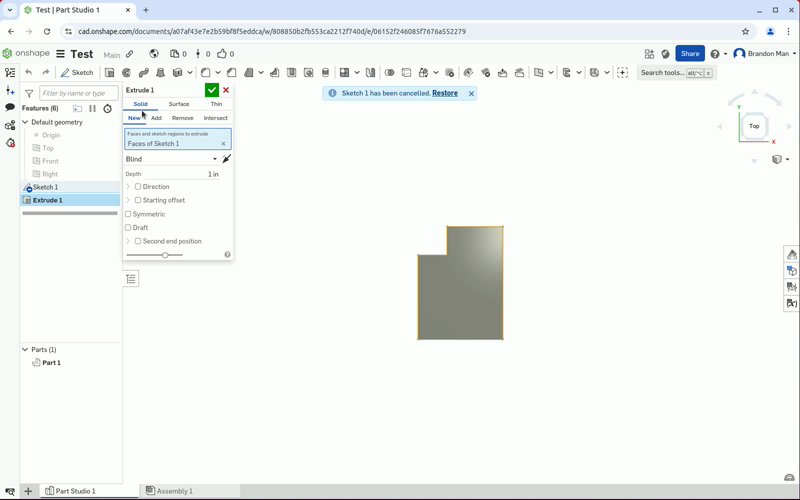
mouse_move(137, 120)
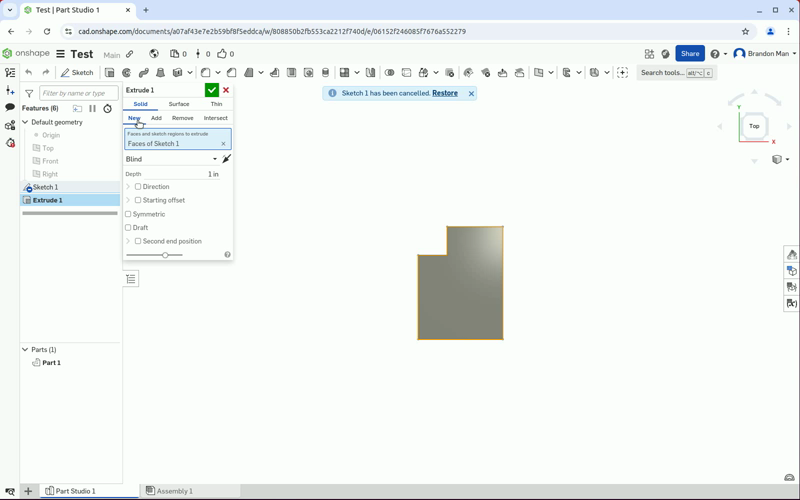
click(137, 120)
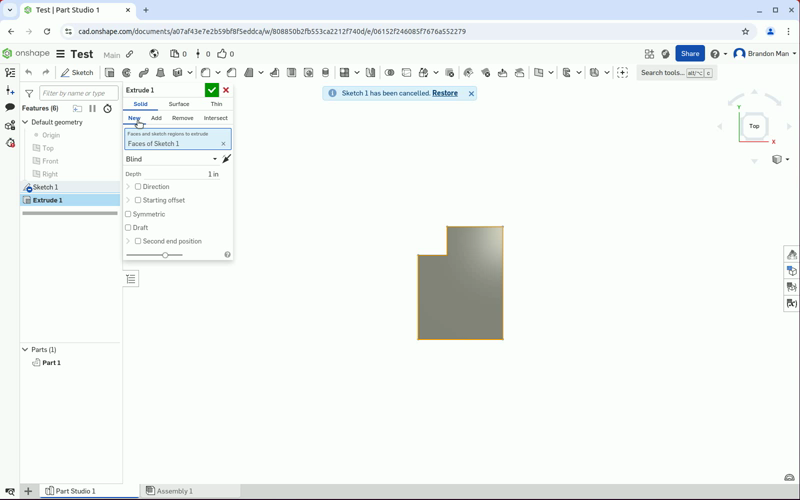
key(tab, 4)
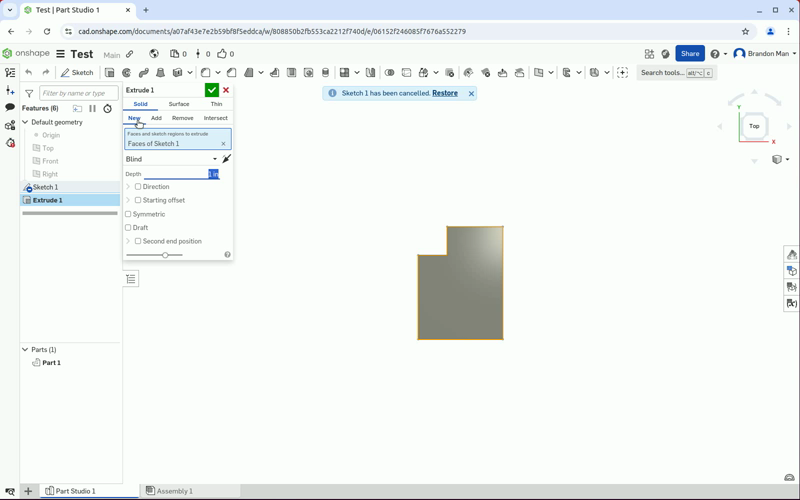
text(5.777)
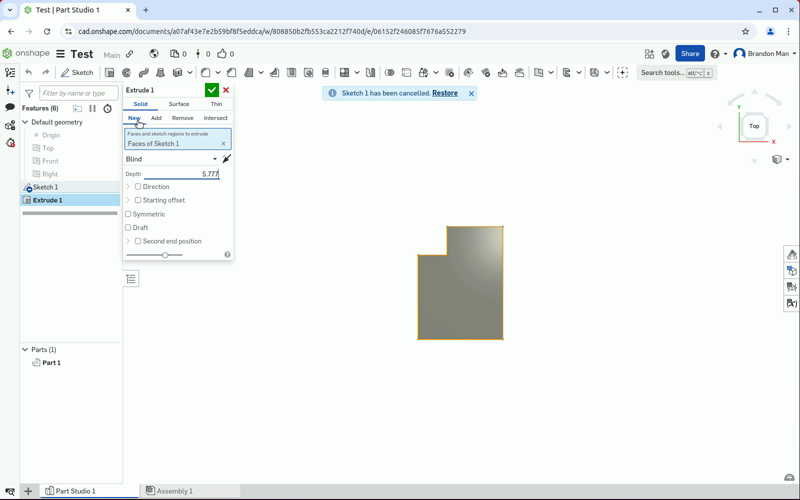
key(enter)
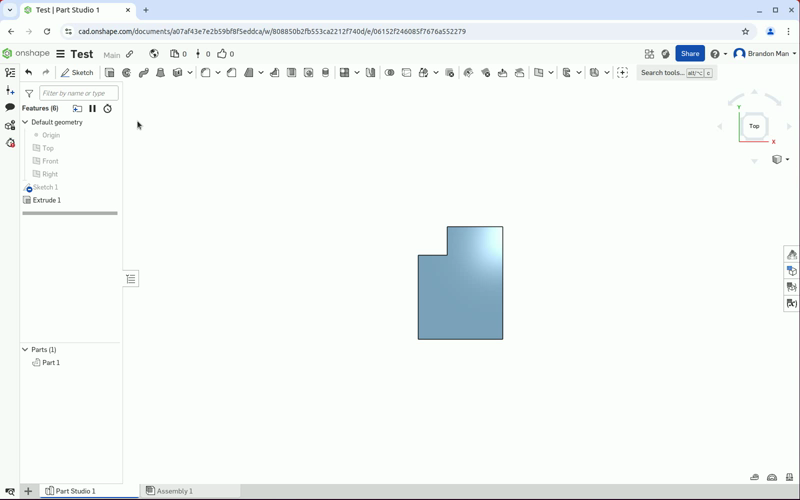
key(shift+h)
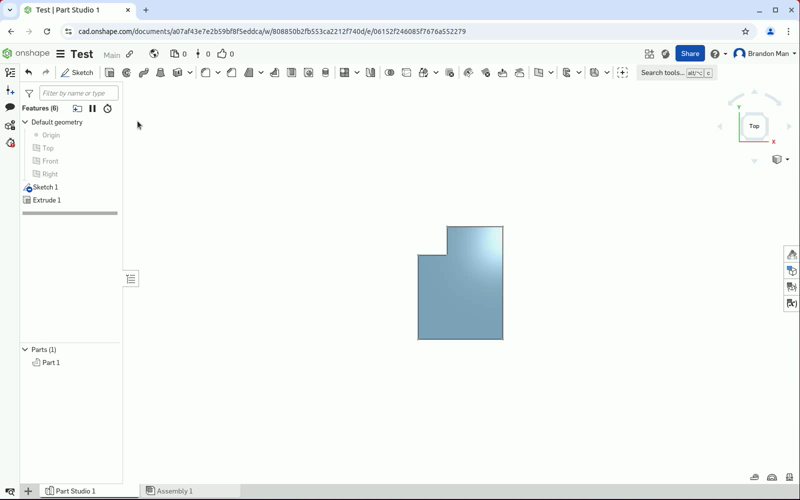
key(shift+h)
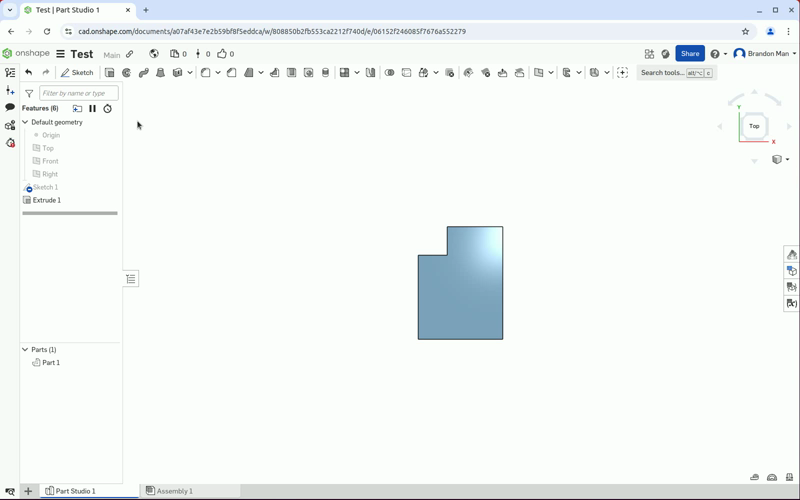
mouse_move(73, 189)
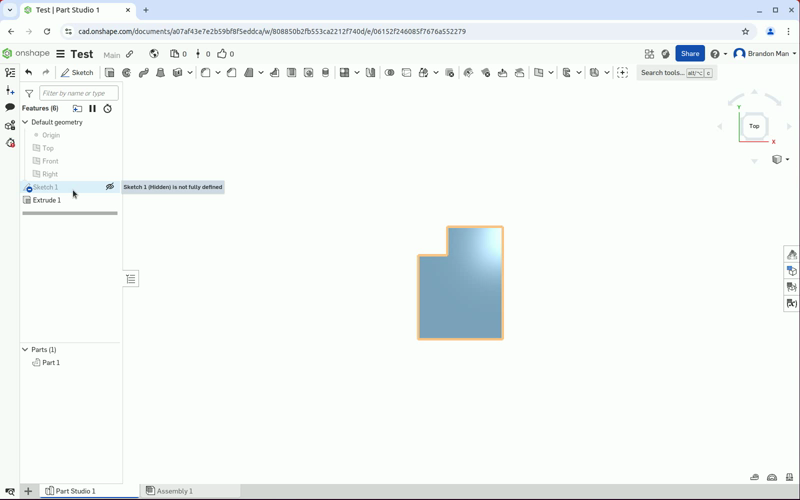
click(73, 189)
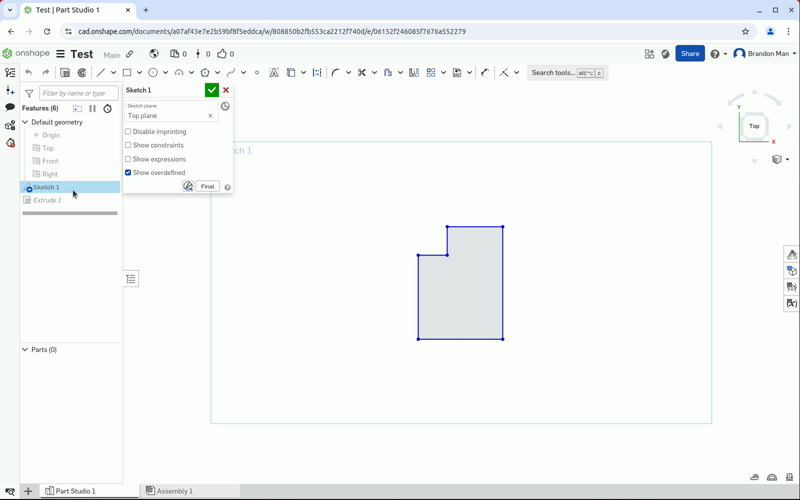
mouse_move(229, 92)
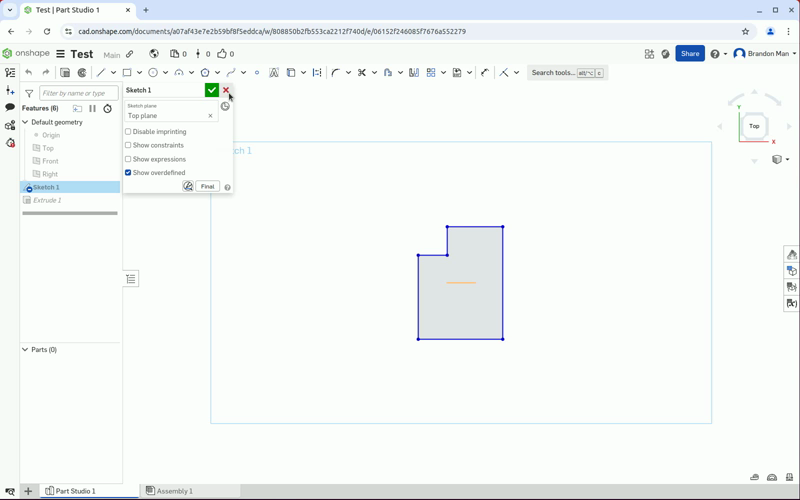
click(229, 92)
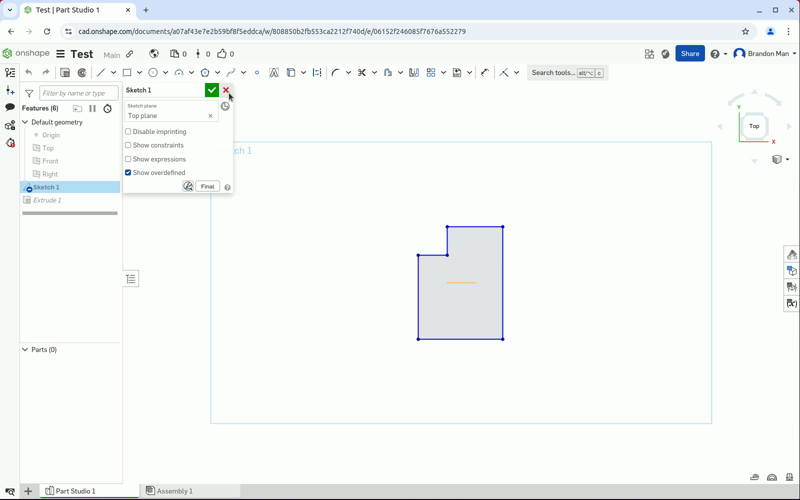
key(shift+s)
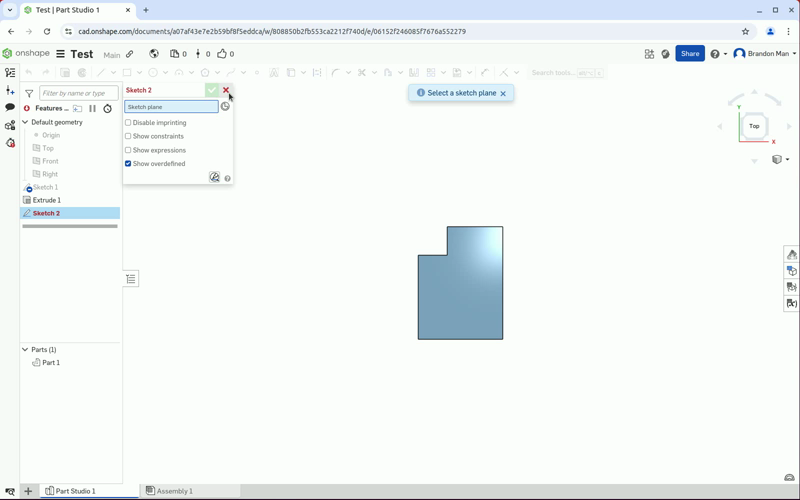
mouse_move(73, 150)
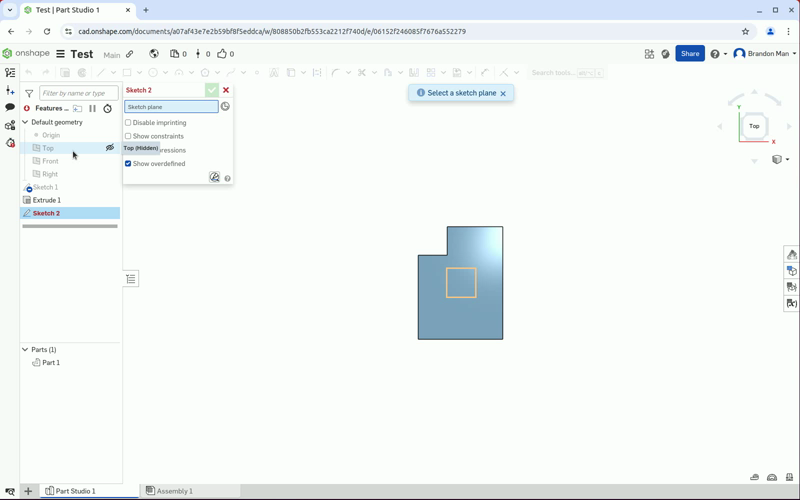
click(73, 150)
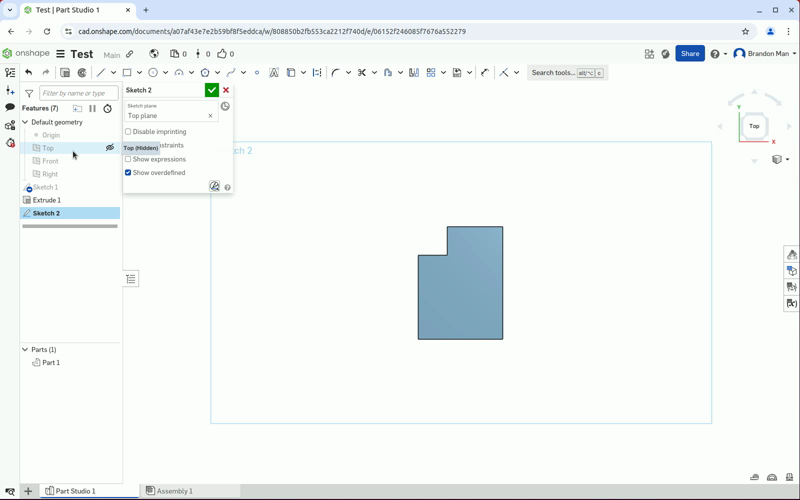
mouse_move(73, 352)
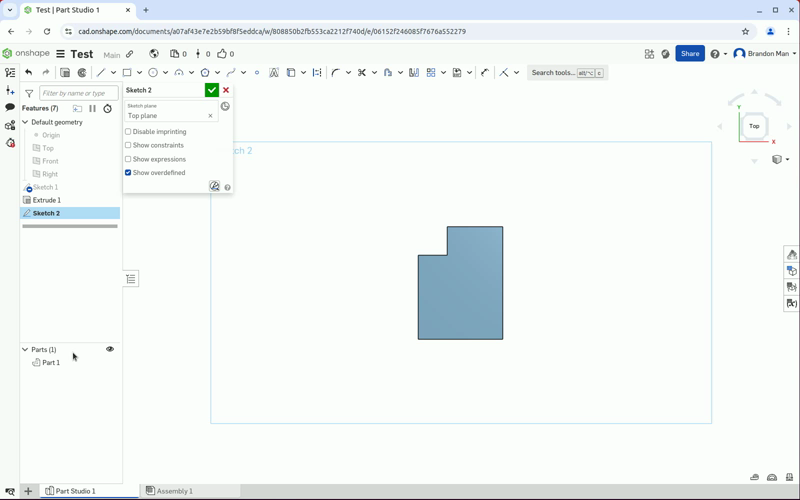
key(y)
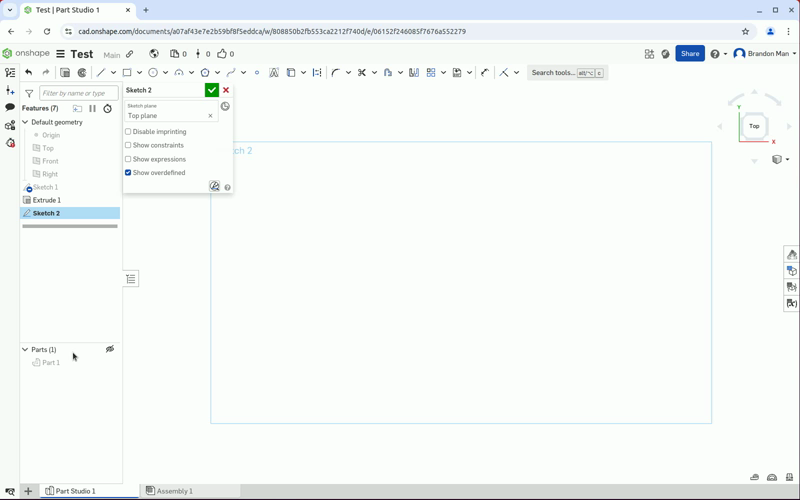
key(l)
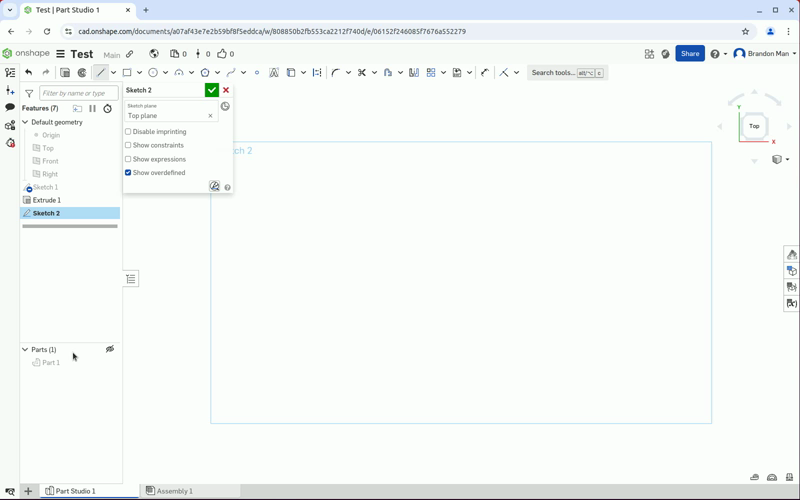
key_down(shift)
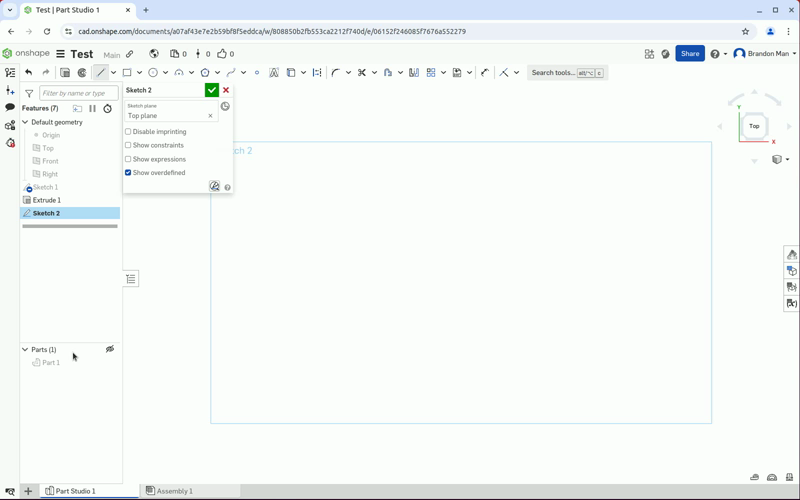
mouse_move(474, 339)
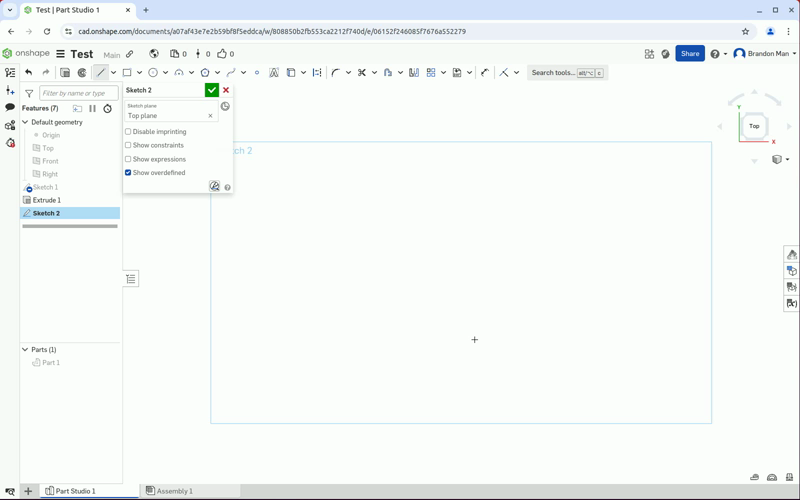
click(474, 339)
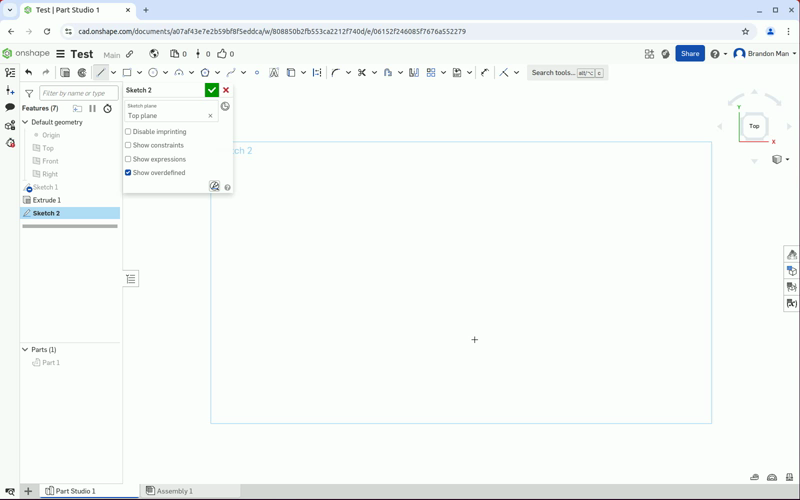
key_up(shift)
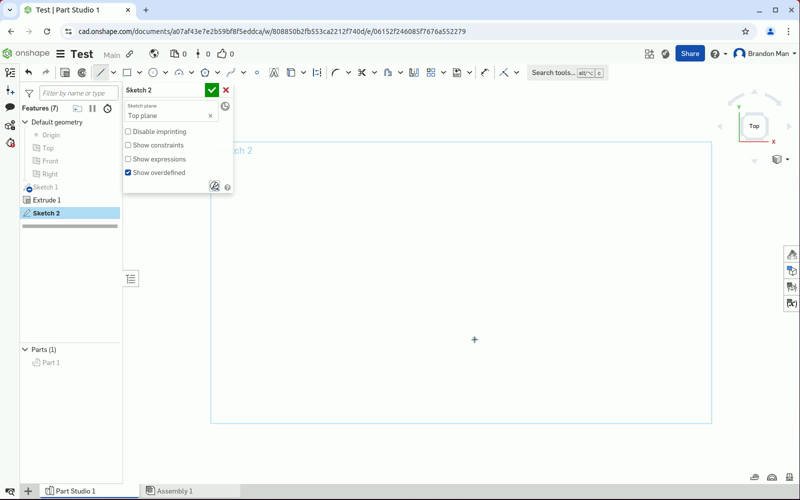
key_down(shift)
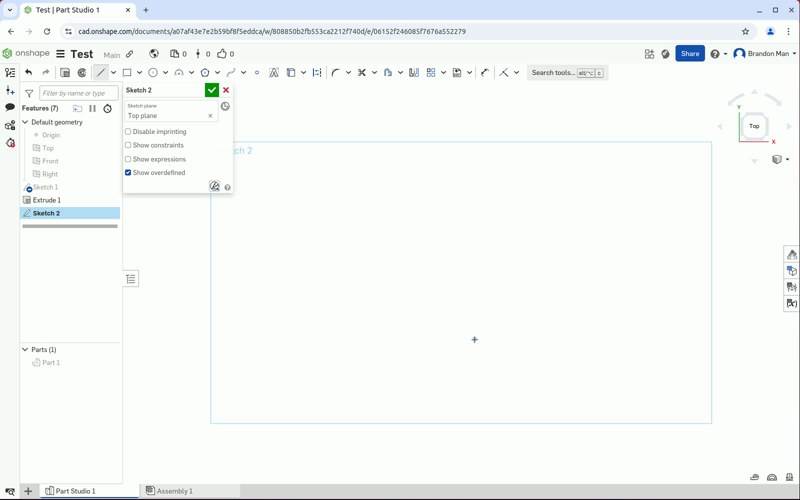
mouse_move(504, 339)
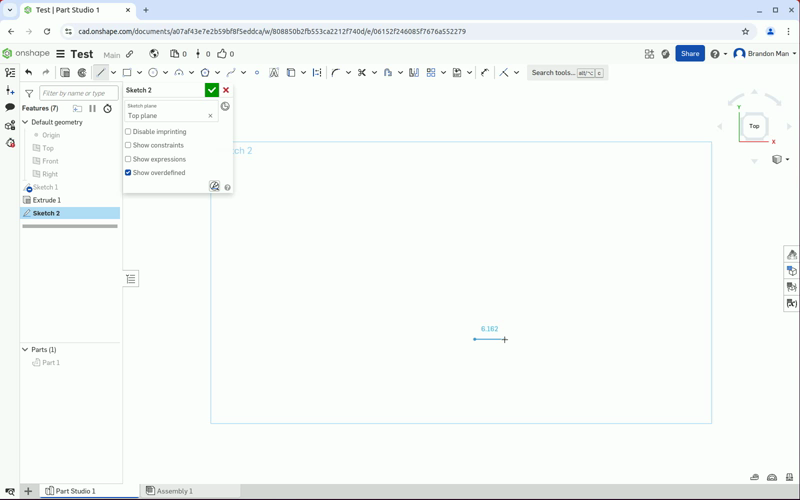
mouse_move(503, 339)
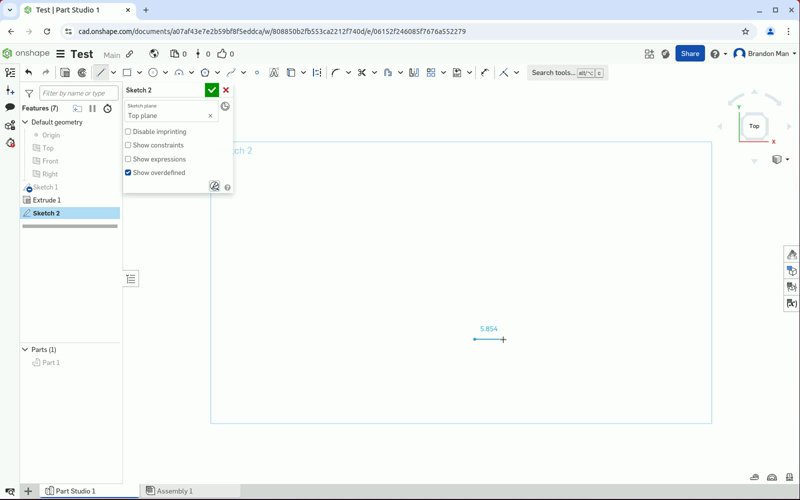
click(503, 339)
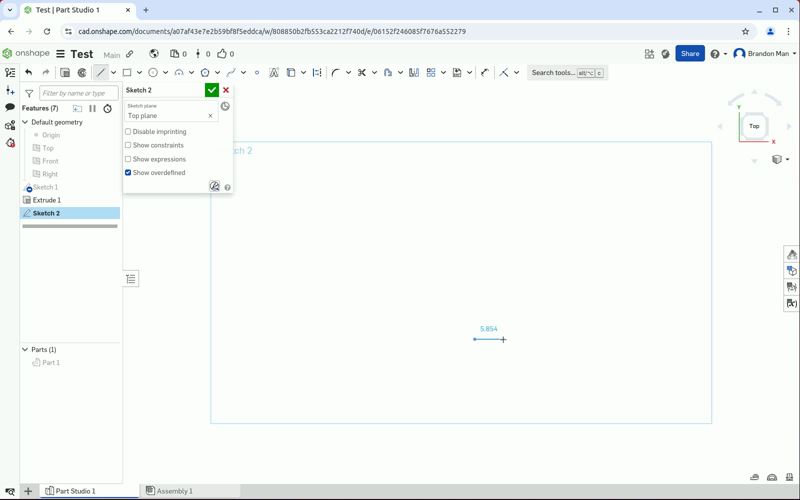
key_up(shift)
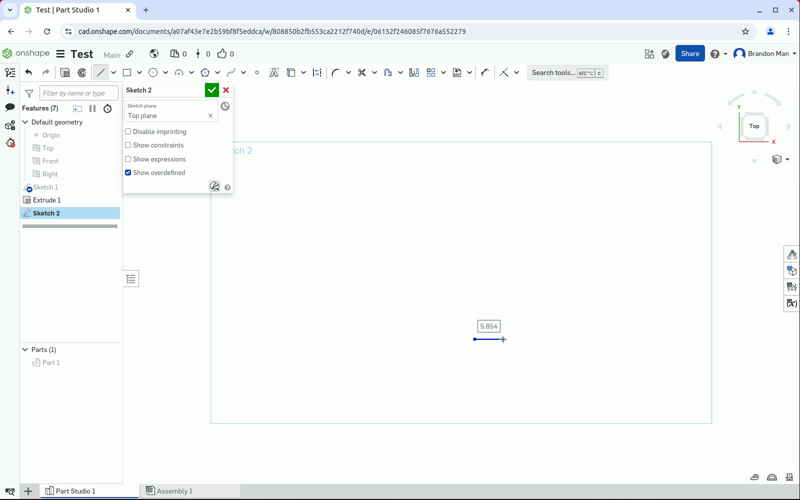
key_down(shift)
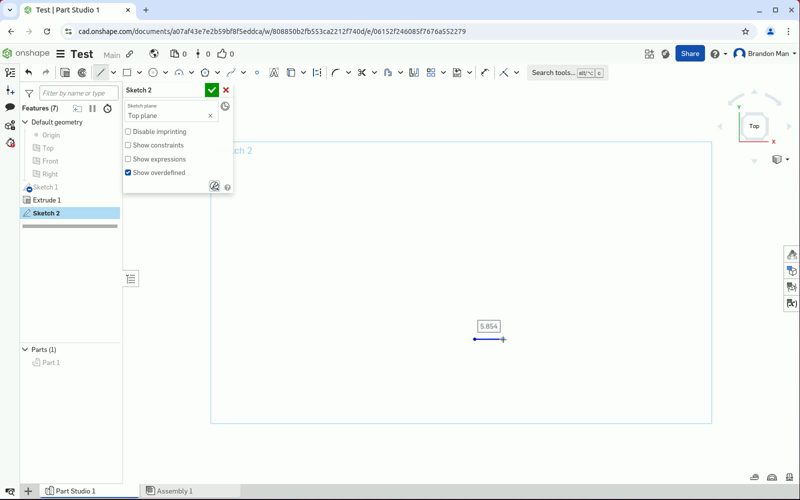
mouse_move(503, 226)
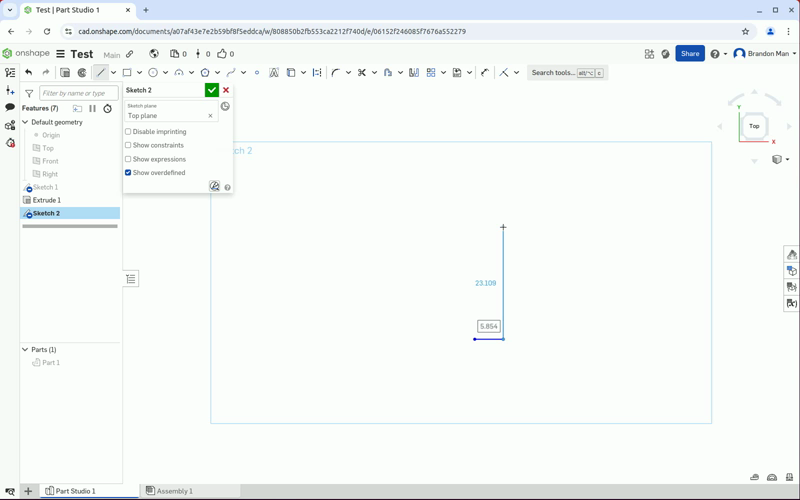
click(503, 226)
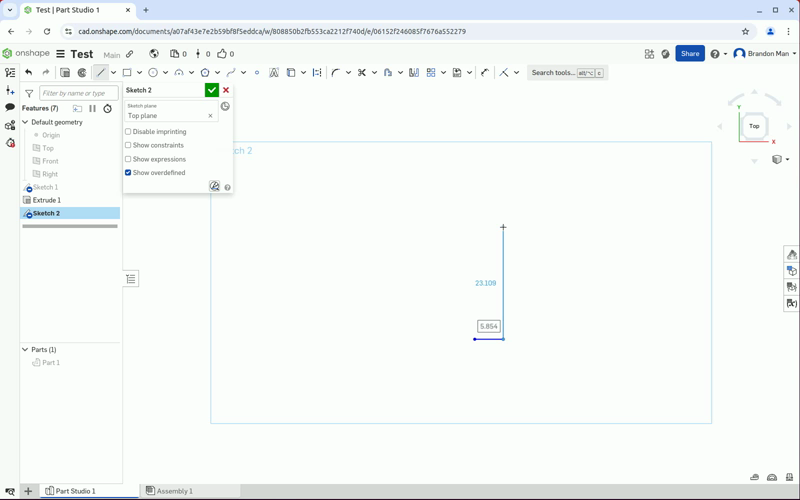
key_up(shift)
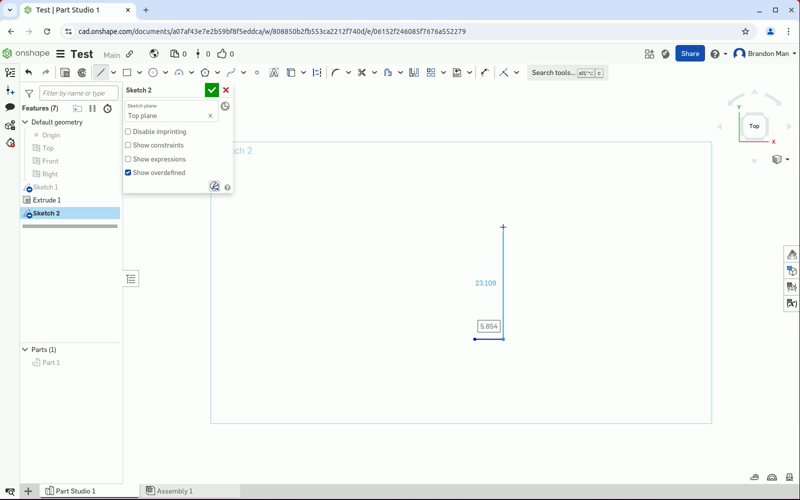
key_down(shift)
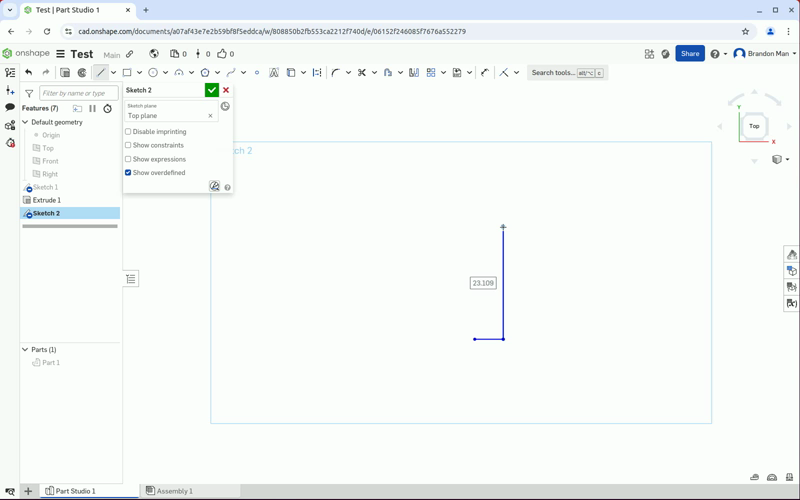
mouse_move(533, 226)
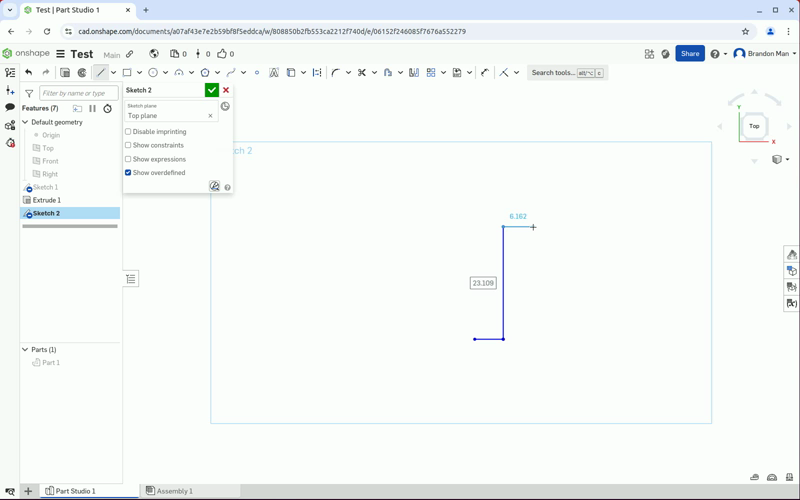
mouse_move(474, 226)
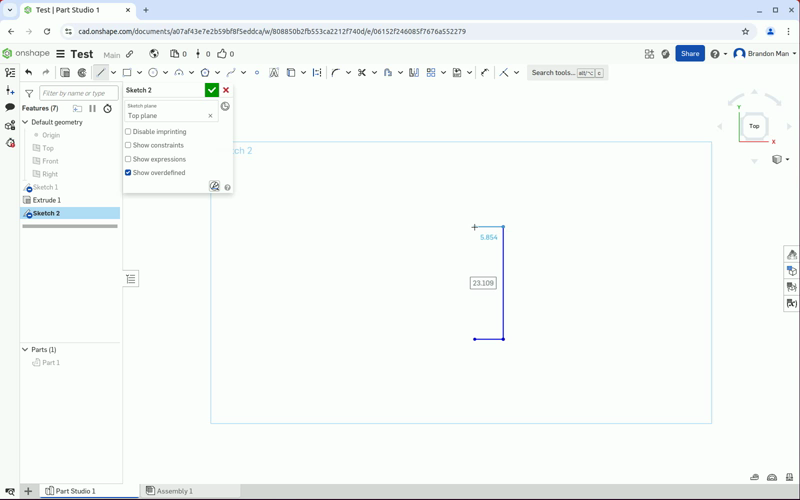
click(474, 226)
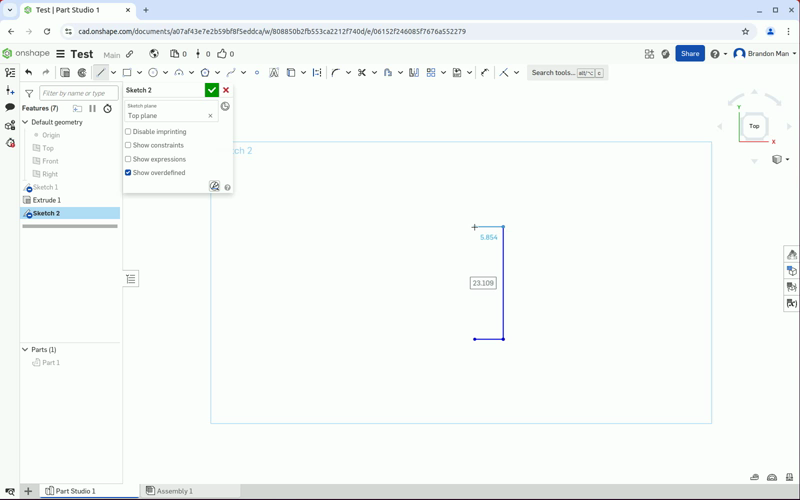
key_up(shift)
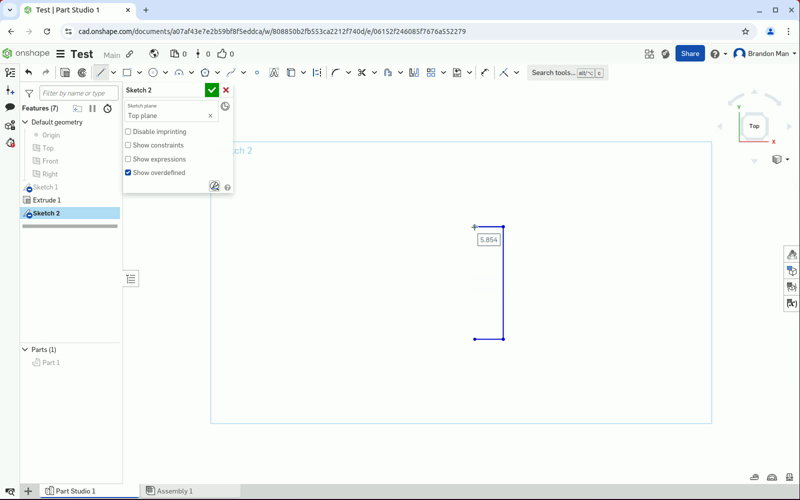
key_down(shift)
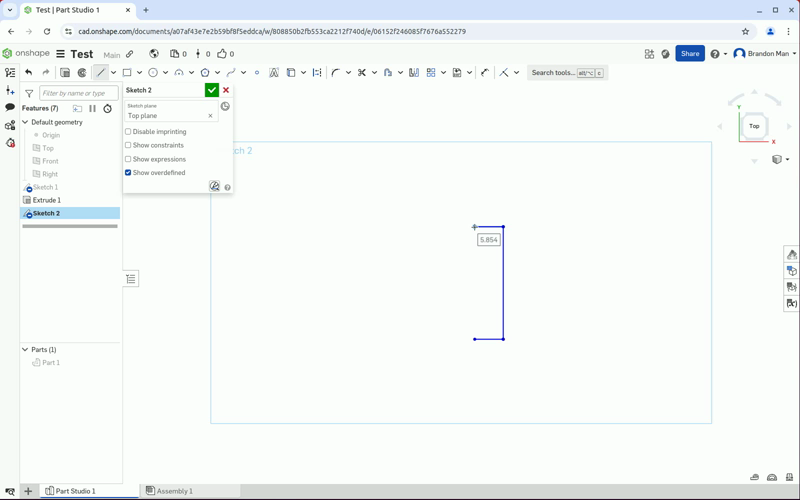
mouse_move(474, 339)
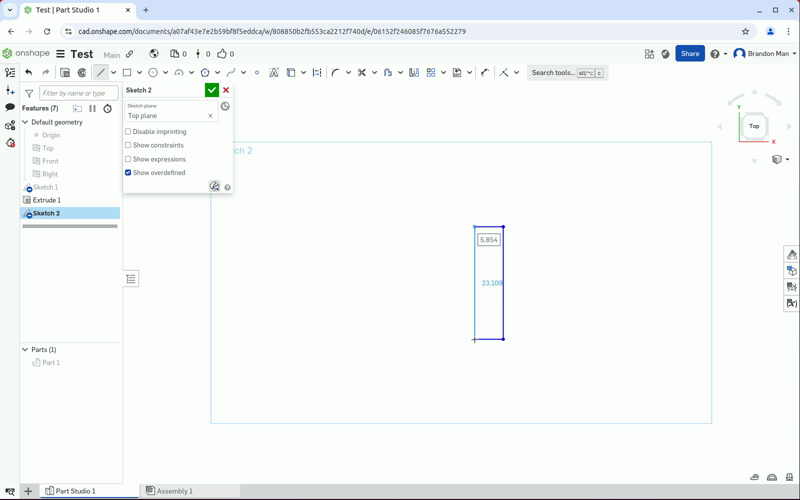
key_up(shift)
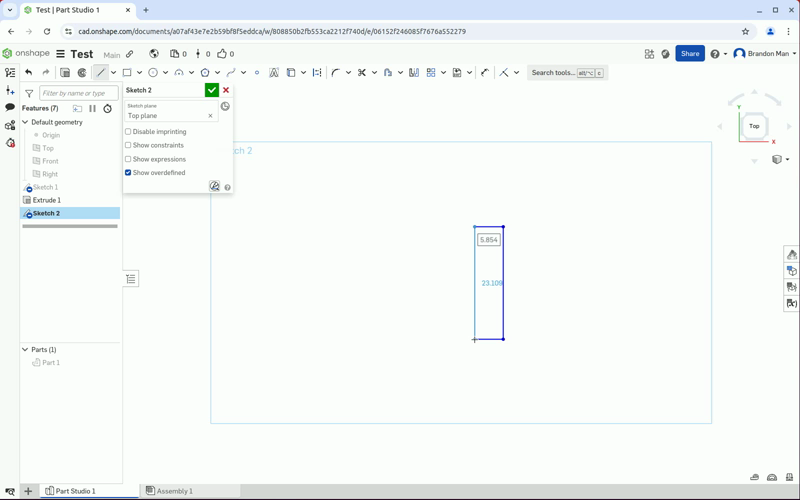
click(474, 339)
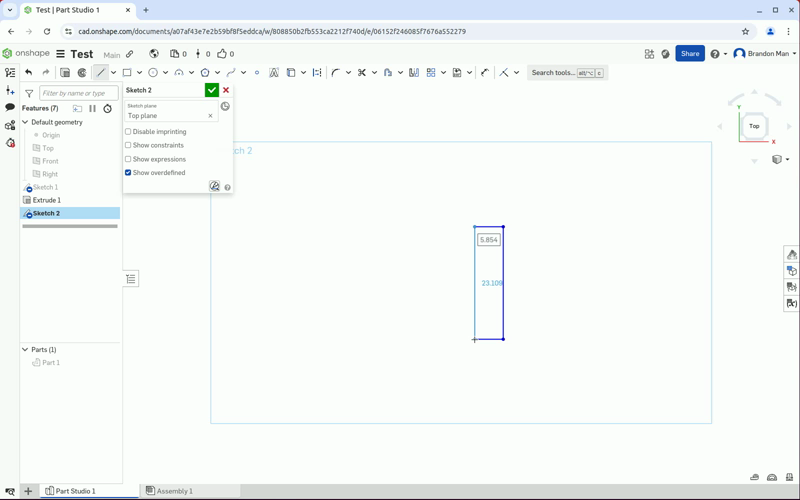
key(esc)
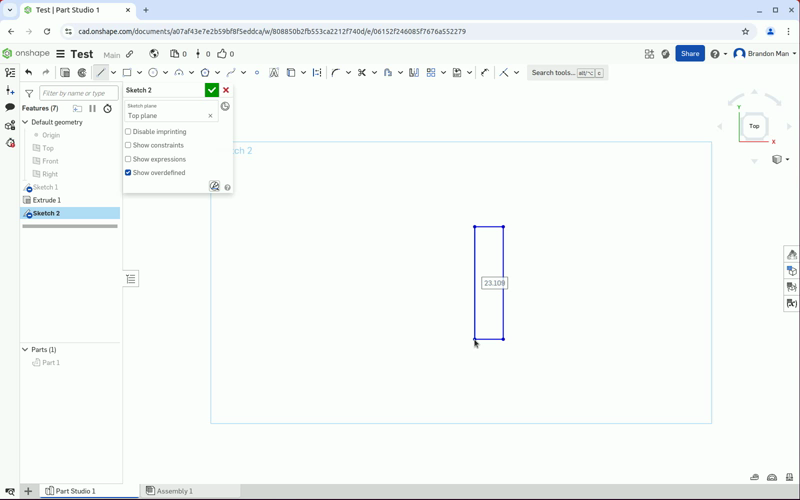
mouse_move(480, 293)
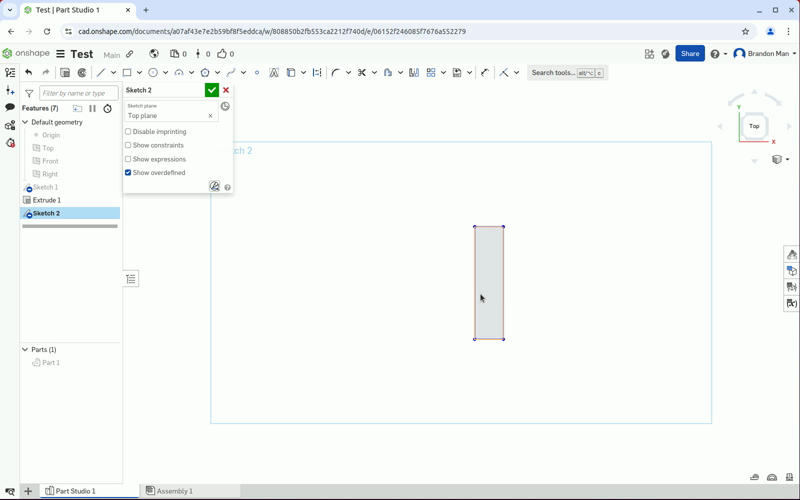
click(480, 293)
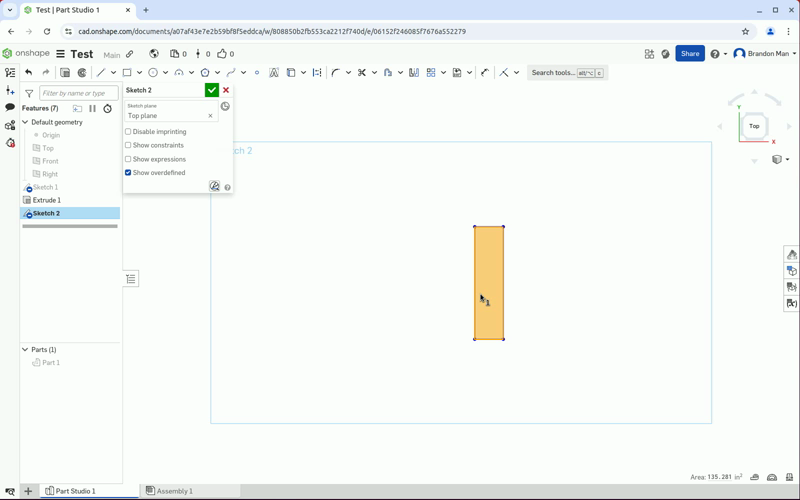
mouse_move(73, 352)
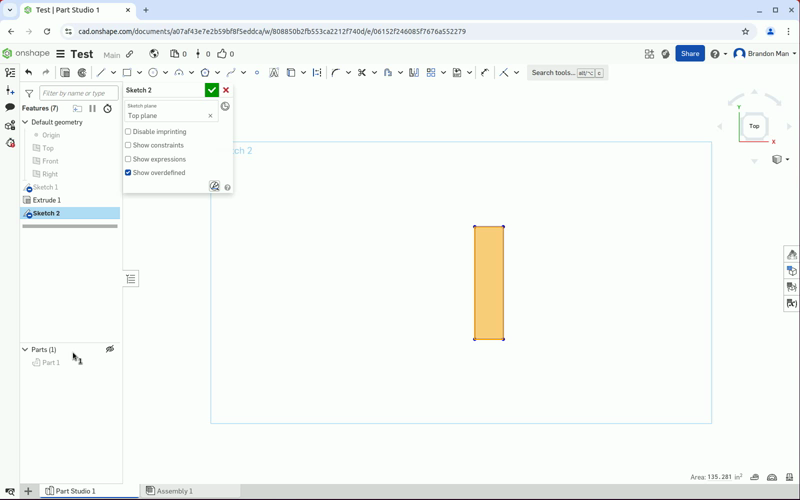
key(shift+y)
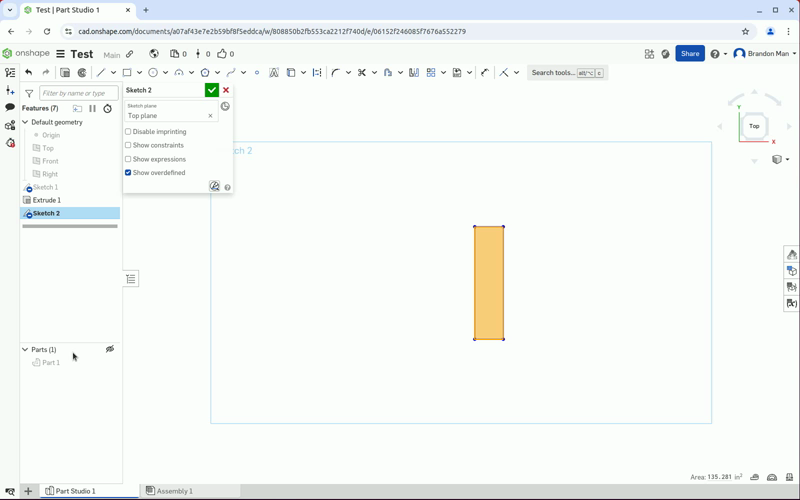
key(shift+e)
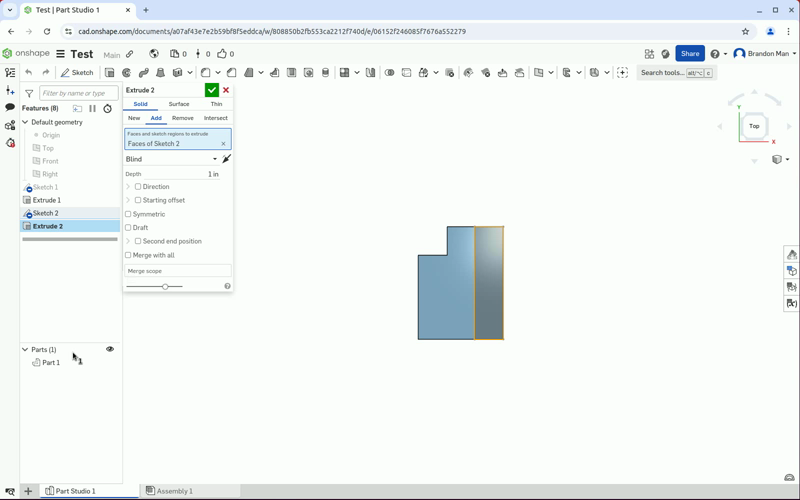
mouse_move(143, 106)
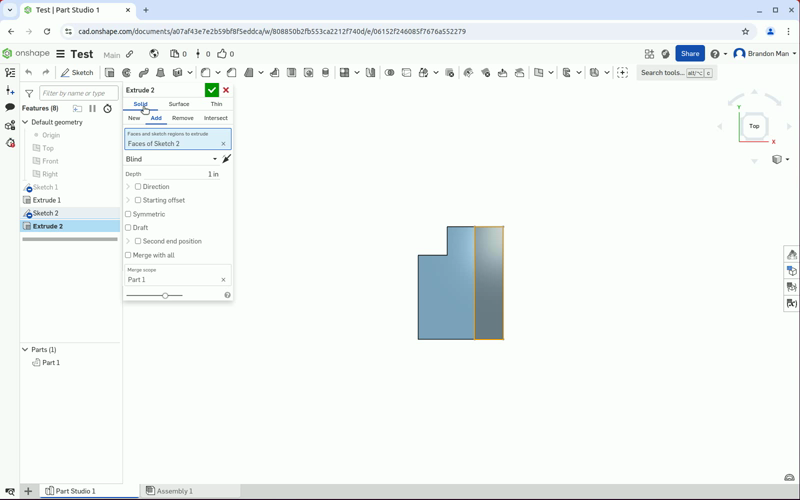
click(143, 106)
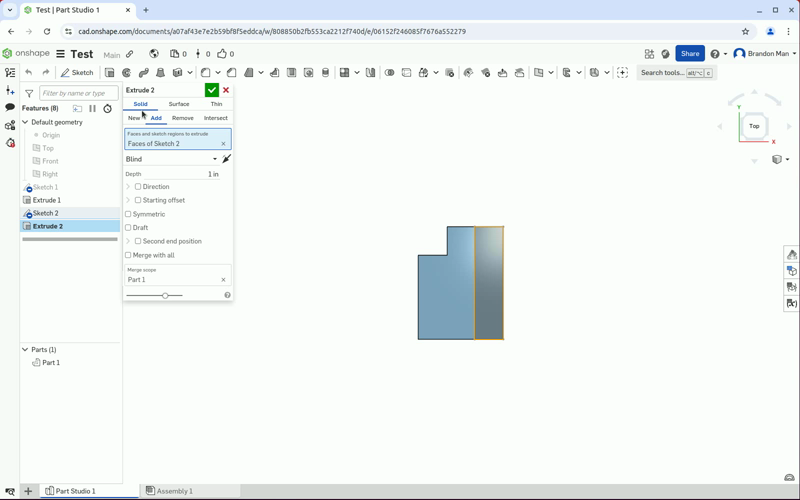
mouse_move(137, 120)
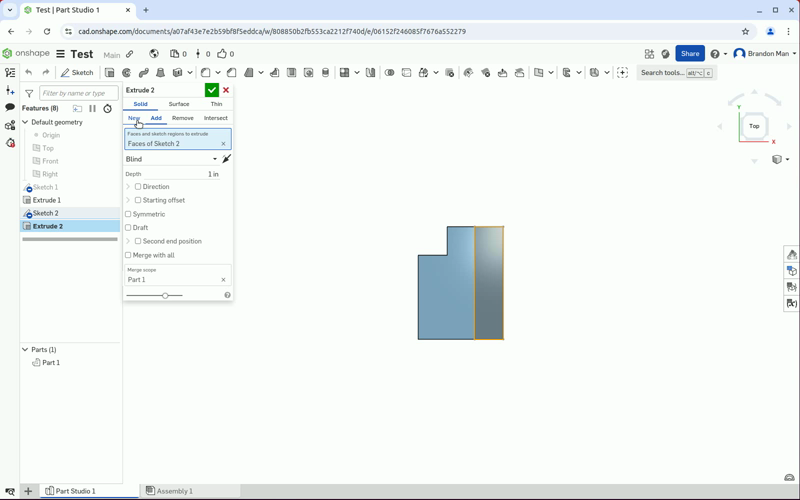
click(137, 120)
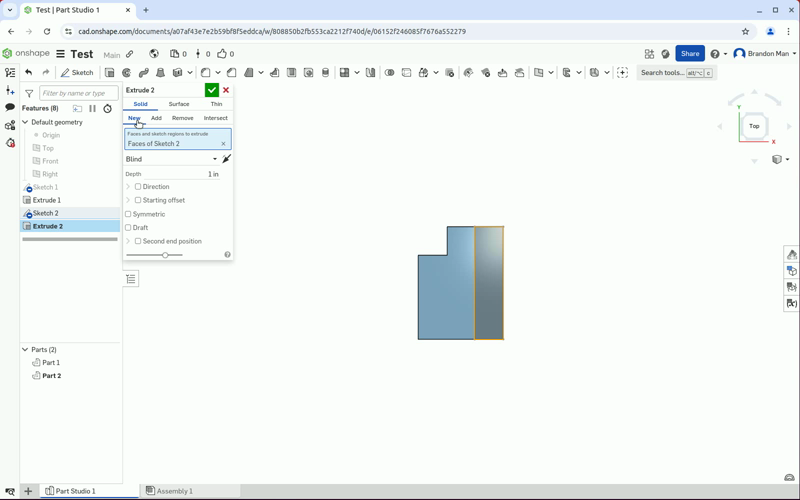
key(tab, 4)
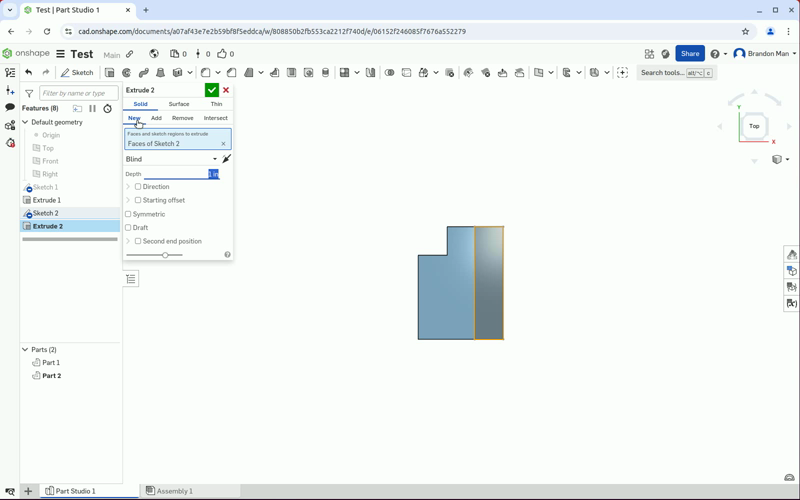
text(-23.108)
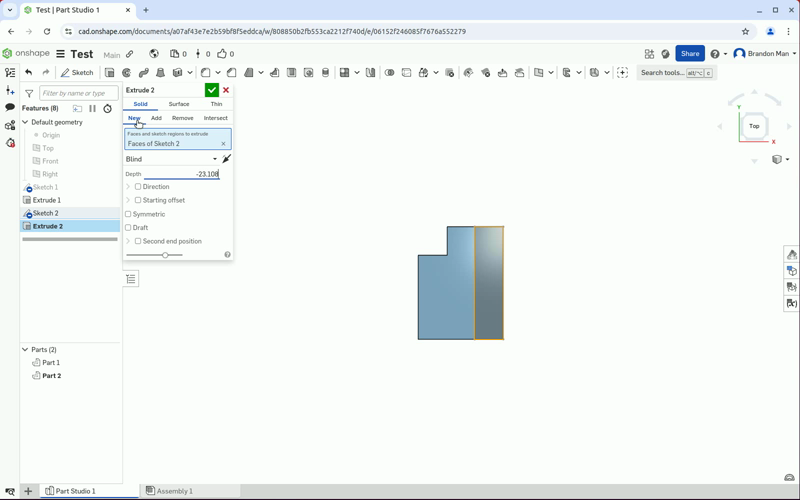
key(enter)
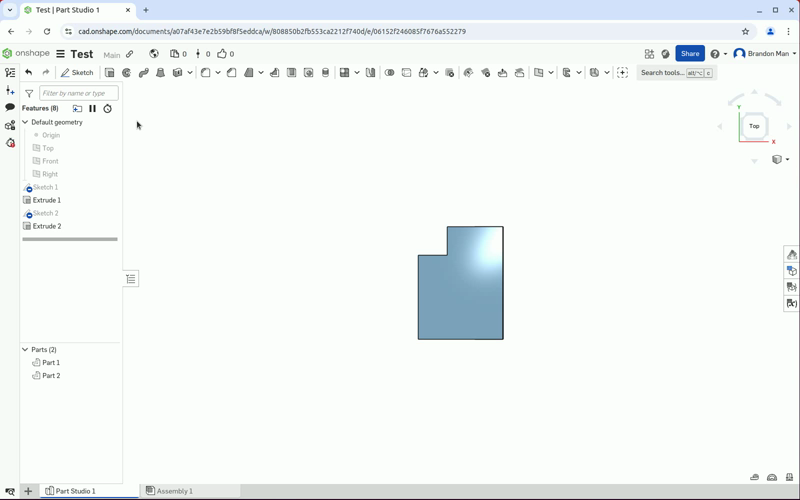
key(shift+h)
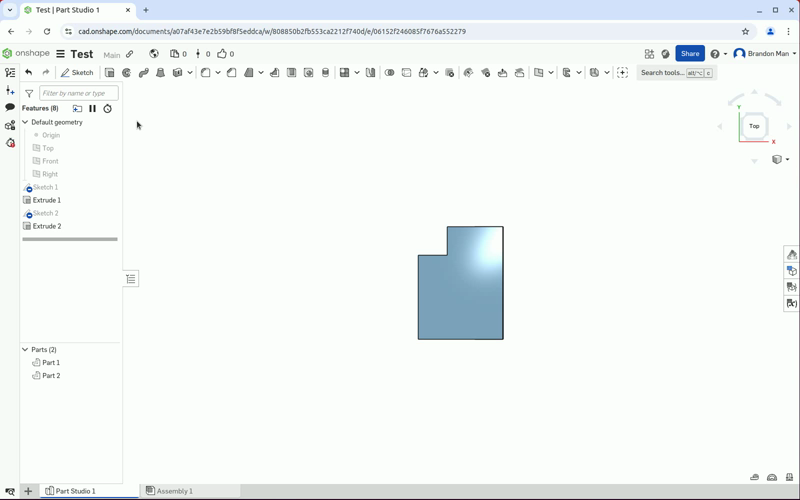
key(shift+h)
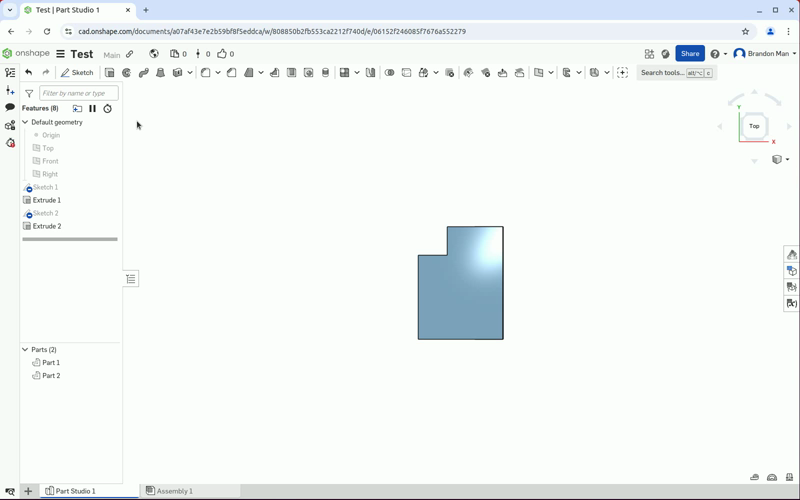
mouse_move(73, 189)
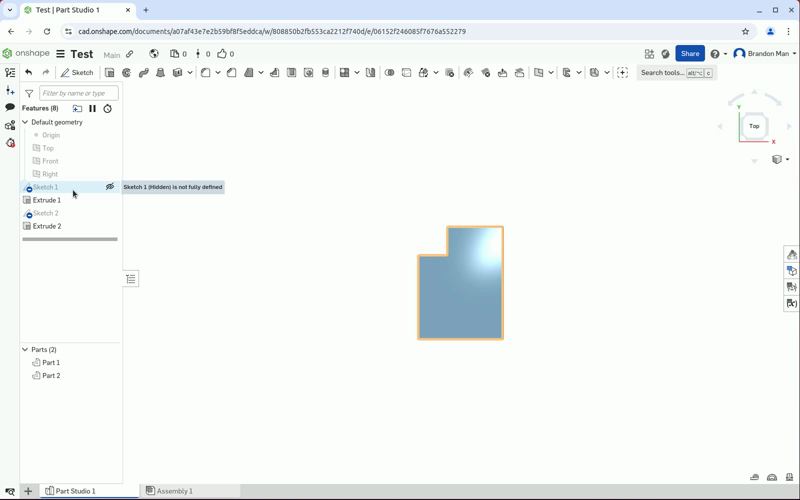
click(73, 189)
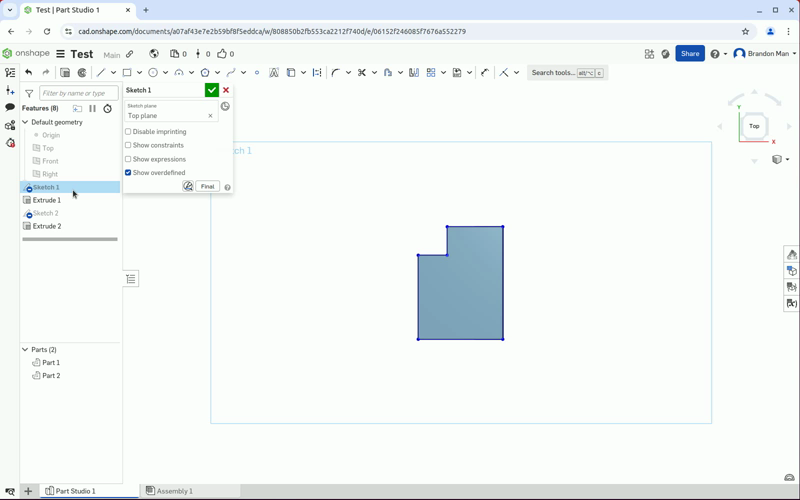
mouse_move(229, 92)
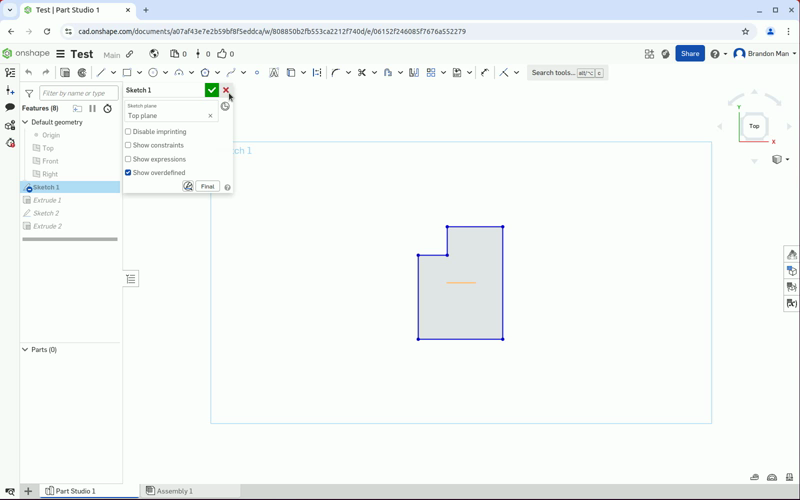
click(229, 92)
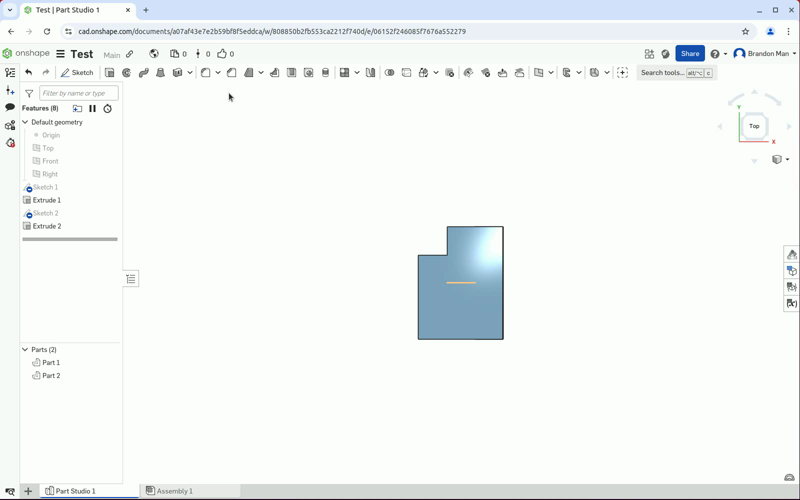
mouse_move(73, 352)
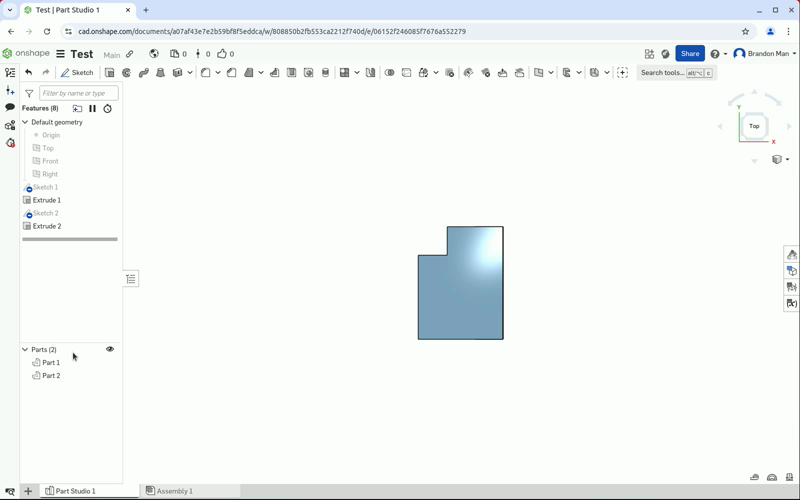
key(y)
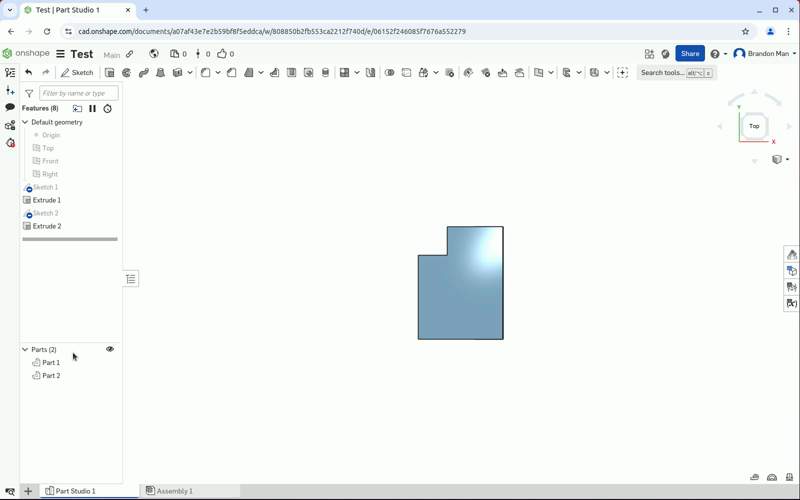
key(shift+p)
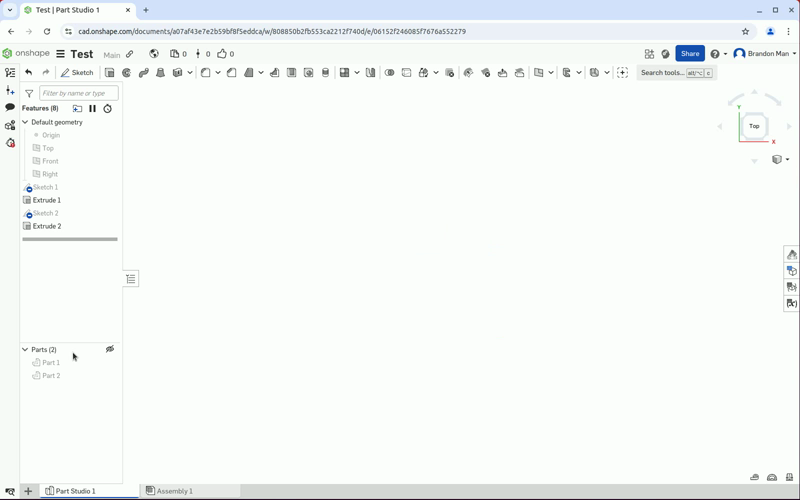
key(space)
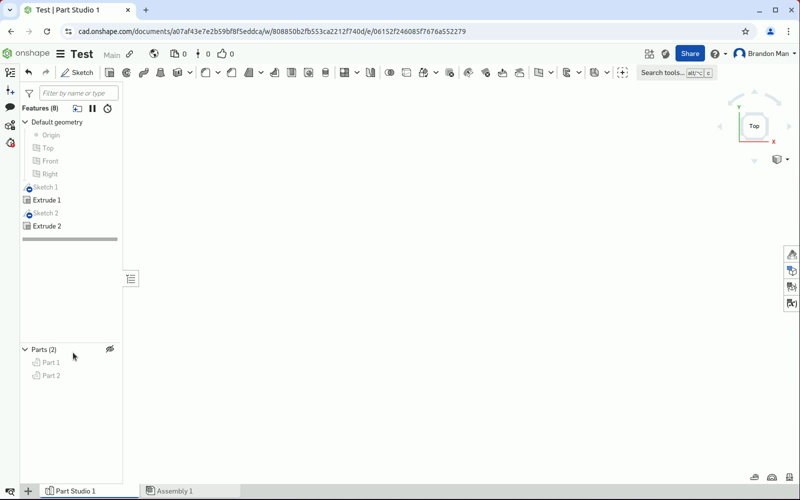
key_down(shift)
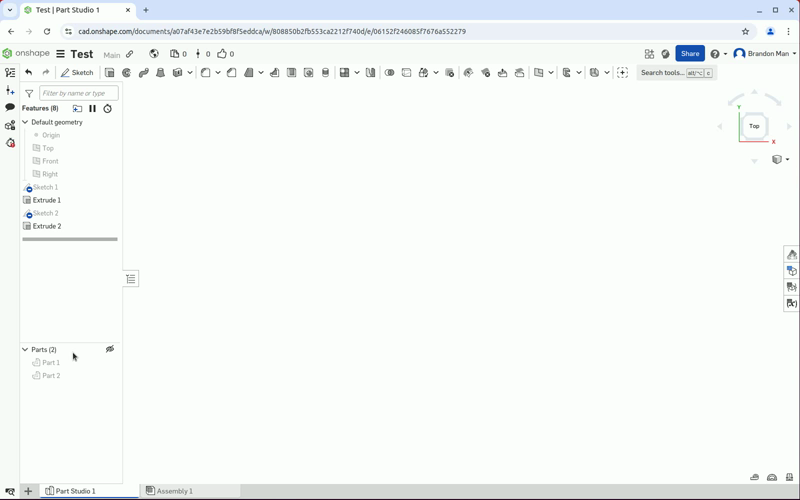
key(up)
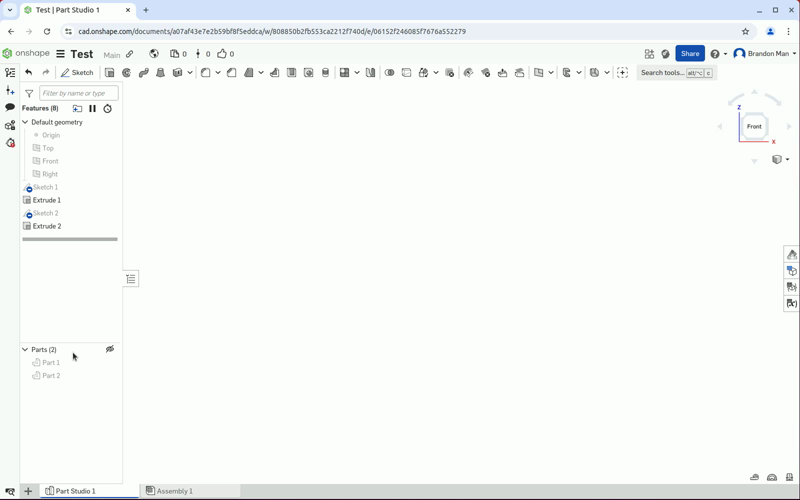
key_up(shift)
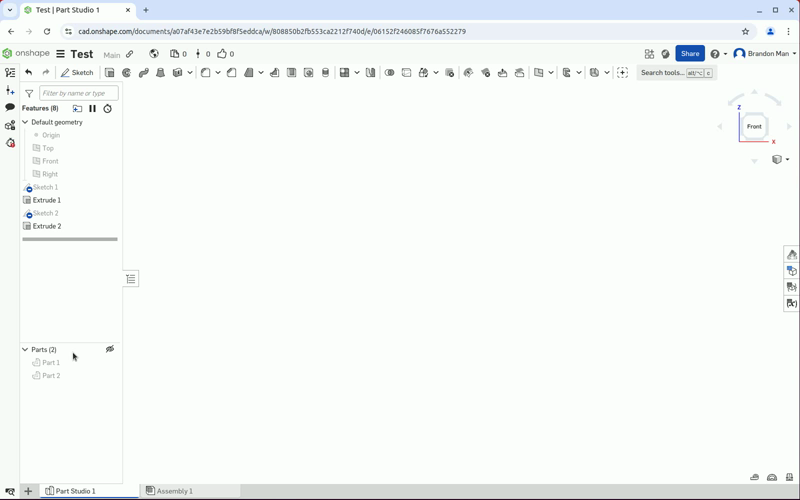
key(space)
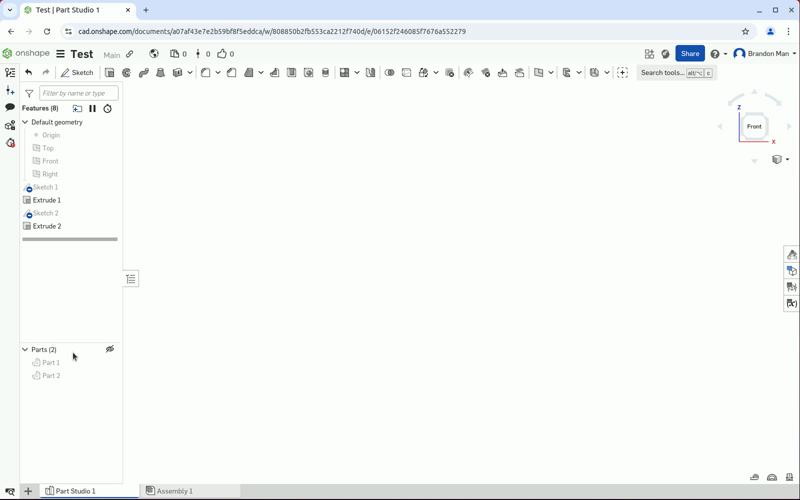
key_down(shift)
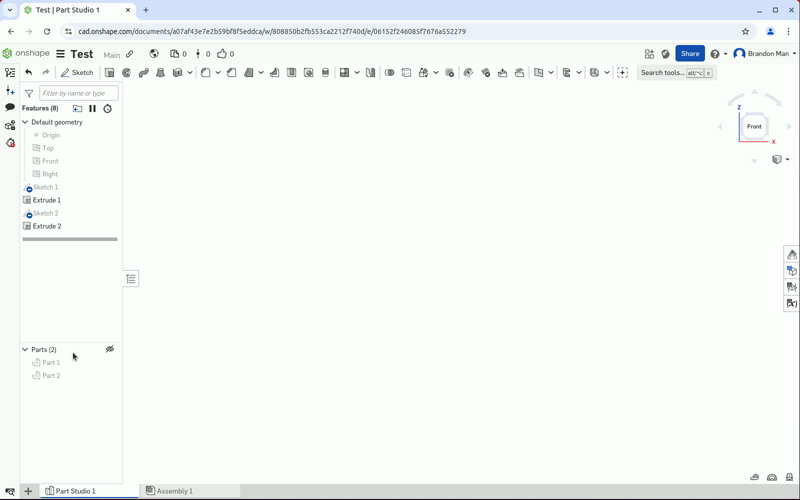
key(left)
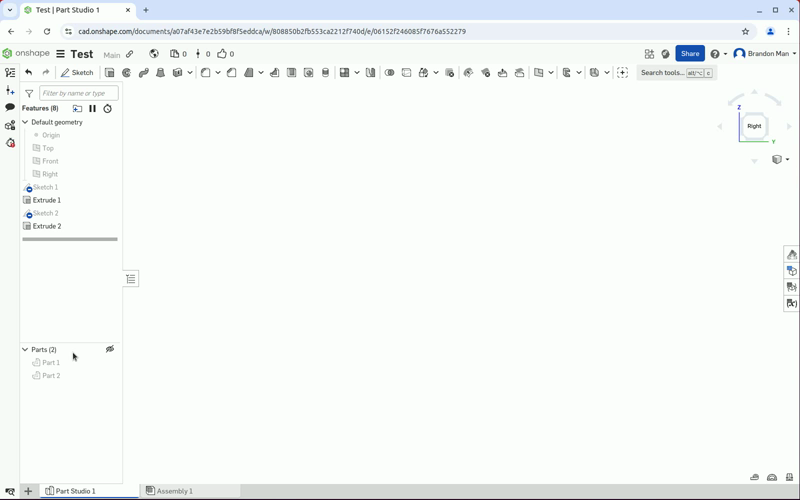
key_up(shift)
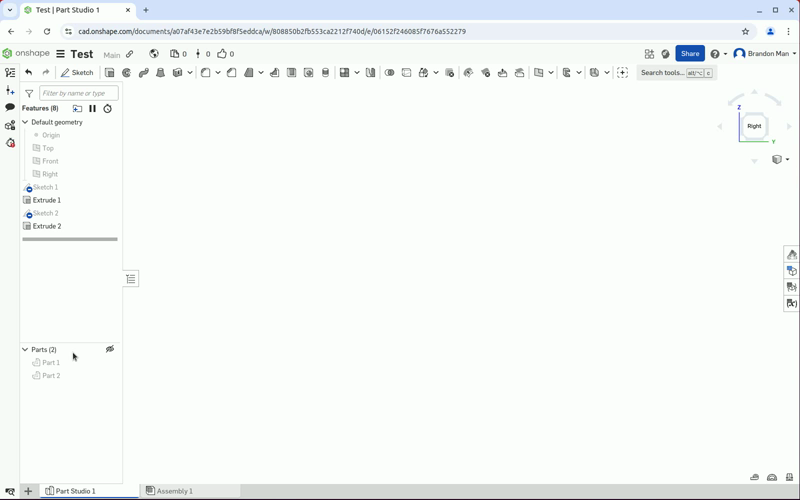
mouse_move(73, 352)
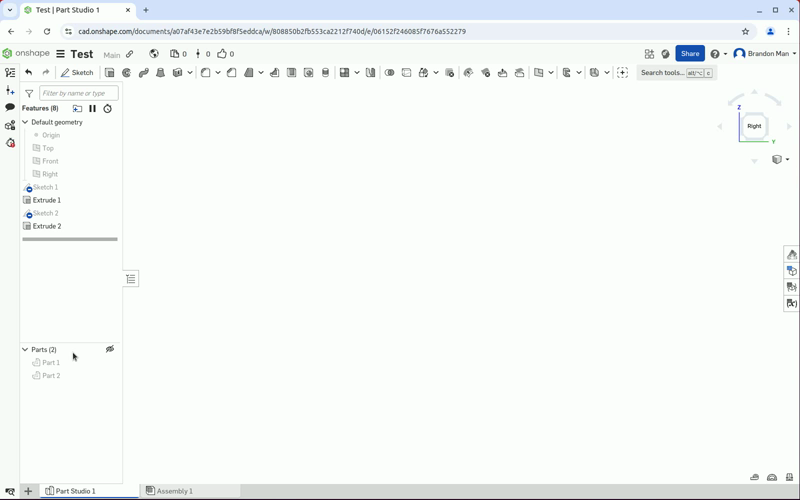
key(shift+y)
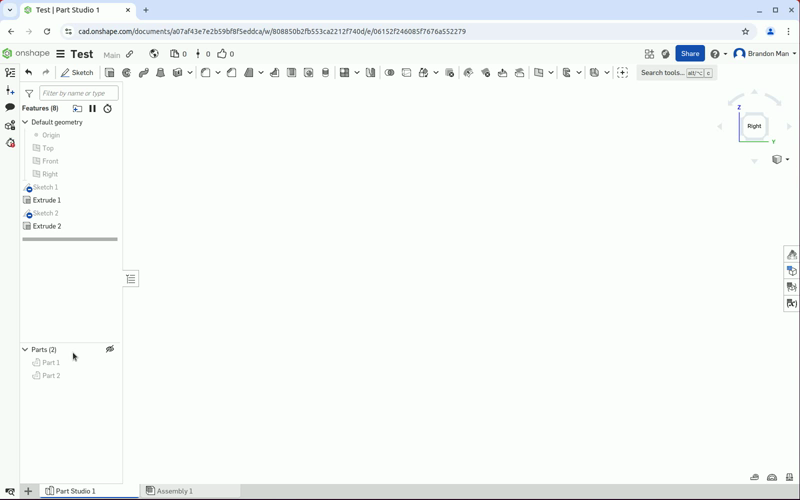
key(shift+s)
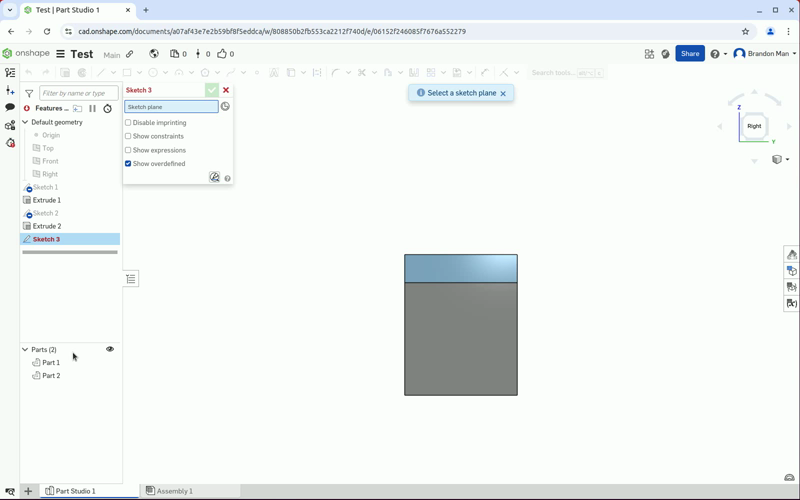
mouse_move(73, 176)
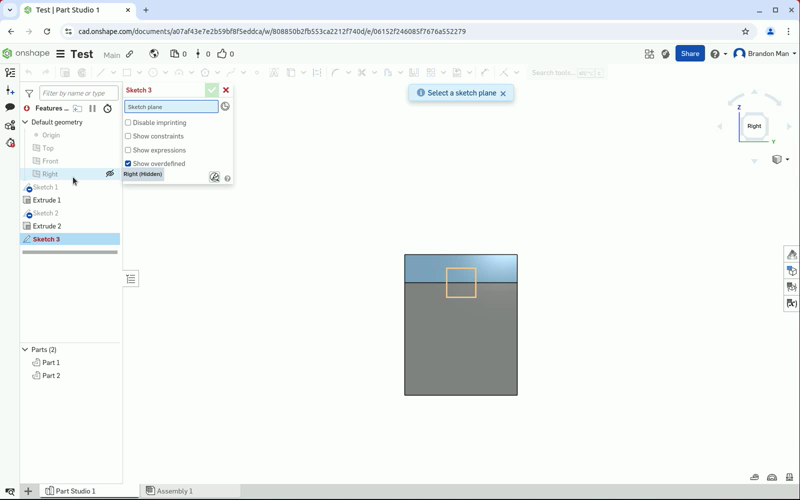
click(73, 176)
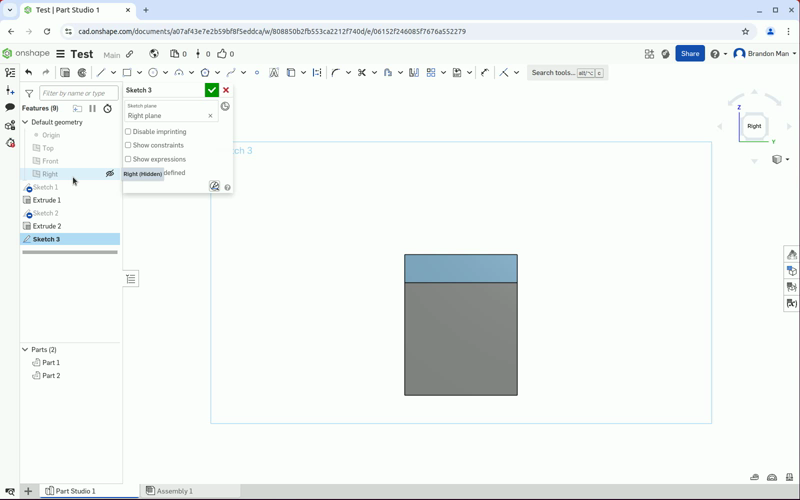
mouse_move(73, 352)
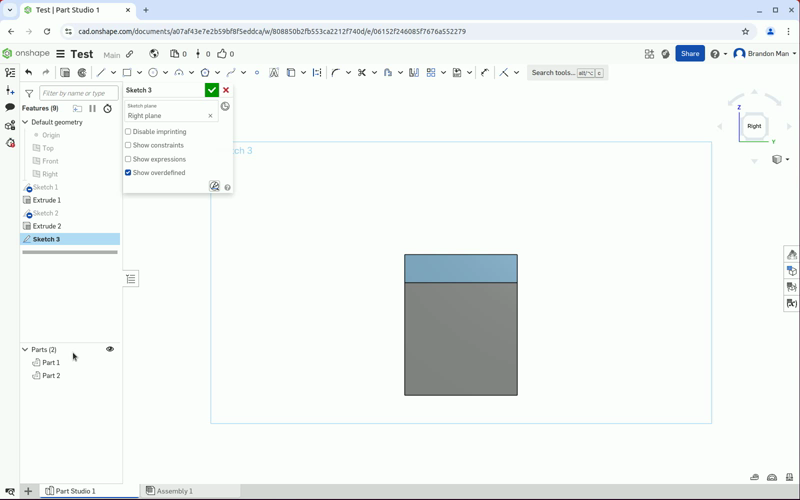
key(y)
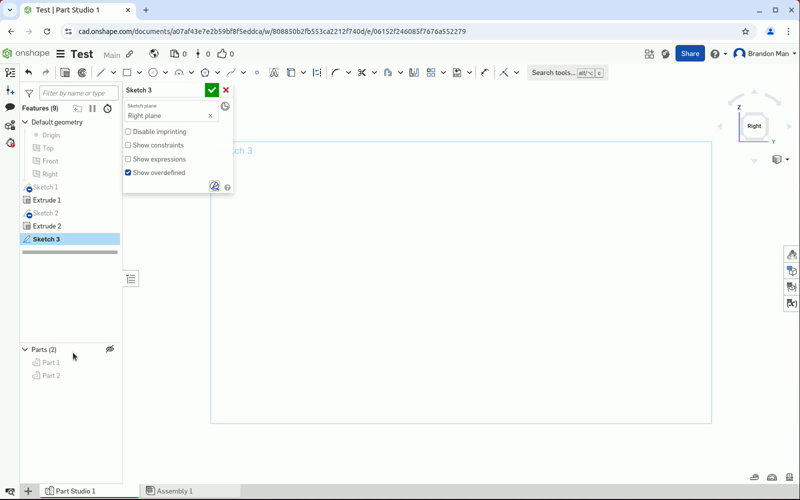
key(c)
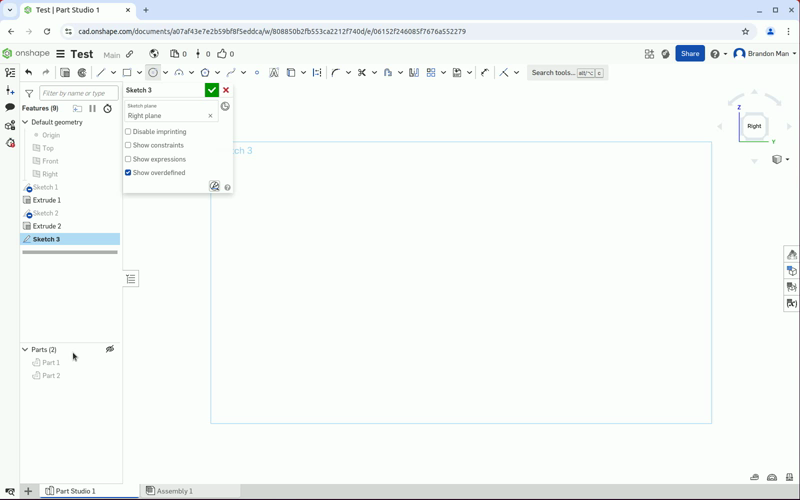
key_down(shift)
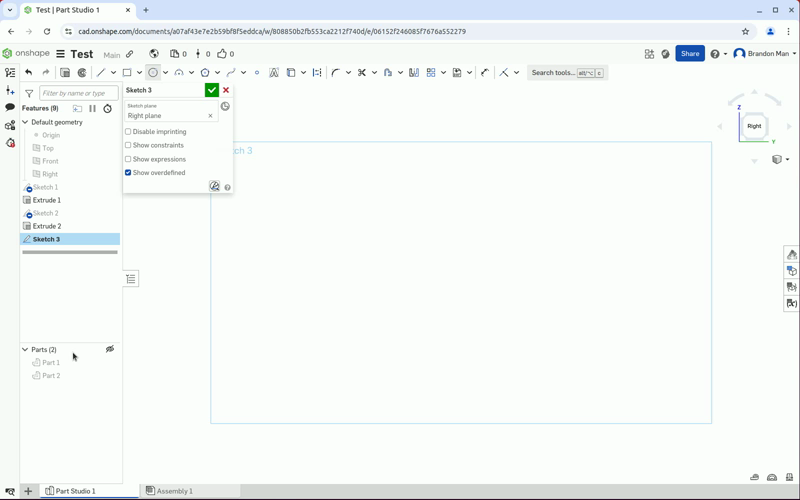
mouse_move(461, 339)
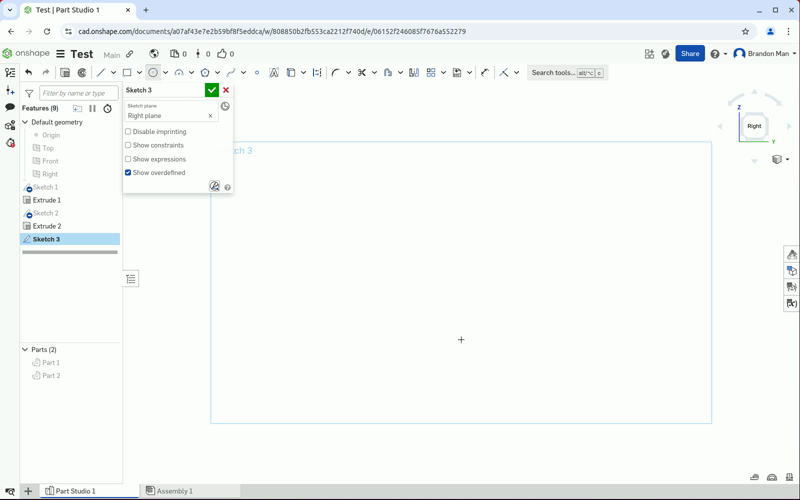
click(461, 339)
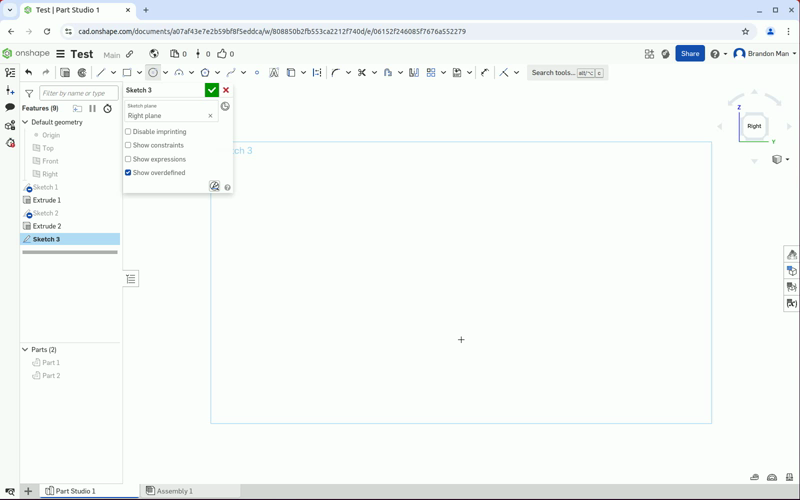
key_up(shift)
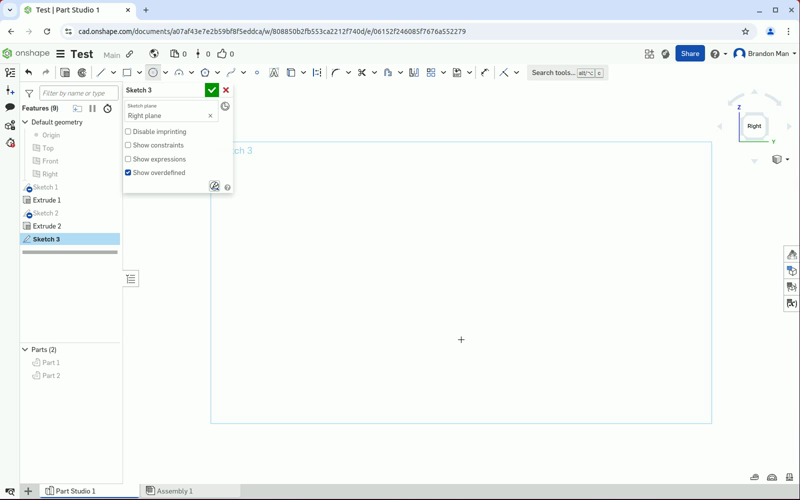
mouse_move(490, 339)
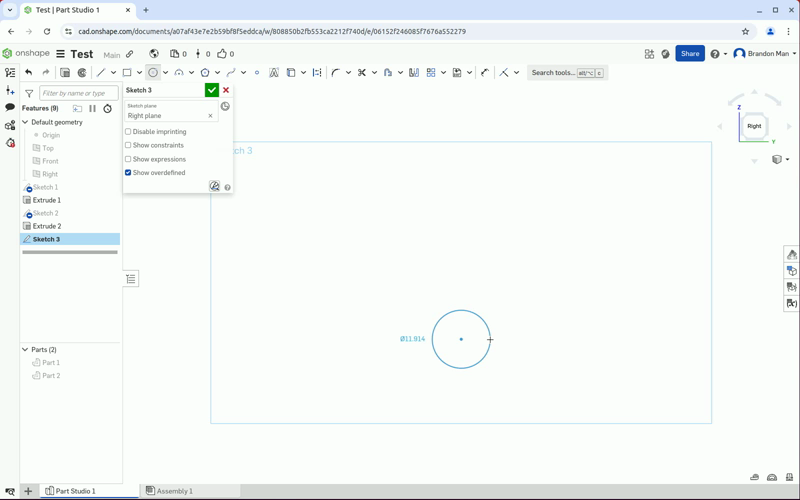
click(490, 339)
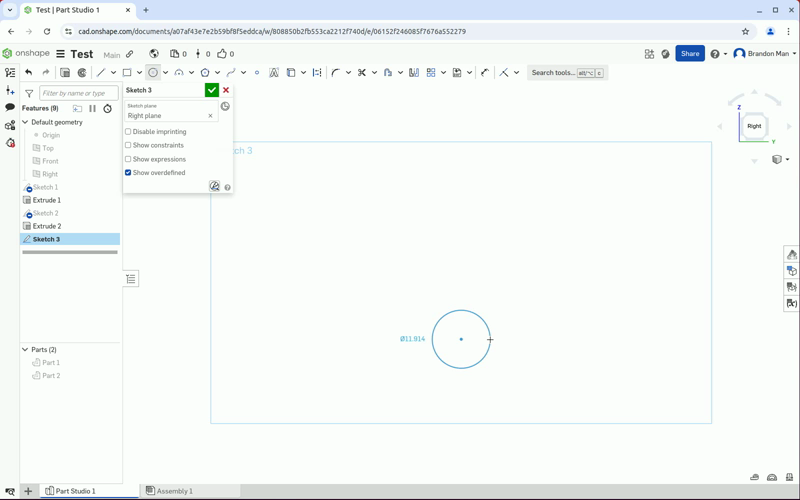
key(esc)
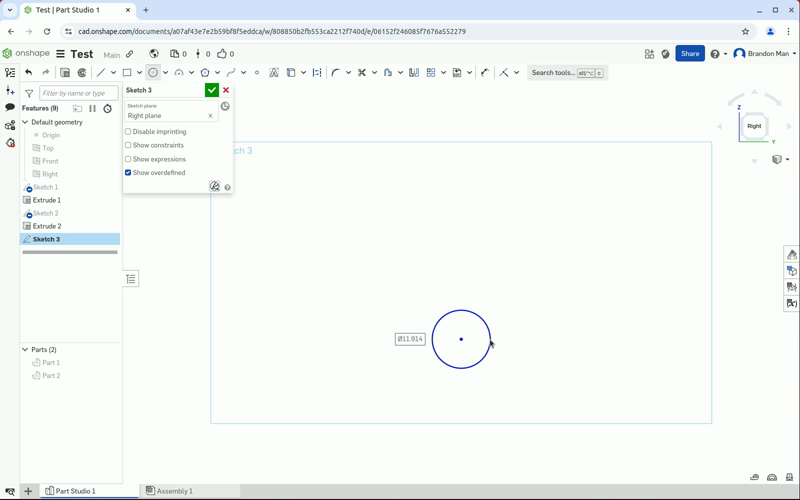
mouse_move(457, 314)
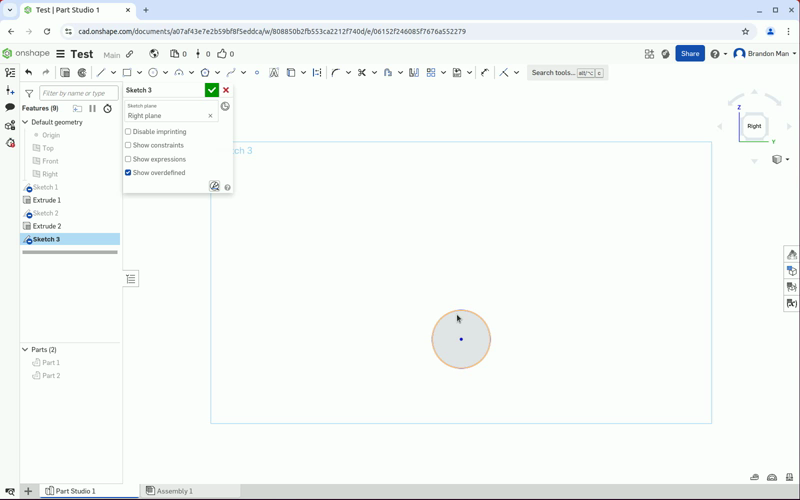
click(457, 314)
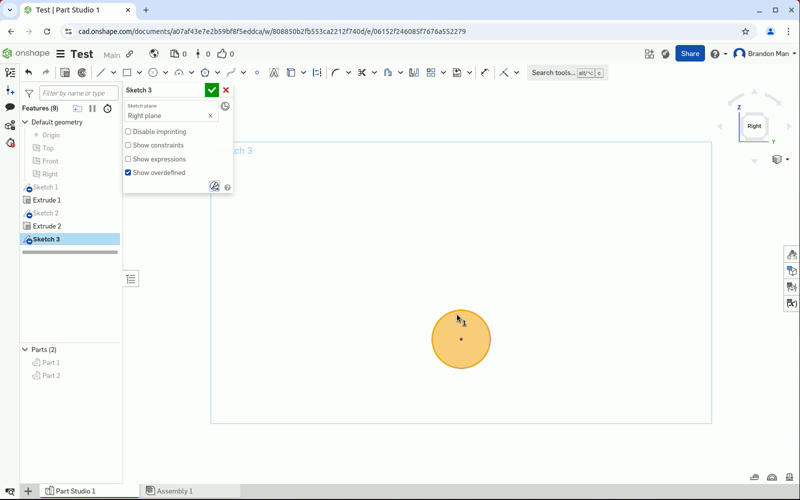
mouse_move(73, 352)
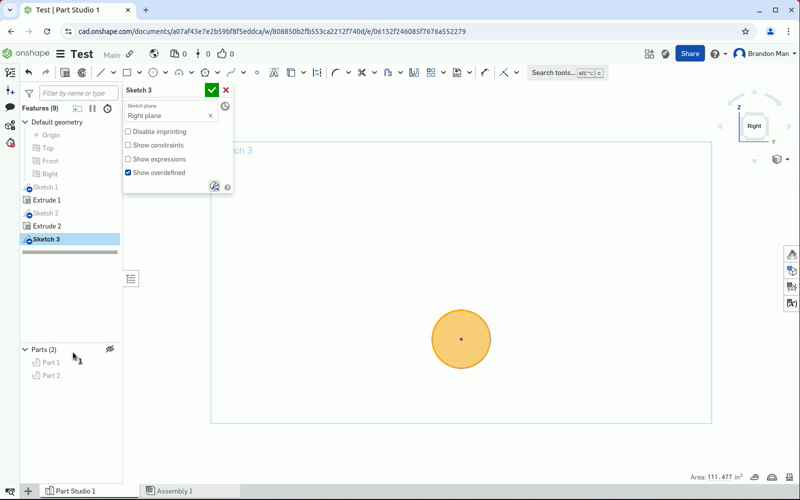
key(shift+y)
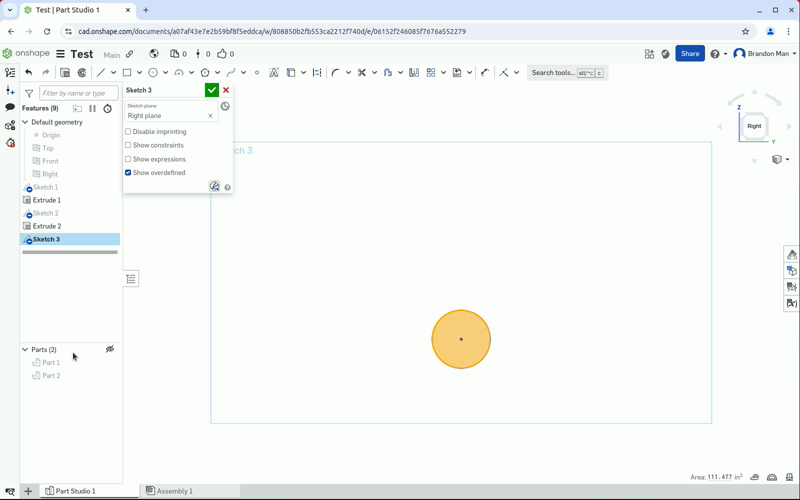
key(shift+e)
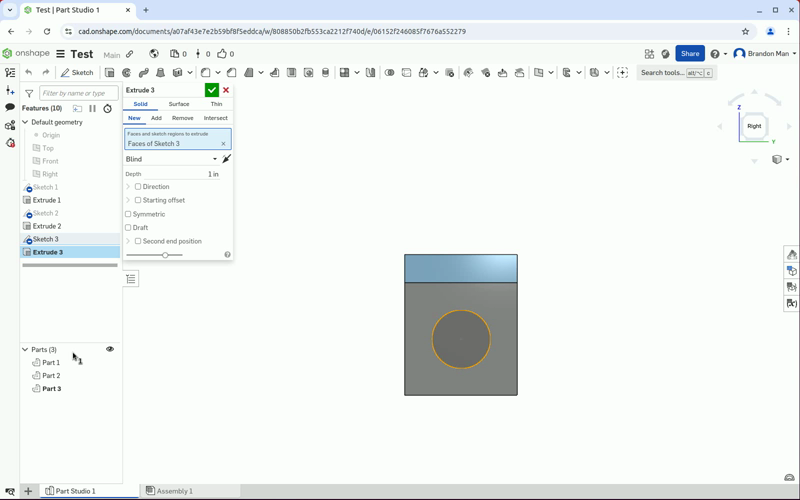
mouse_move(143, 106)
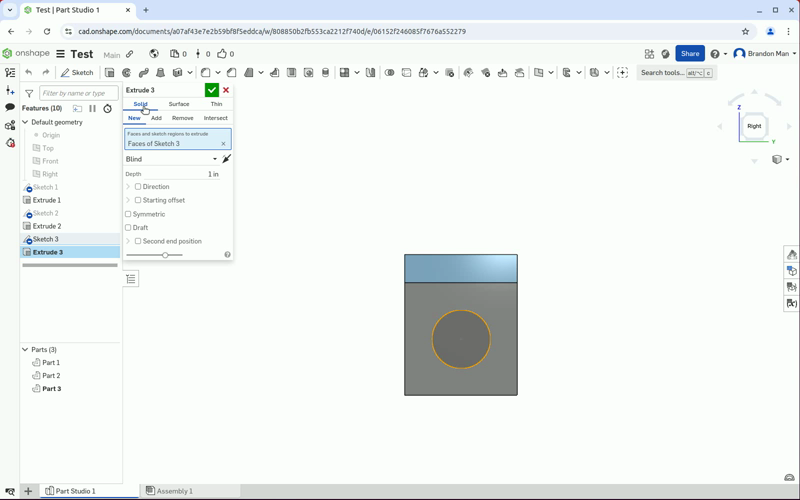
click(143, 106)
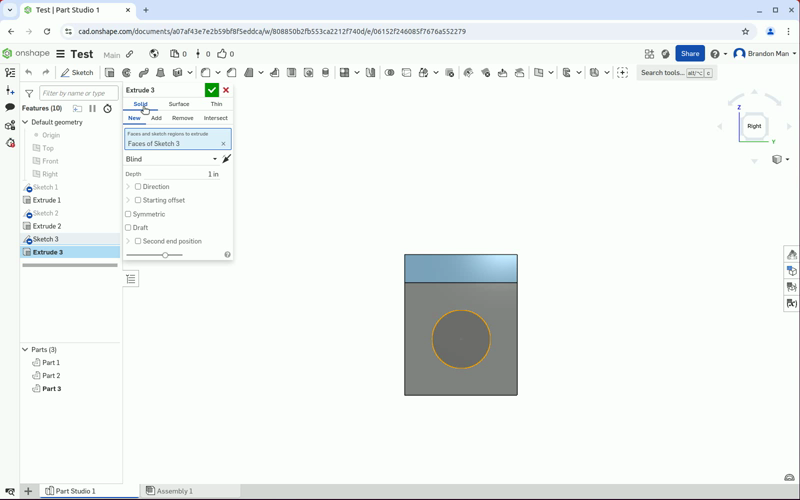
mouse_move(186, 120)
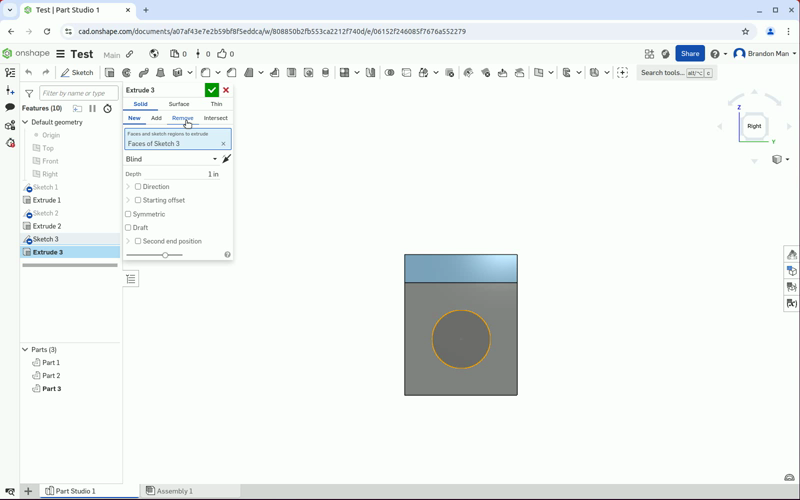
click(186, 120)
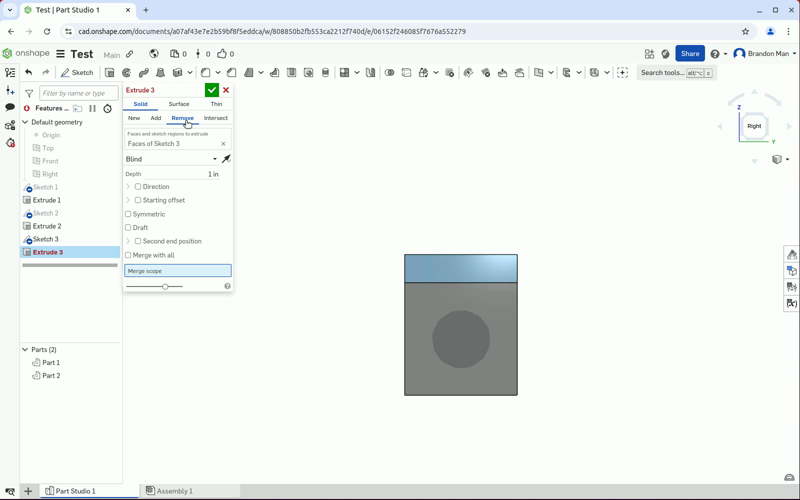
key(tab, 4)
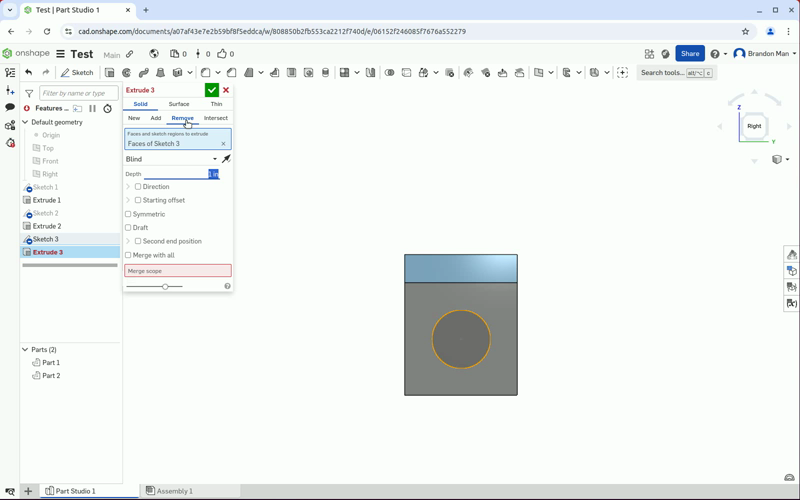
text(-9.869)
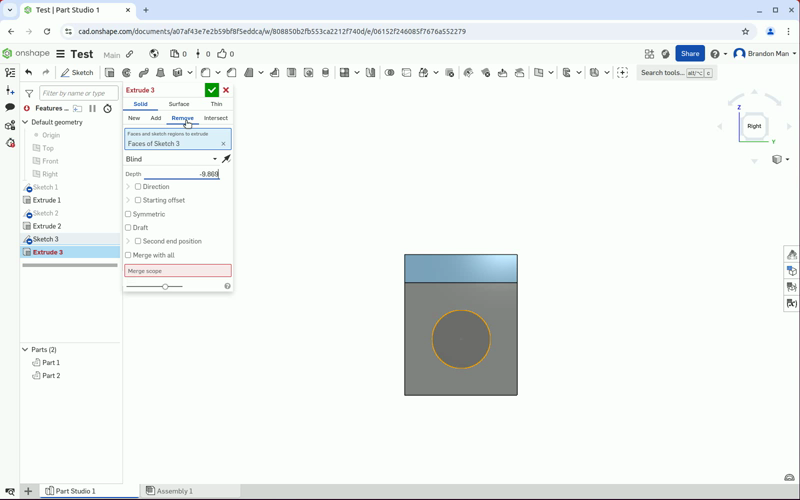
key(tab, 6)
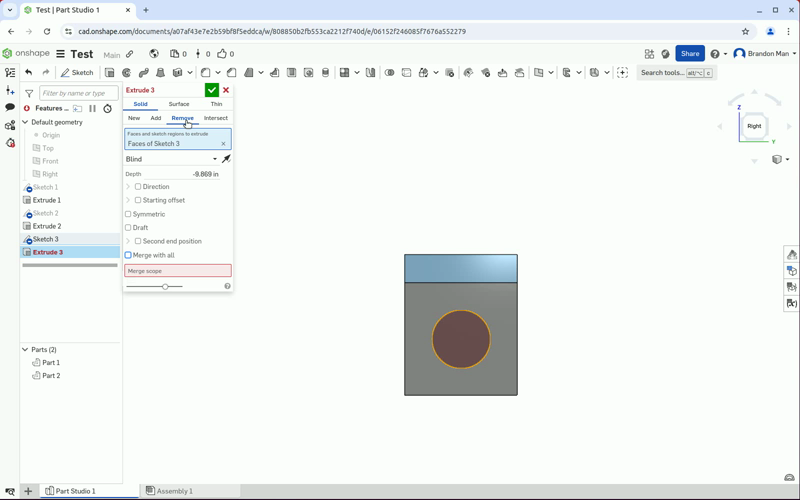
key(space)
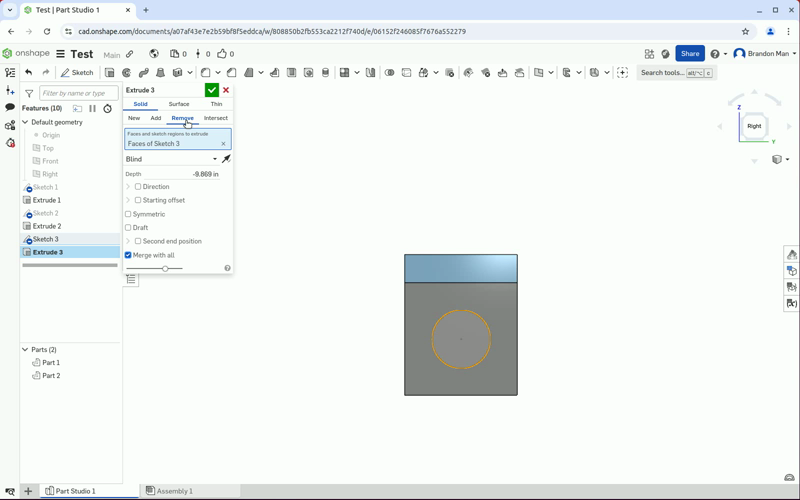
key(enter)
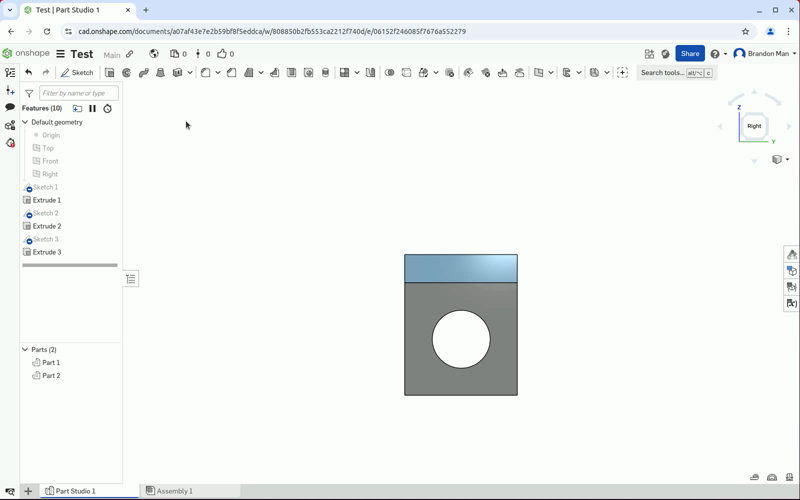
key(shift+h)
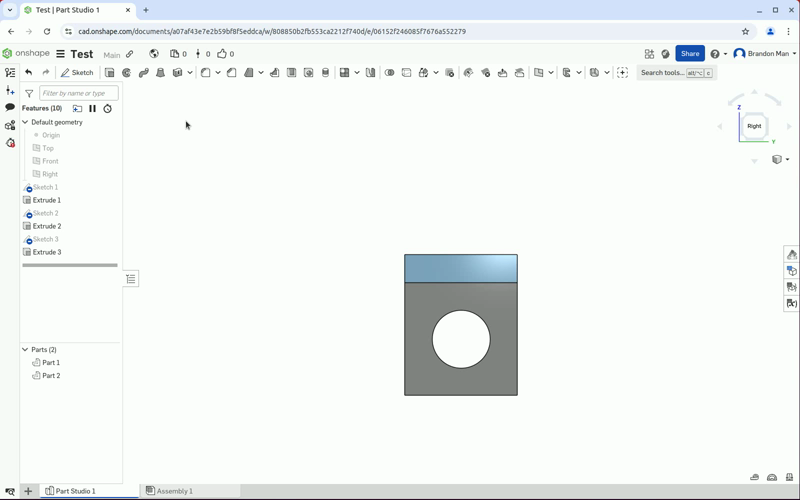
key(shift+h)
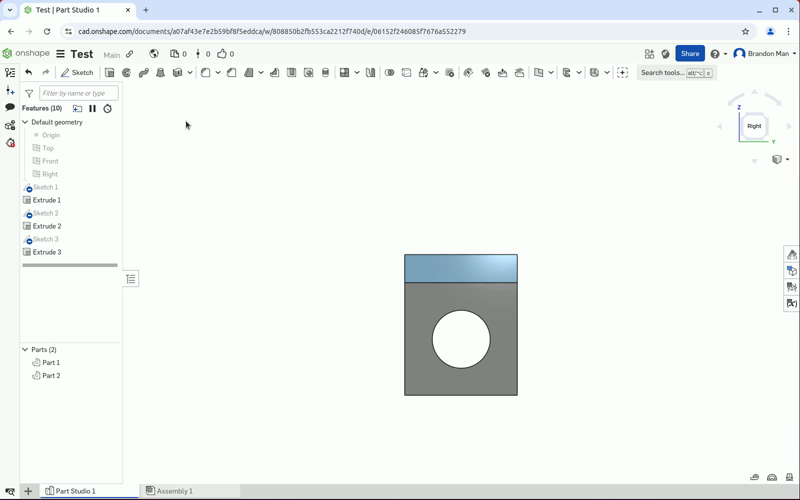
mouse_move(73, 189)
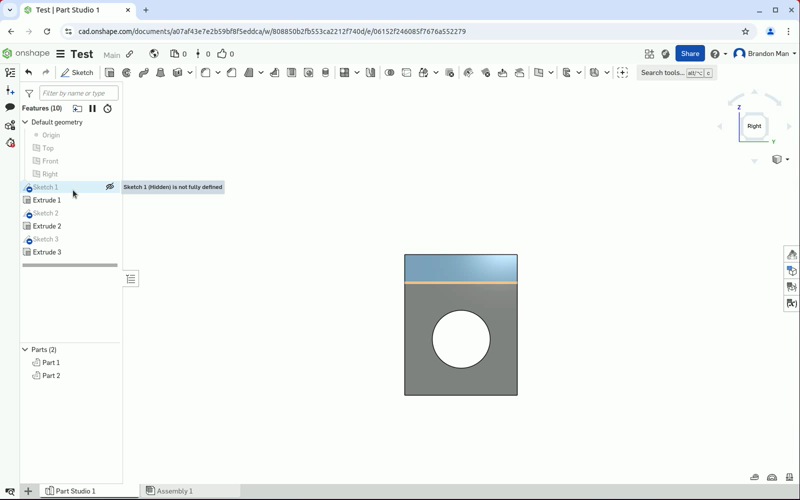
click(73, 189)
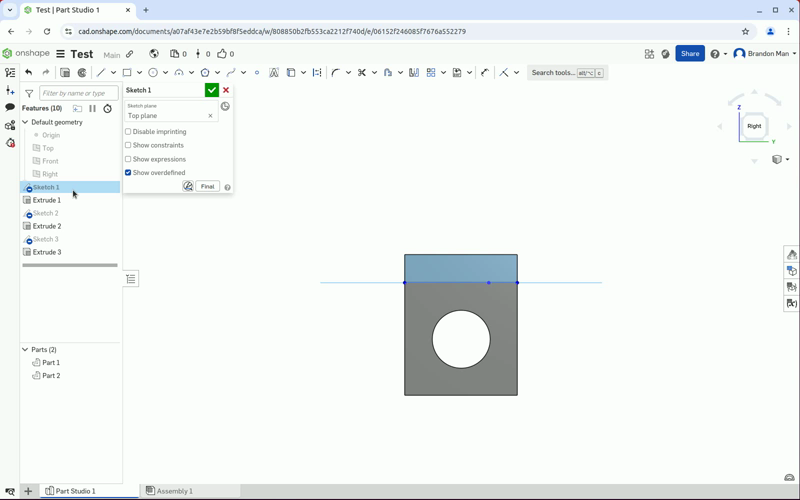
mouse_move(229, 92)
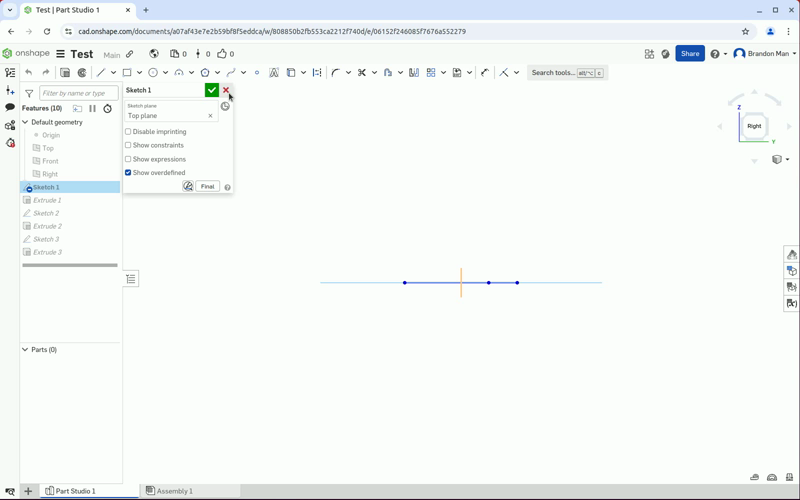
click(229, 92)
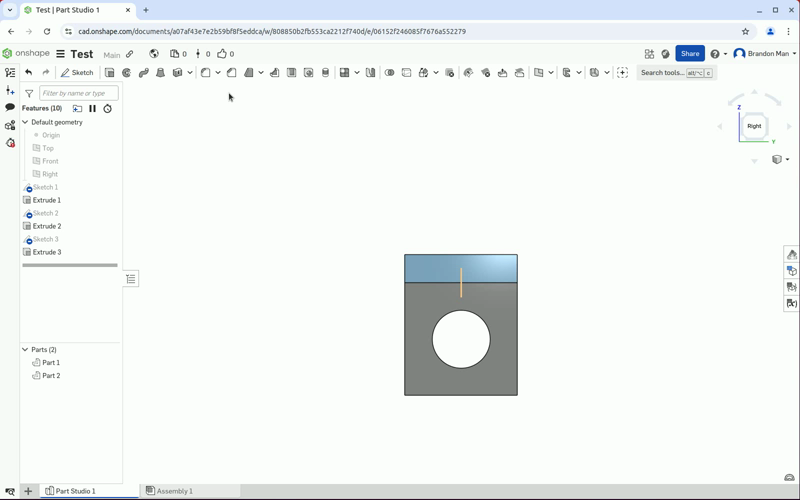
mouse_move(541, 75)
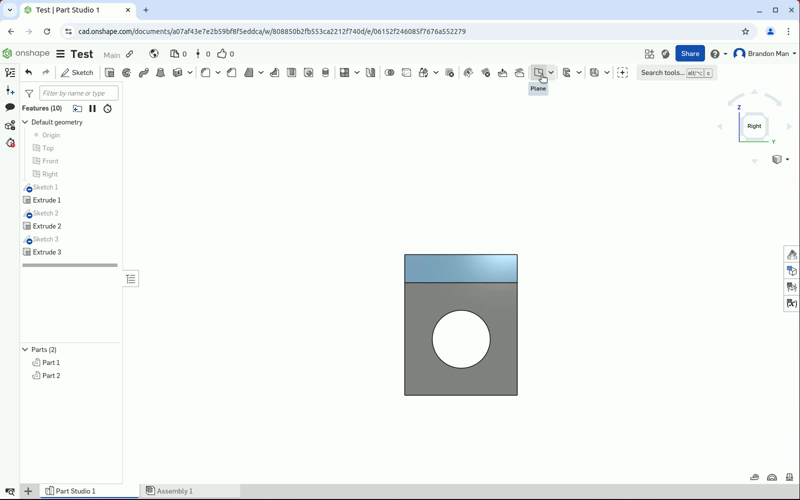
click(541, 75)
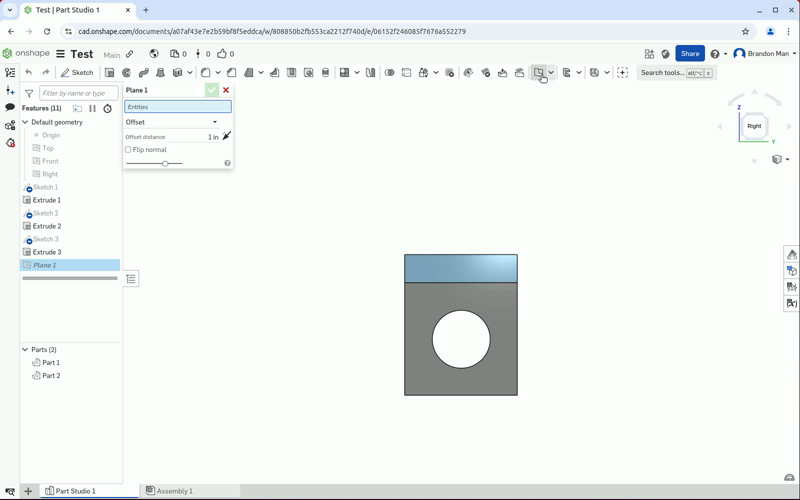
mouse_move(73, 176)
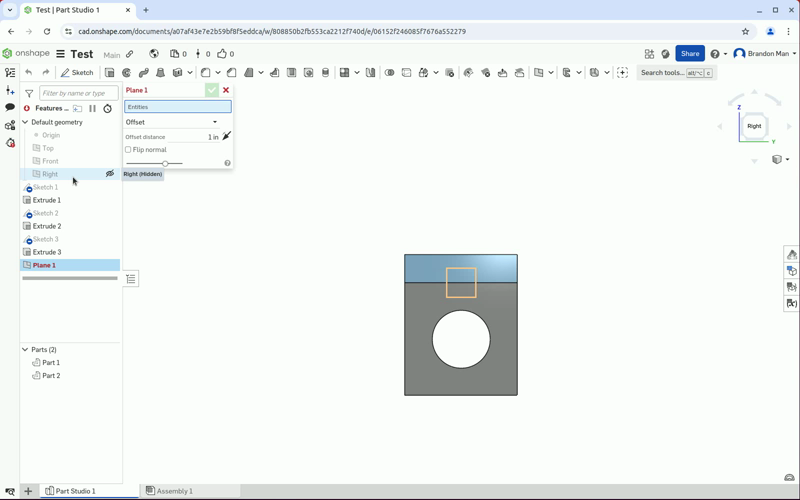
click(73, 176)
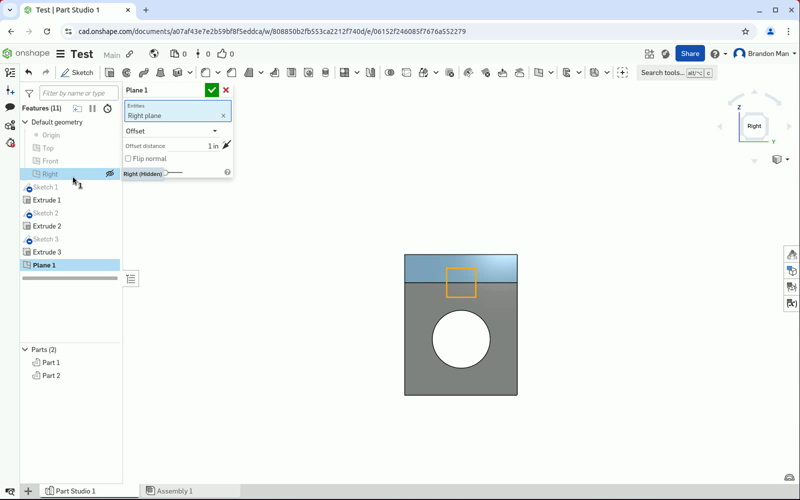
key(tab, 2)
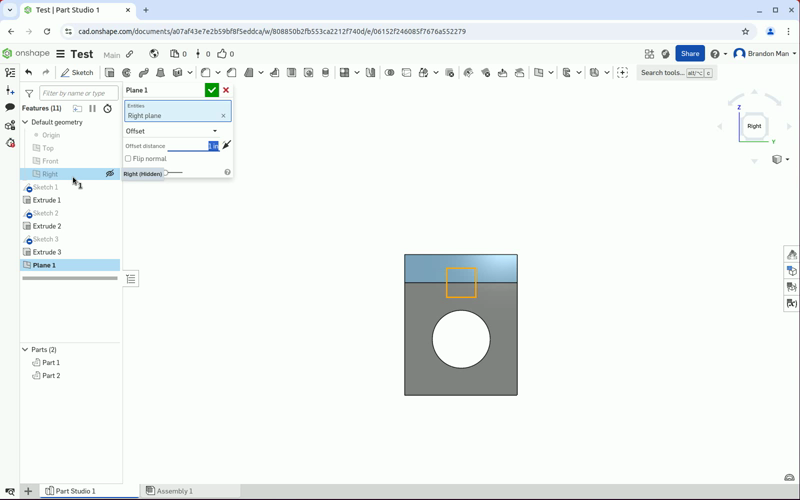
text(2.896)
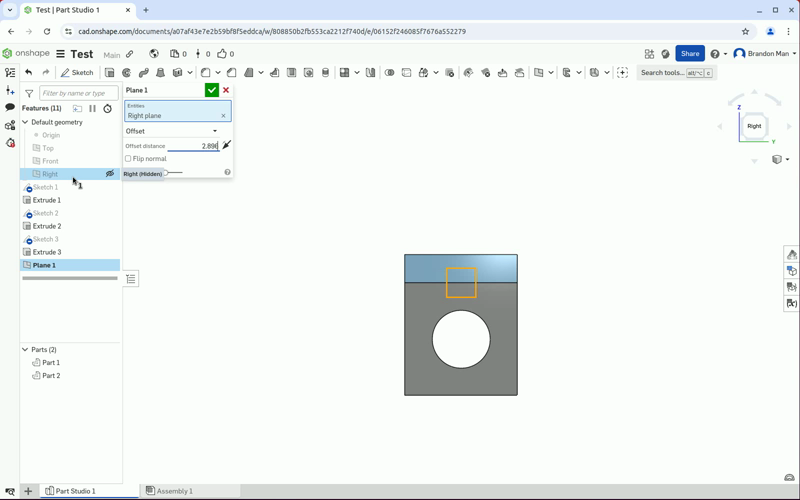
key(enter, 2)
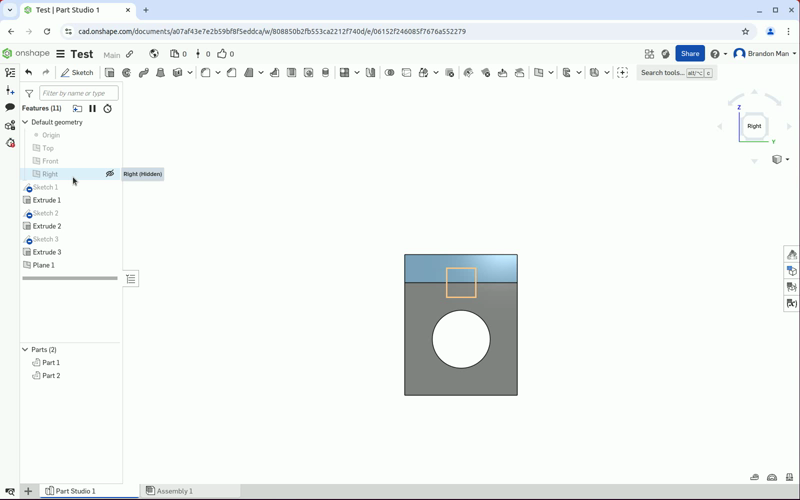
key(shift+s)
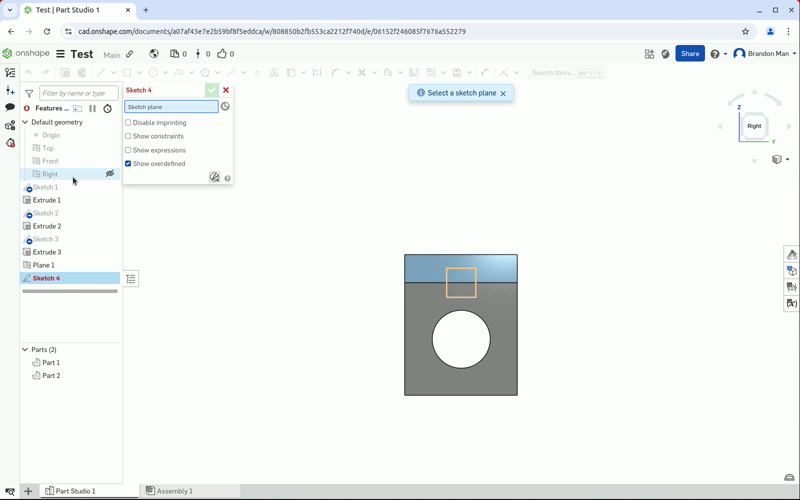
mouse_move(73, 267)
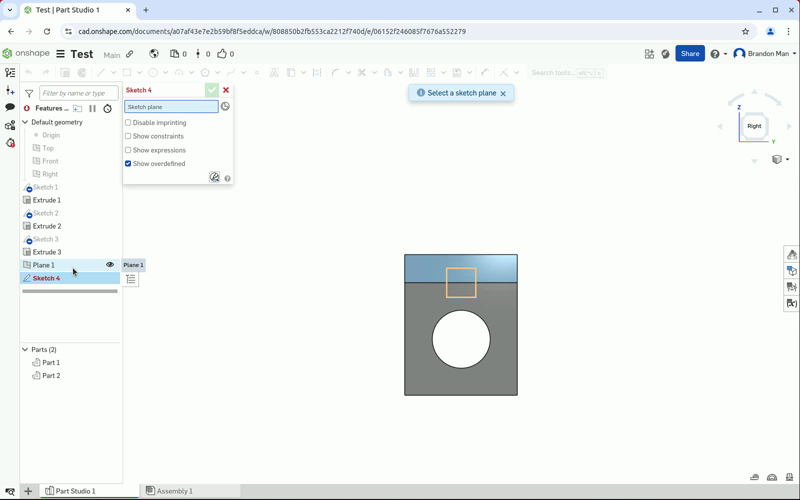
click(73, 267)
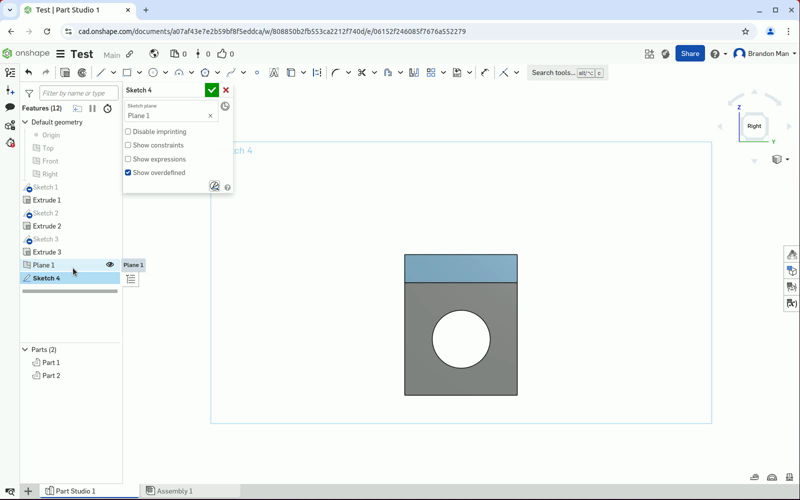
mouse_move(73, 352)
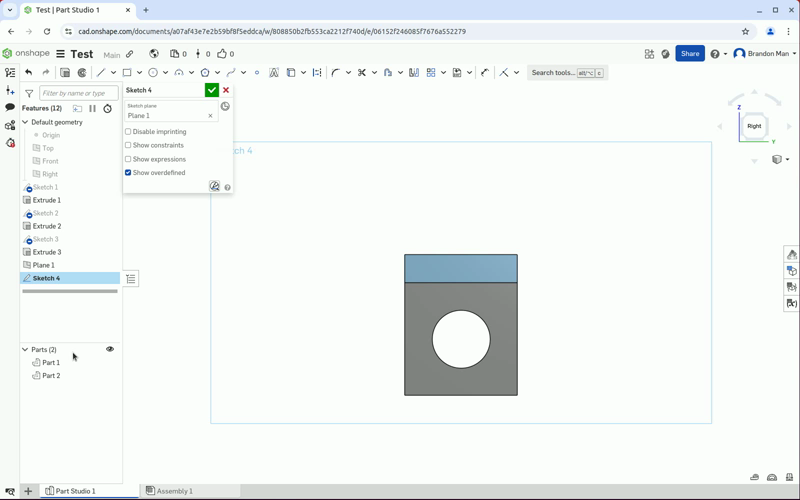
key(y)
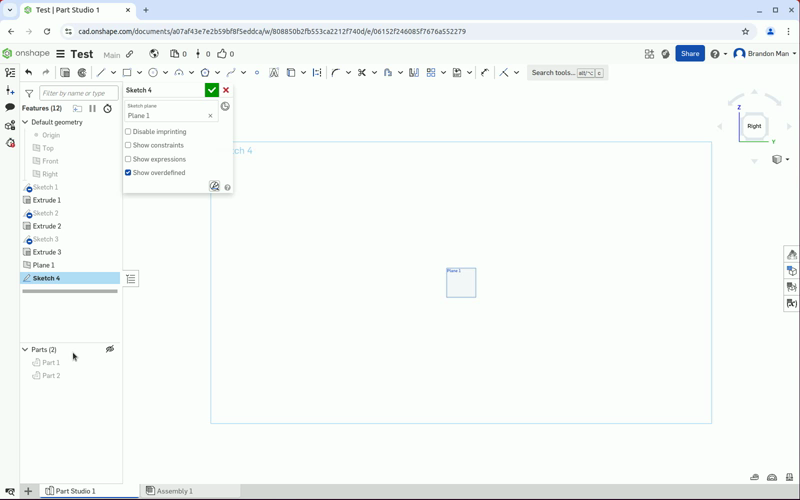
key(l)
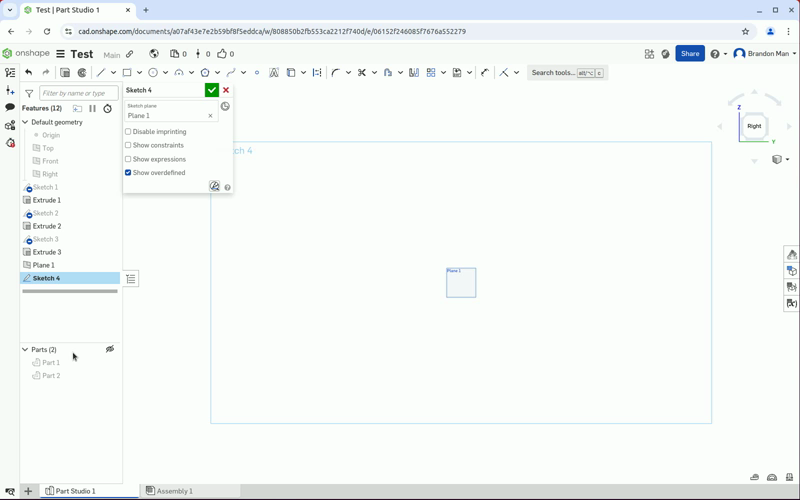
key_down(shift)
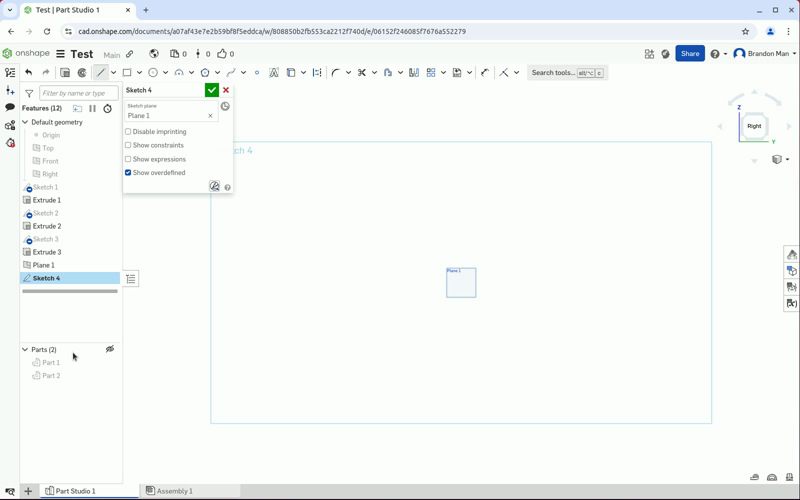
mouse_move(404, 395)
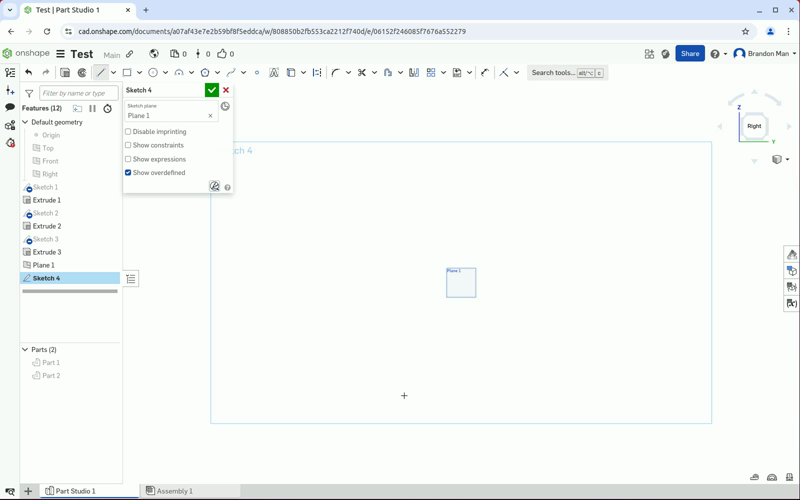
click(404, 395)
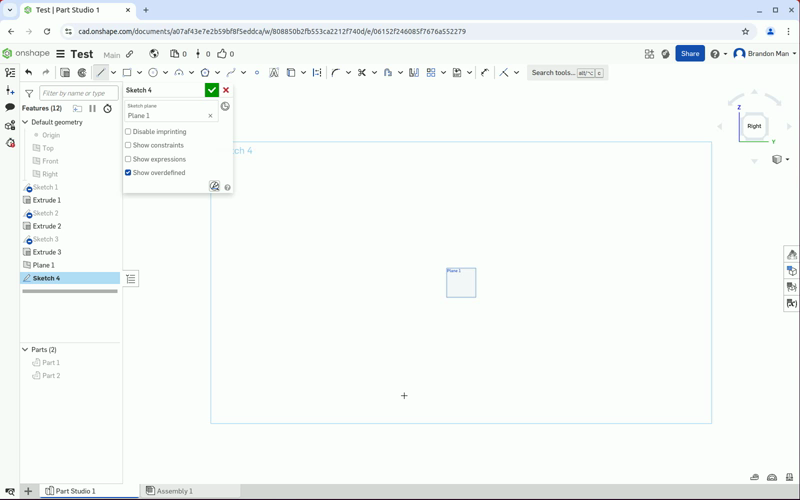
key_up(shift)
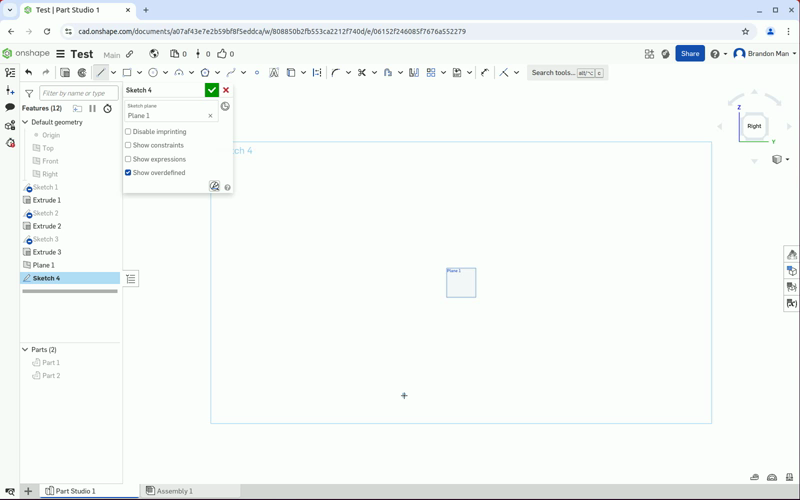
key_down(shift)
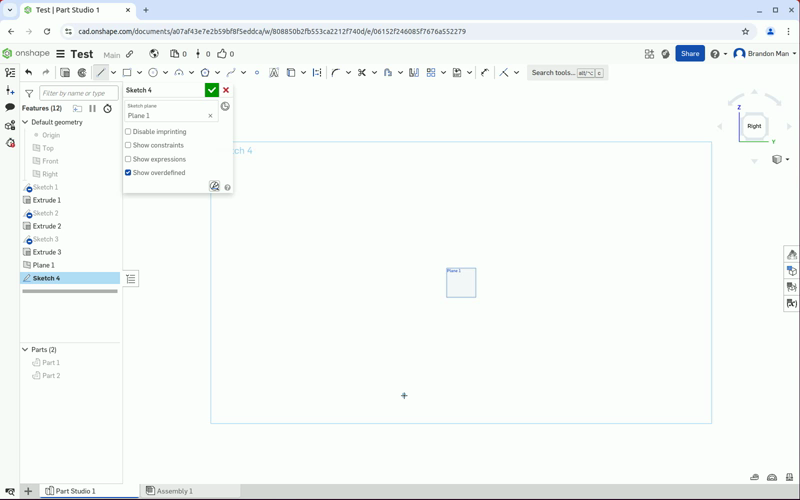
mouse_move(434, 395)
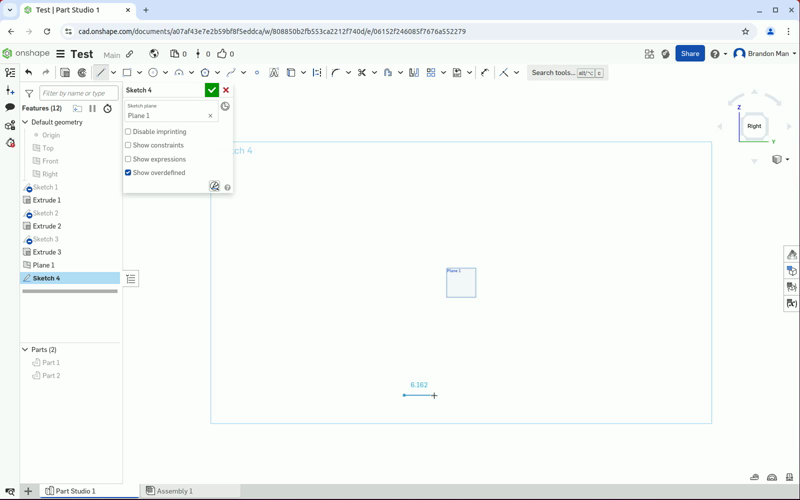
mouse_move(461, 395)
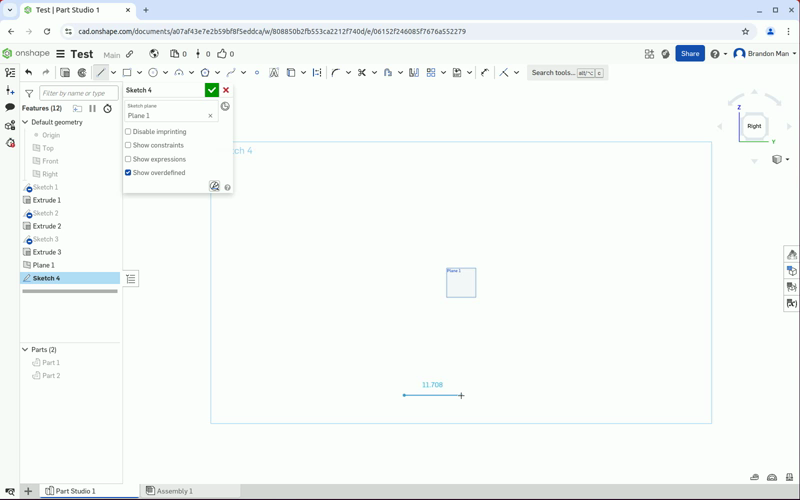
click(461, 395)
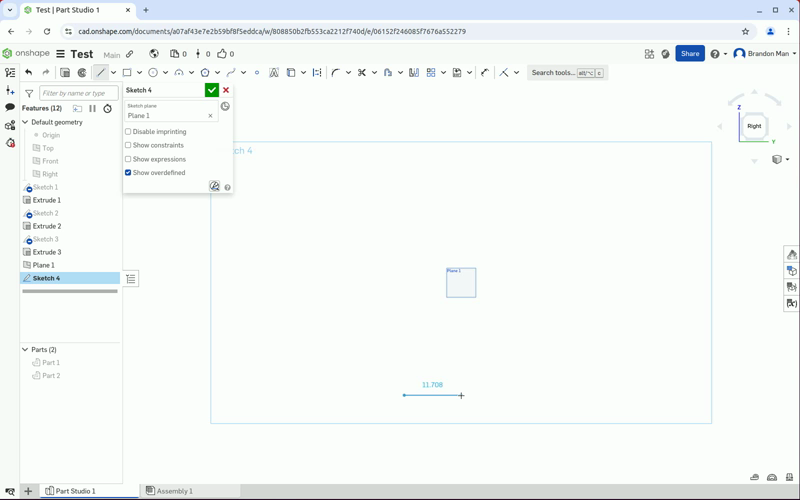
key_up(shift)
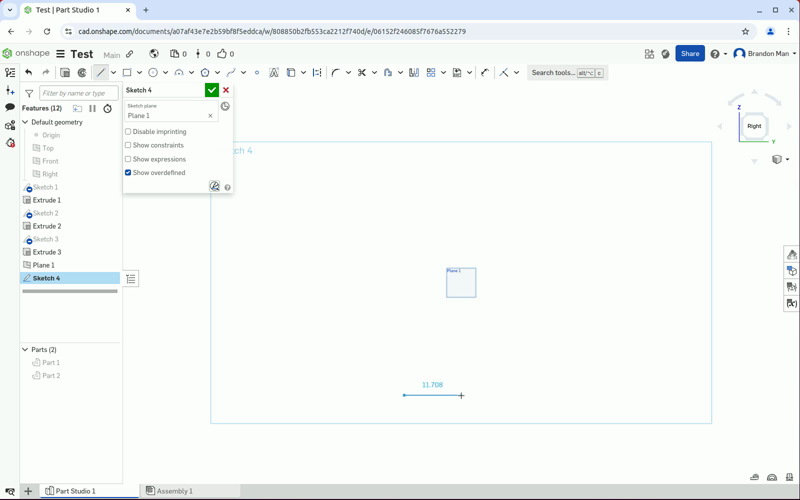
key(esc)
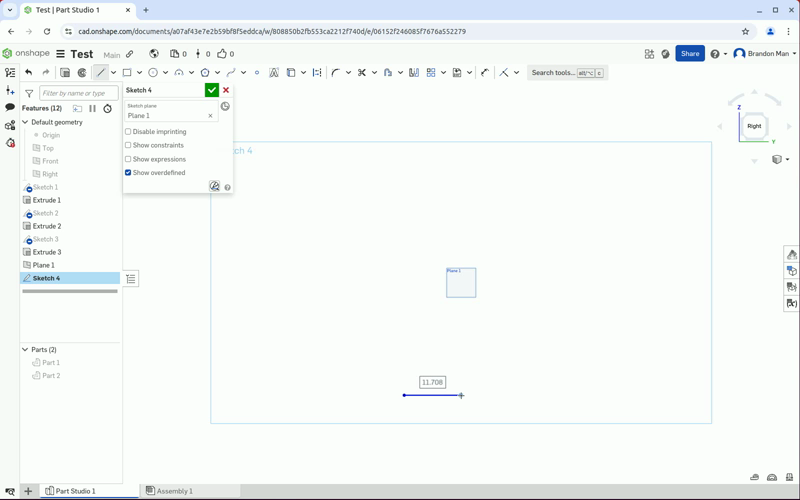
key(a)
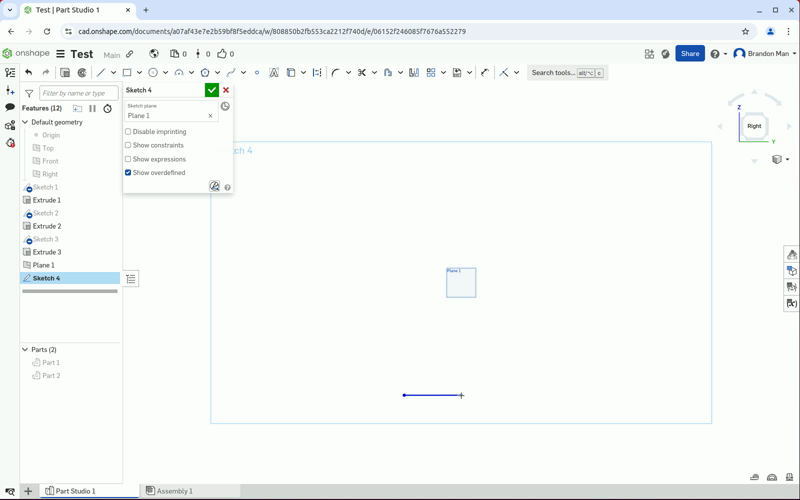
mouse_move(461, 395)
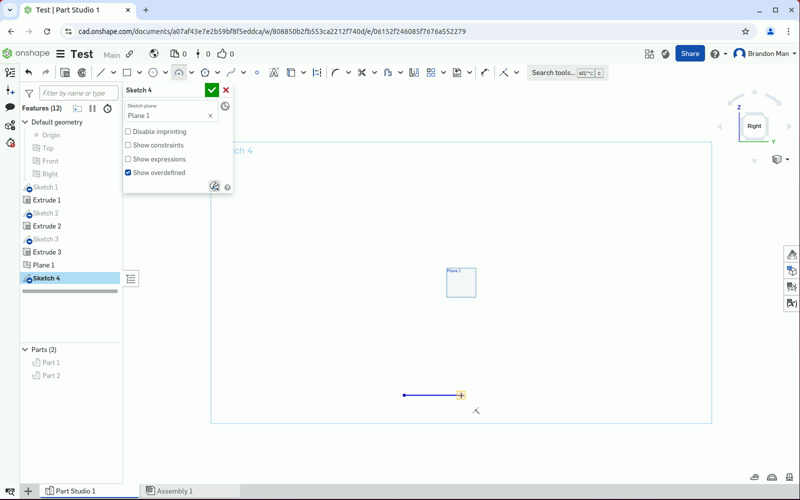
click(461, 395)
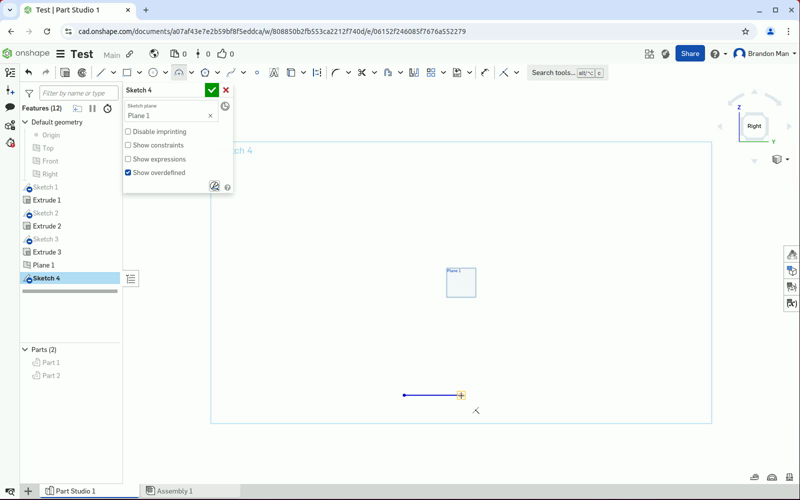
key_down(shift)
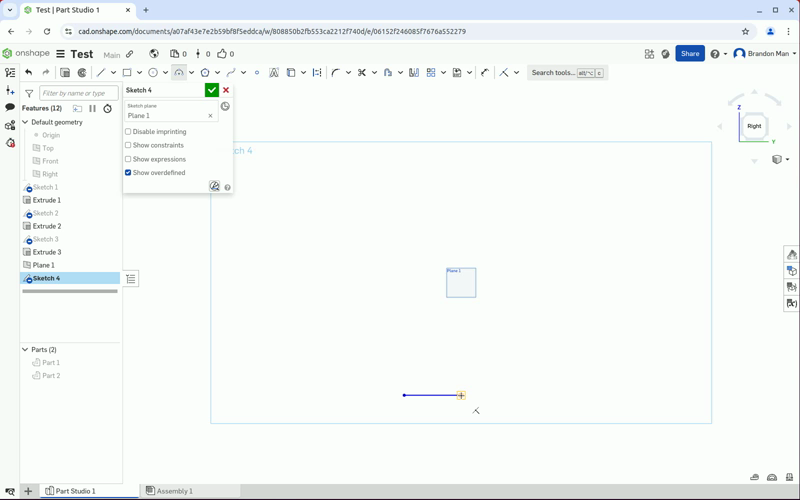
mouse_move(404, 338)
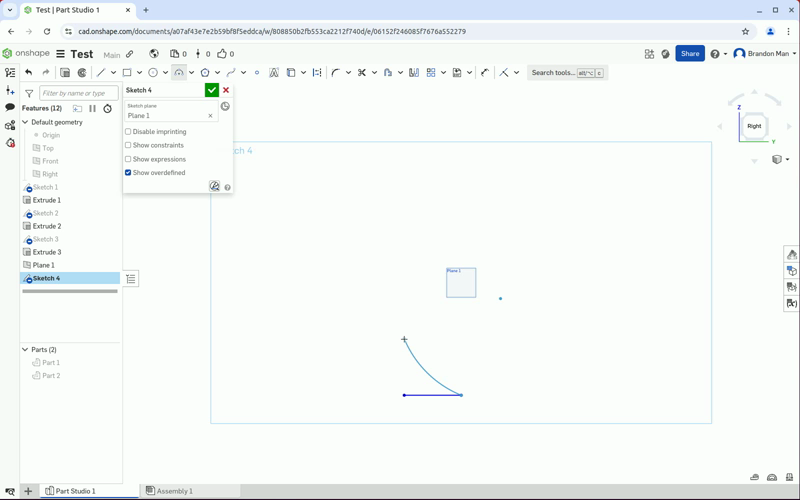
click(404, 338)
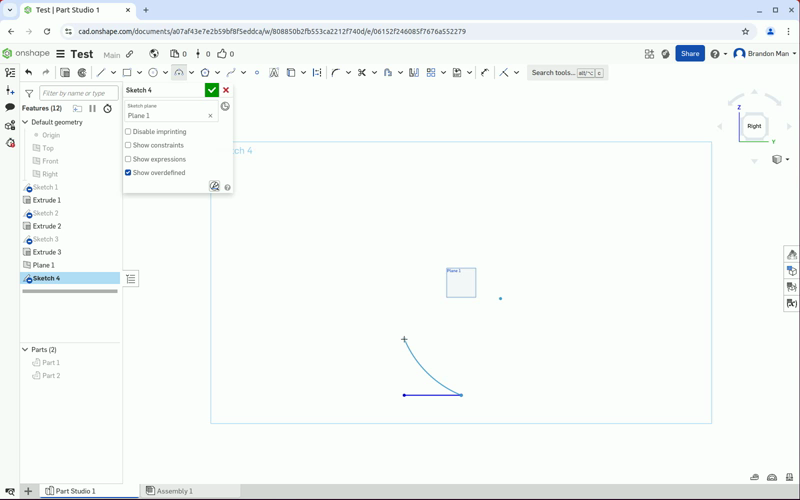
mouse_move(421, 378)
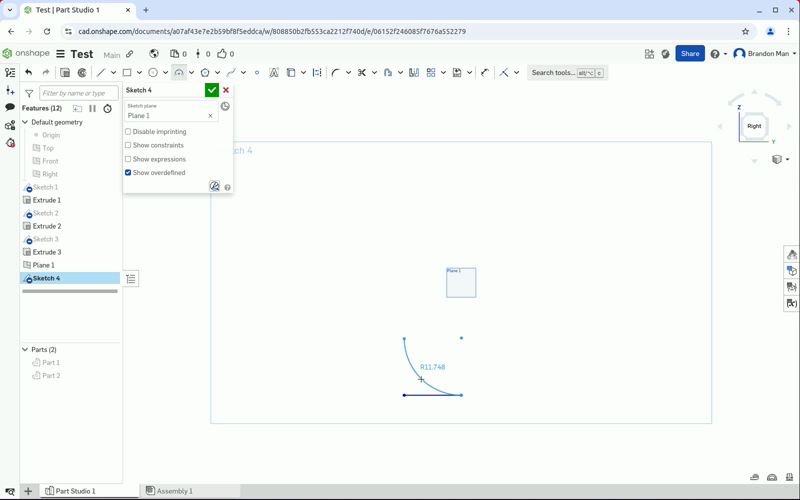
click(421, 378)
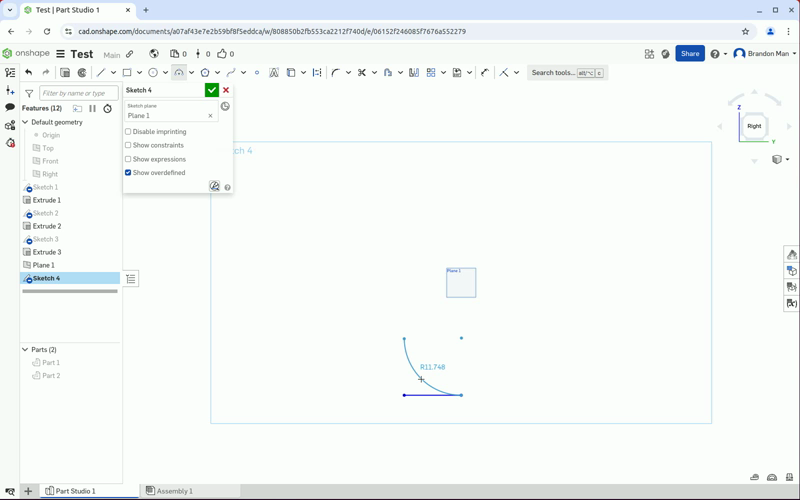
key_up(shift)
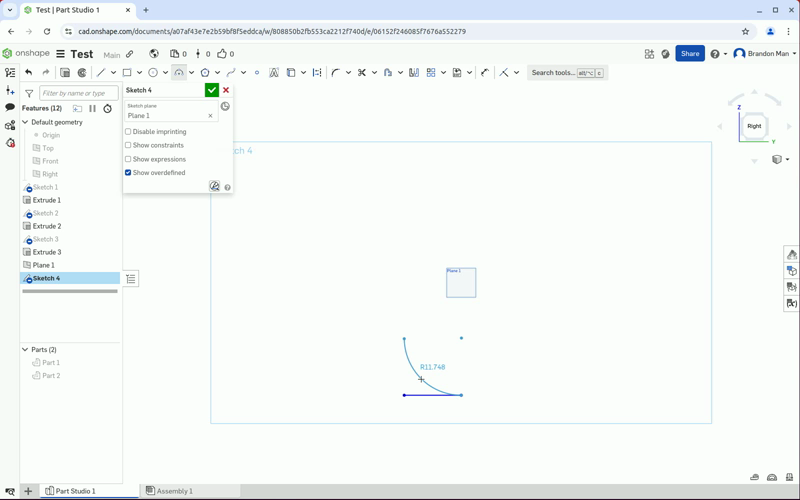
key(esc)
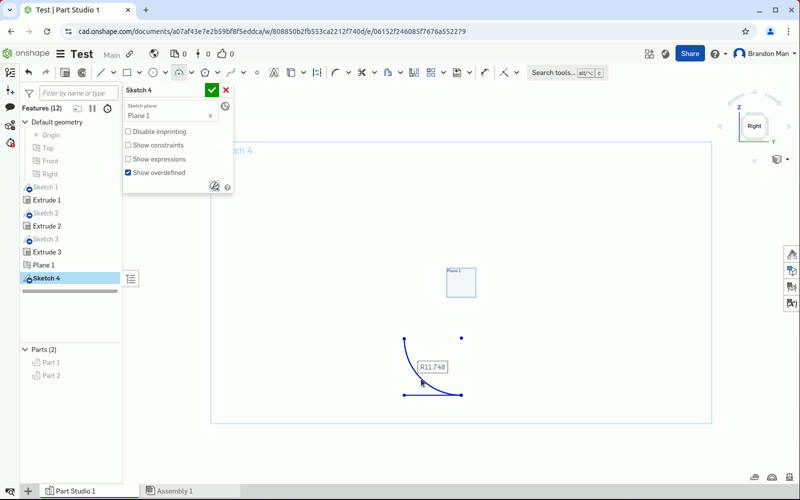
key(l)
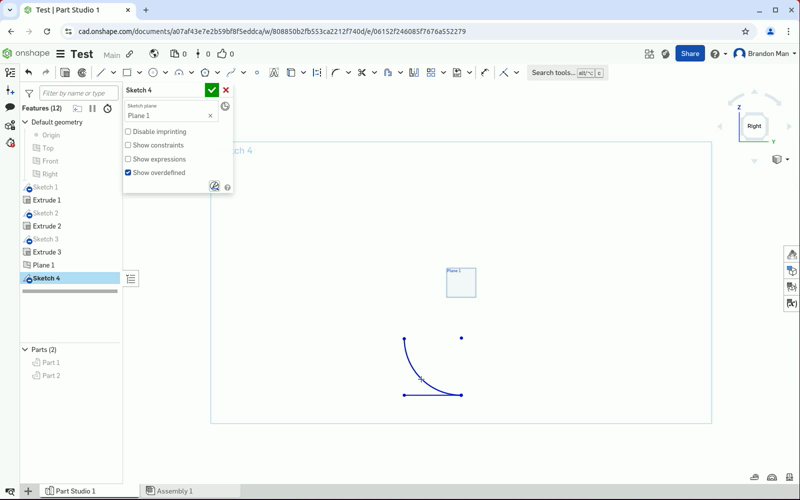
mouse_move(404, 338)
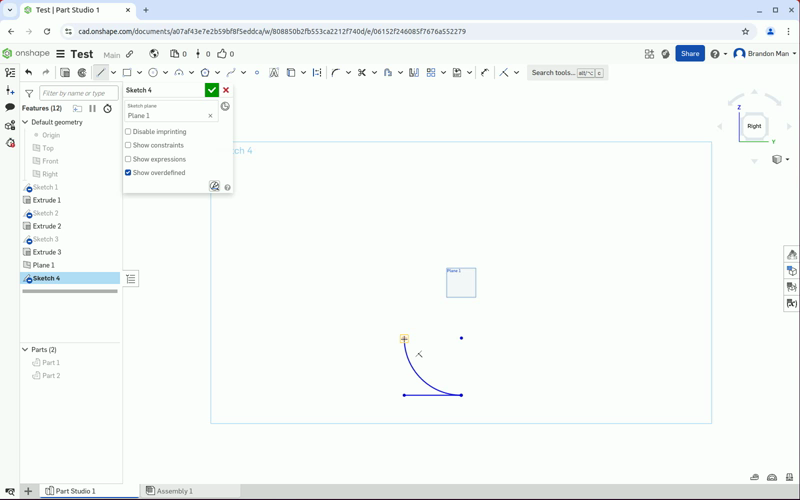
click(404, 338)
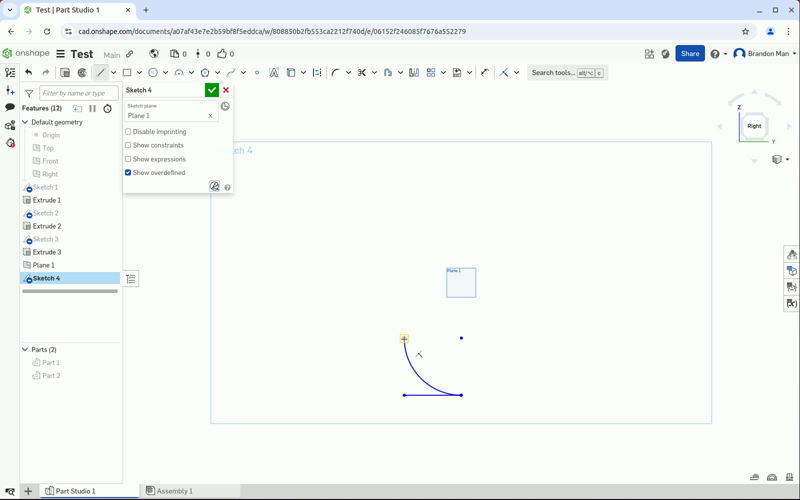
mouse_move(434, 338)
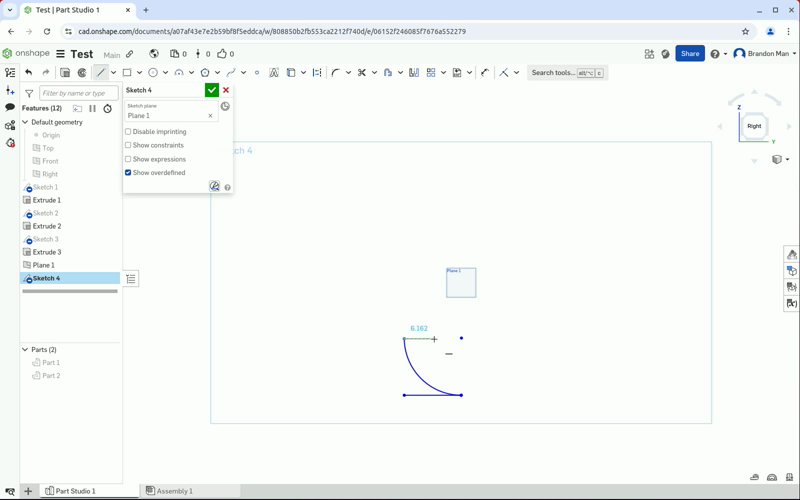
key_down(shift)
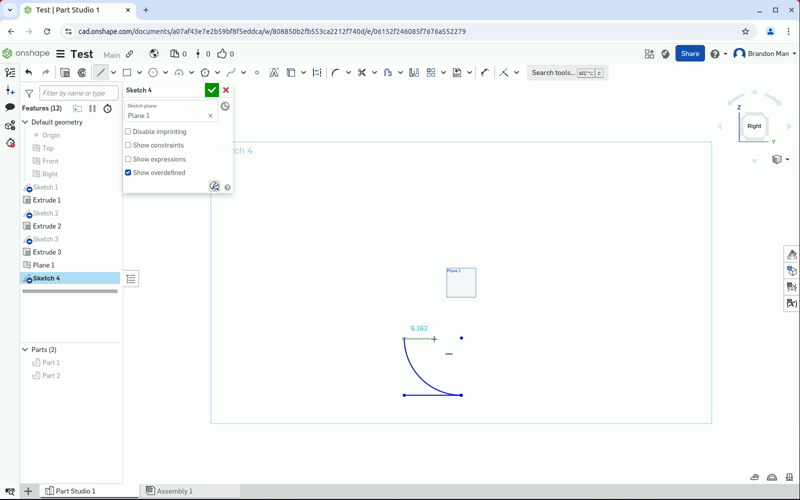
mouse_move(404, 395)
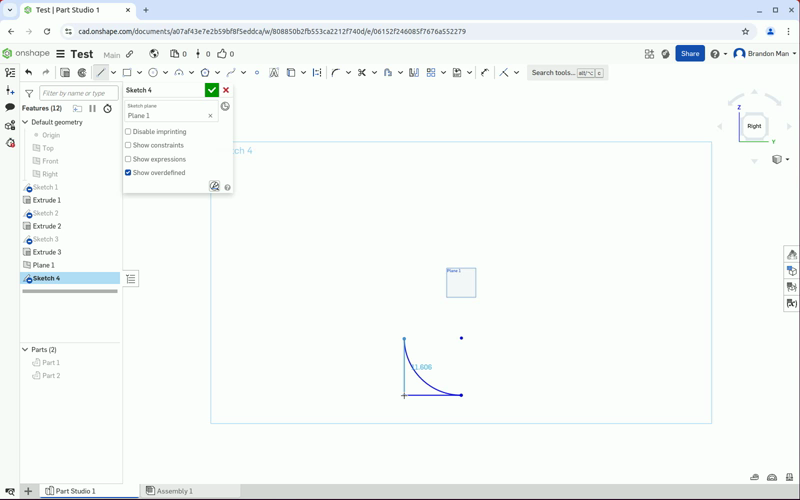
key_up(shift)
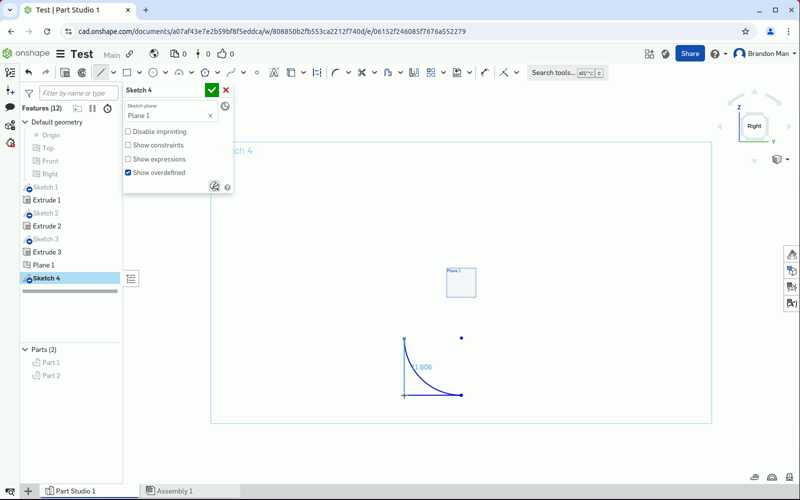
click(404, 395)
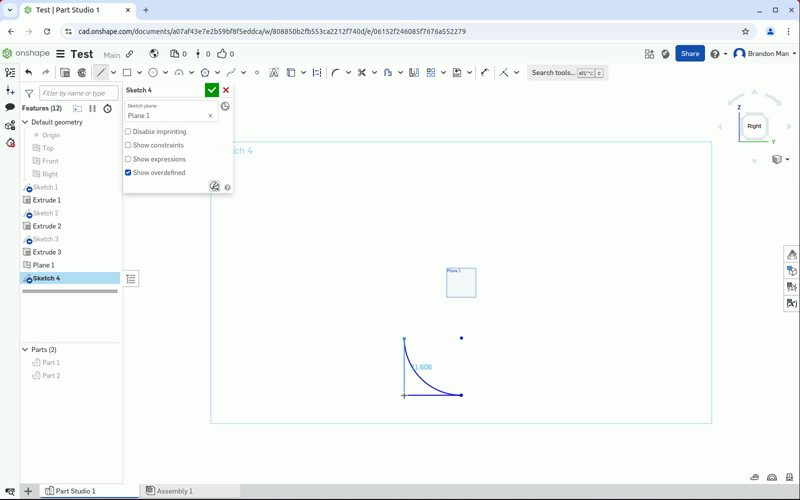
key(esc)
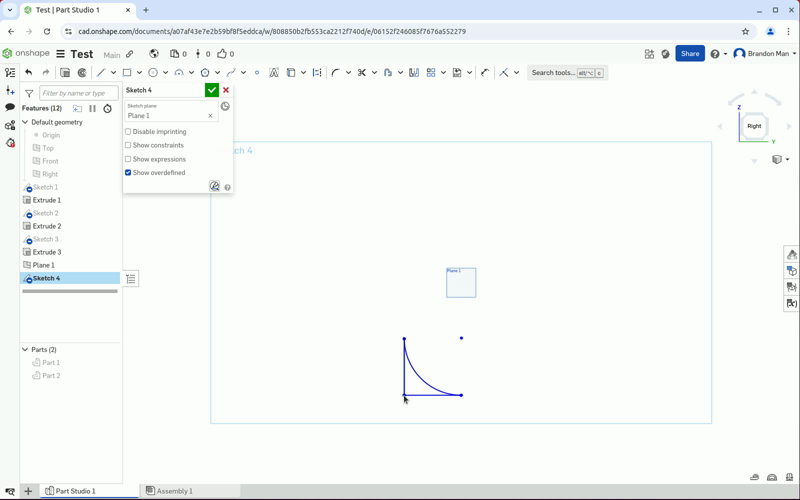
mouse_move(417, 392)
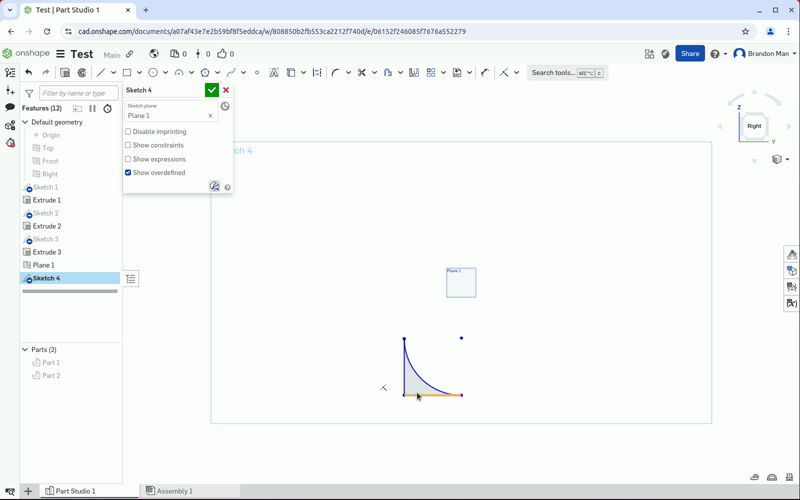
scroll(6)
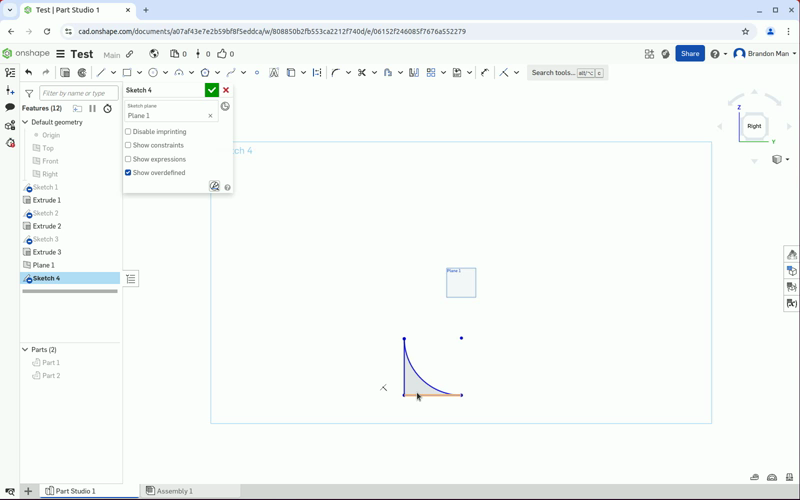
scroll(6)
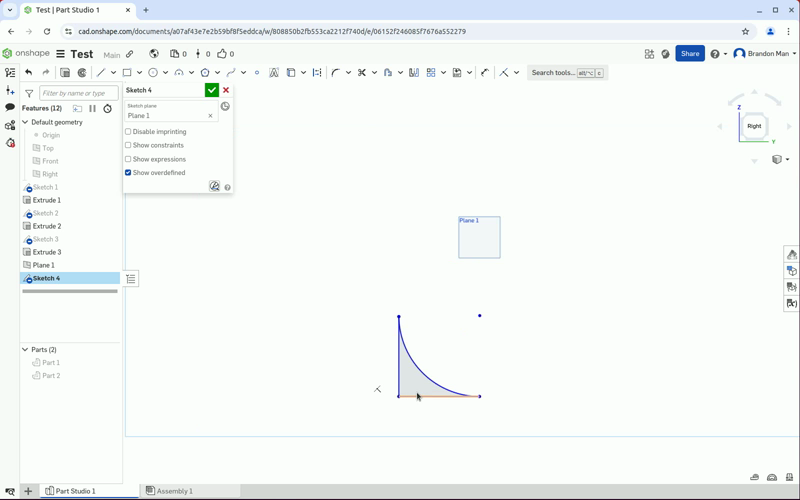
scroll(6)
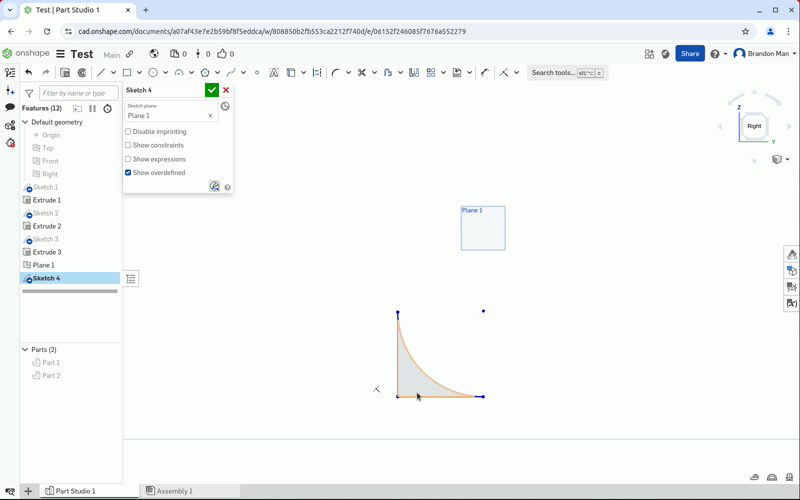
scroll(6)
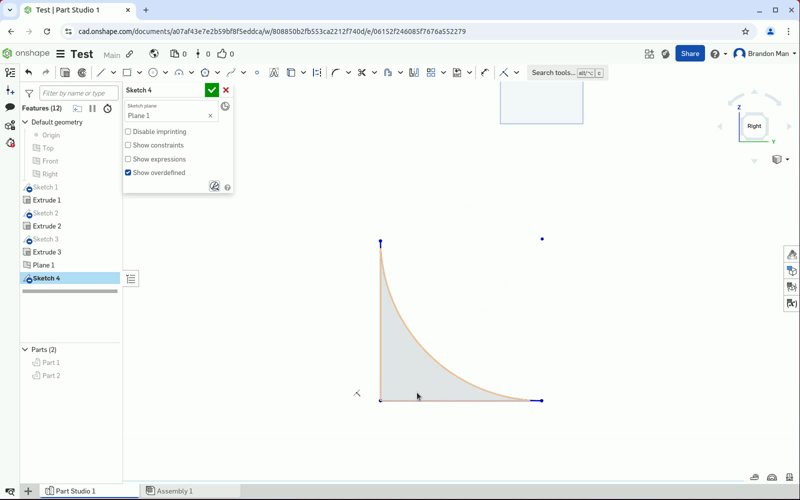
scroll(6)
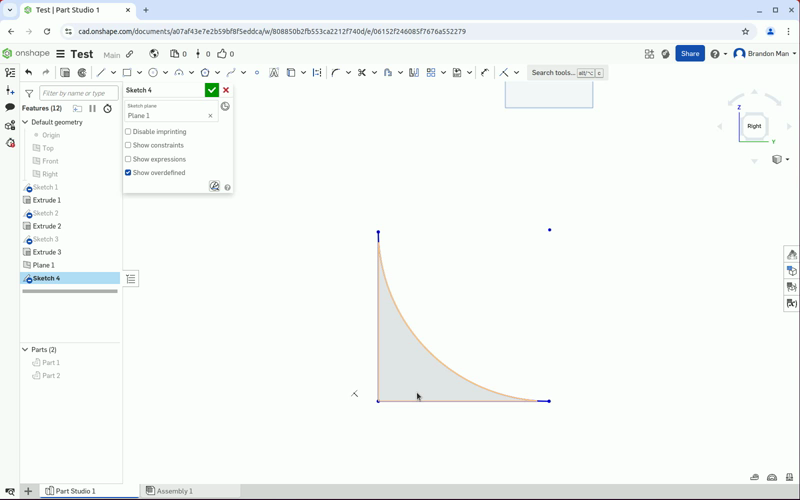
scroll(6)
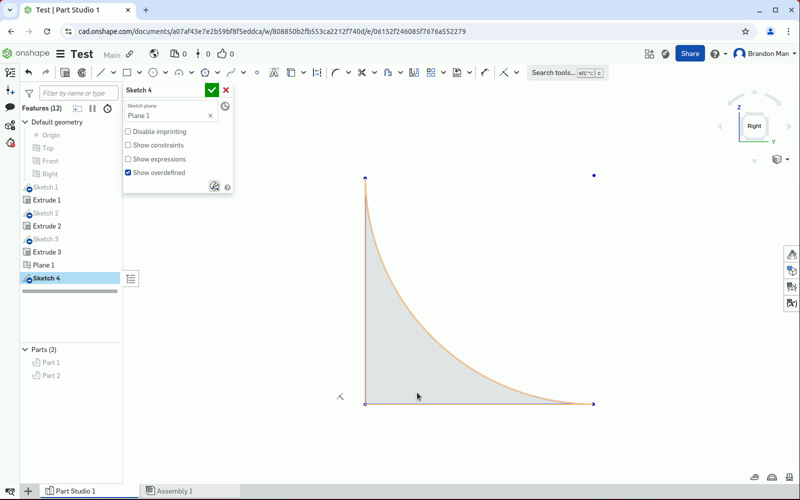
scroll(6)
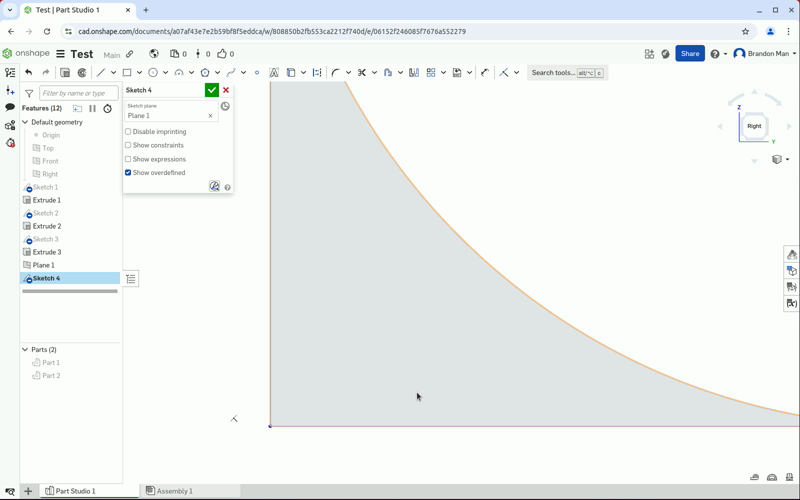
click(417, 392)
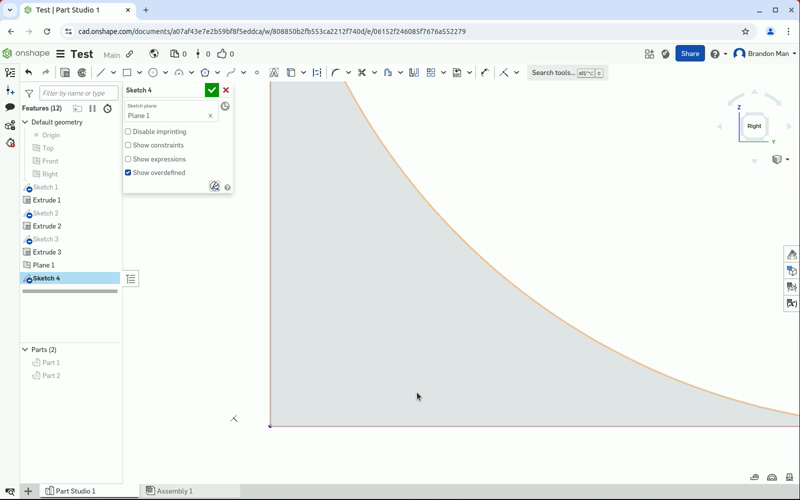
scroll(-6)
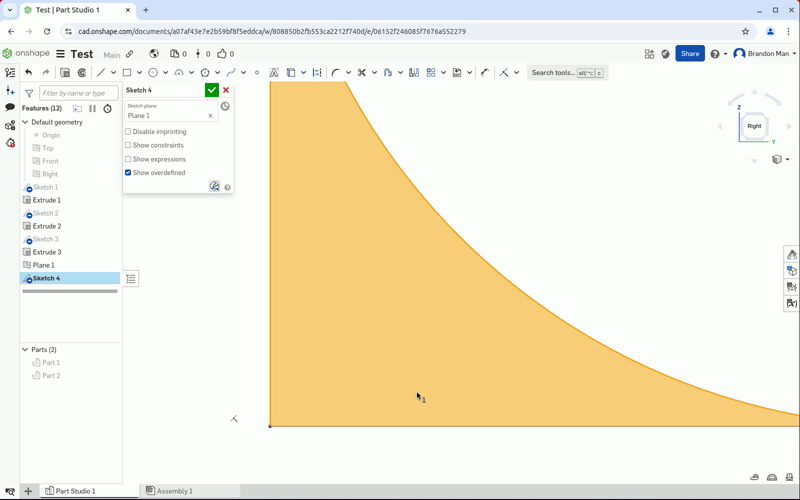
scroll(-6)
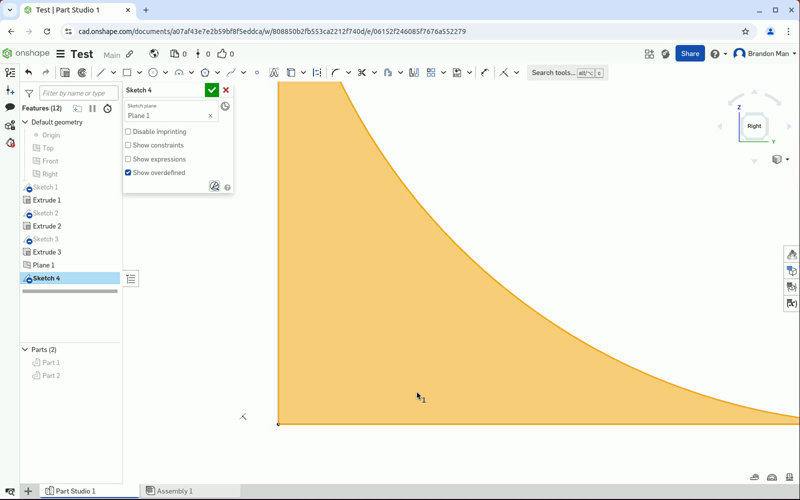
scroll(-6)
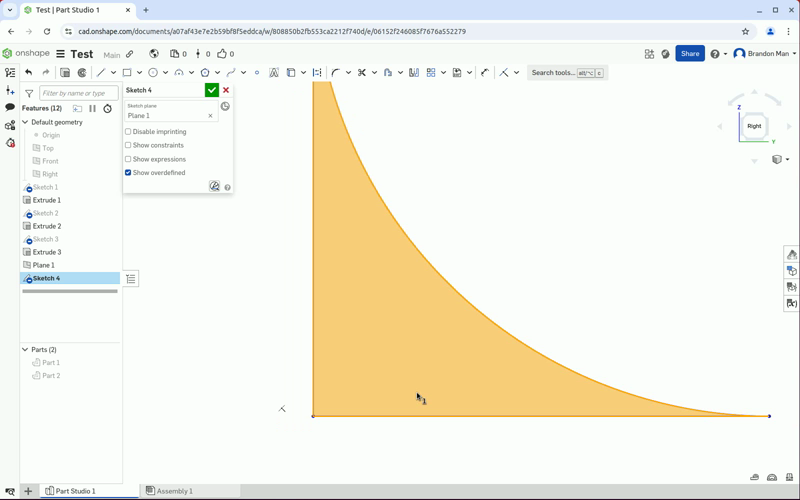
scroll(-6)
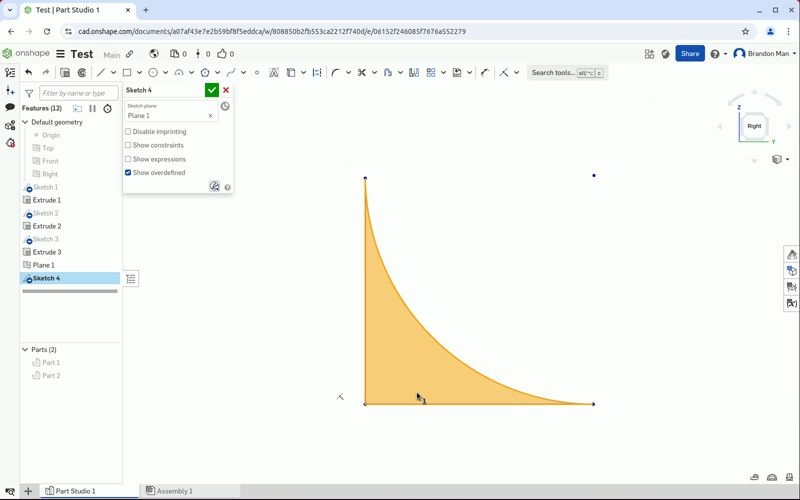
scroll(-6)
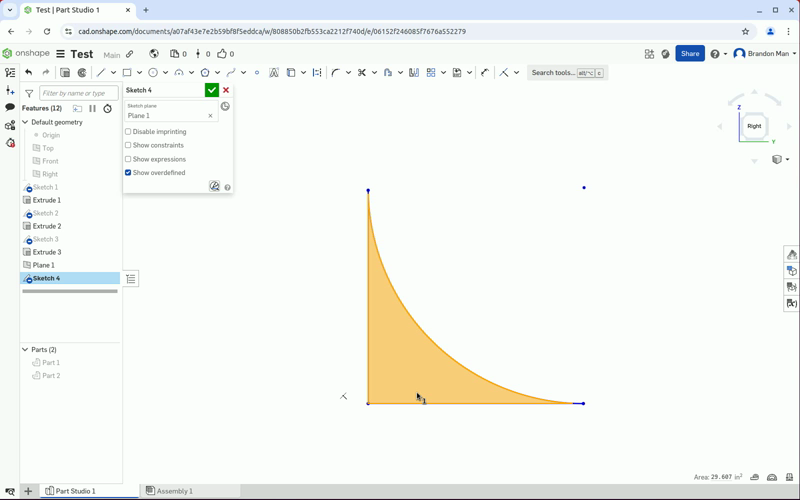
scroll(-6)
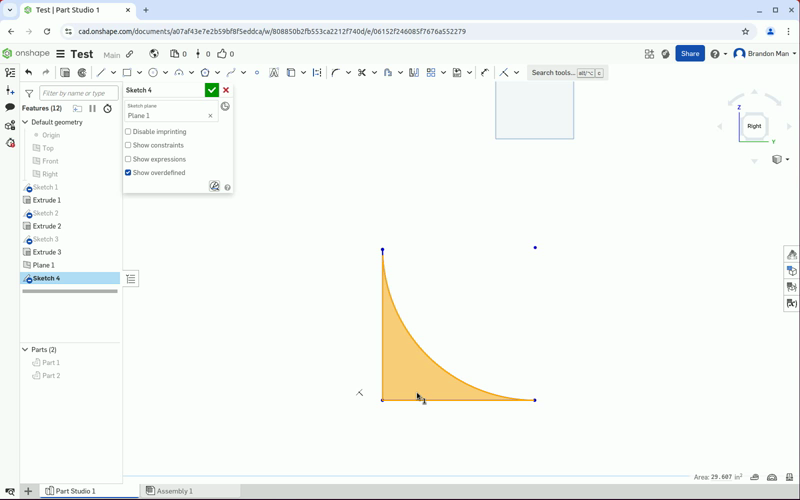
scroll(-6)
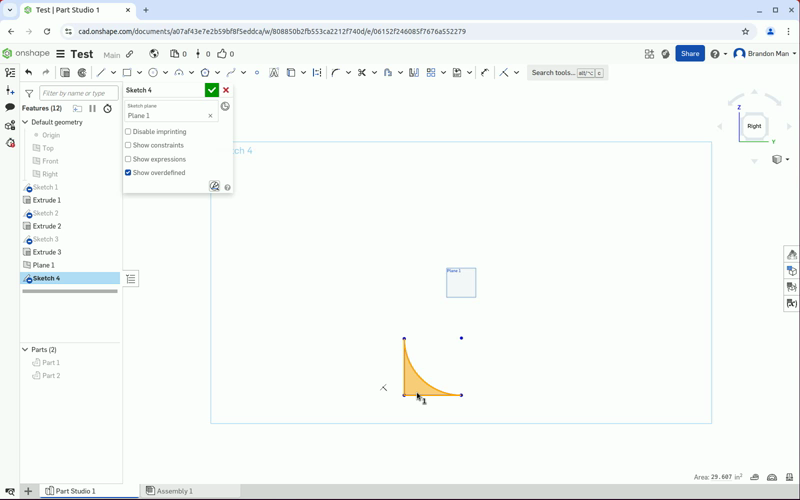
mouse_move(73, 352)
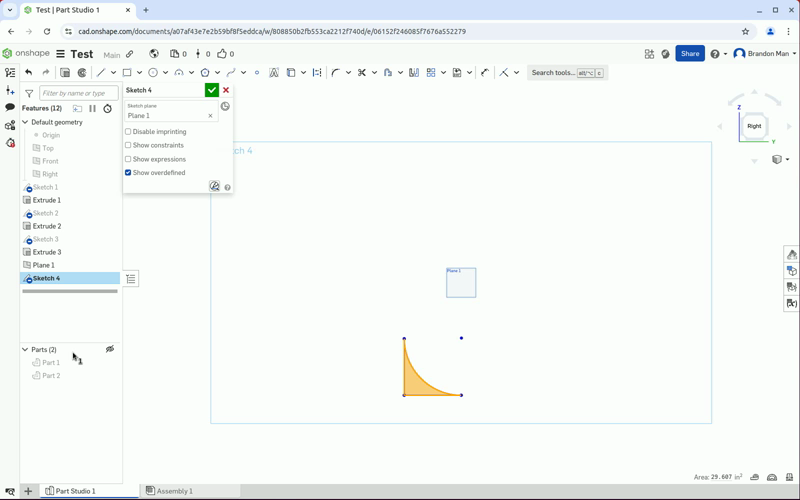
key(shift+y)
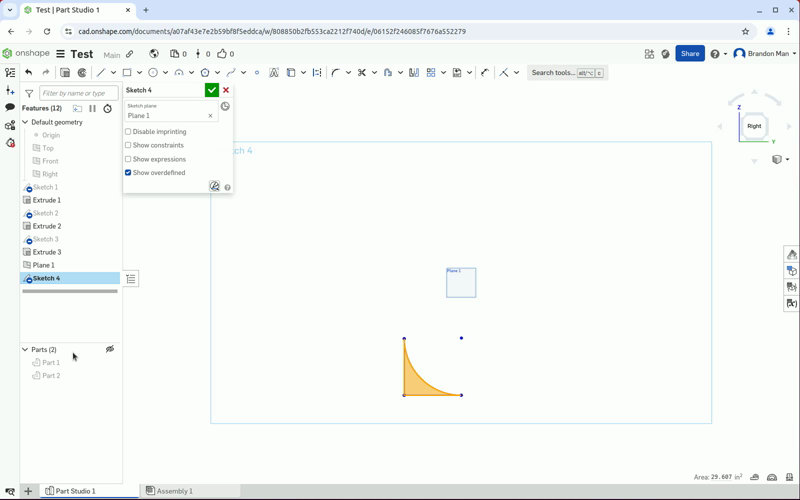
key(shift+e)
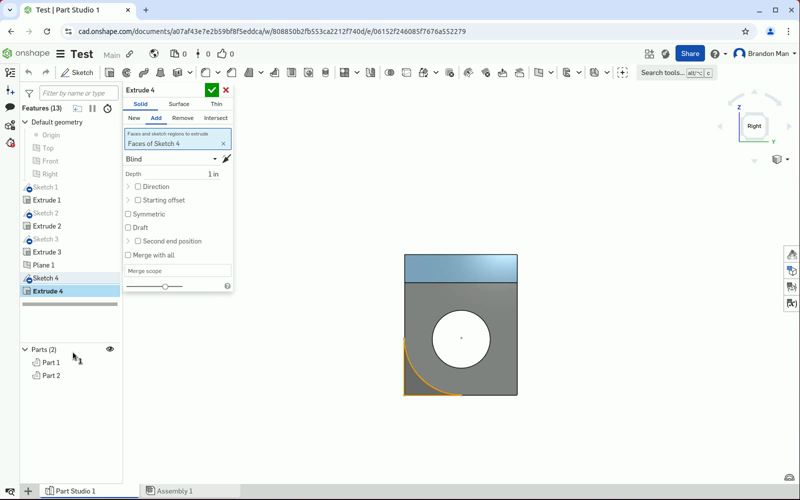
mouse_move(143, 106)
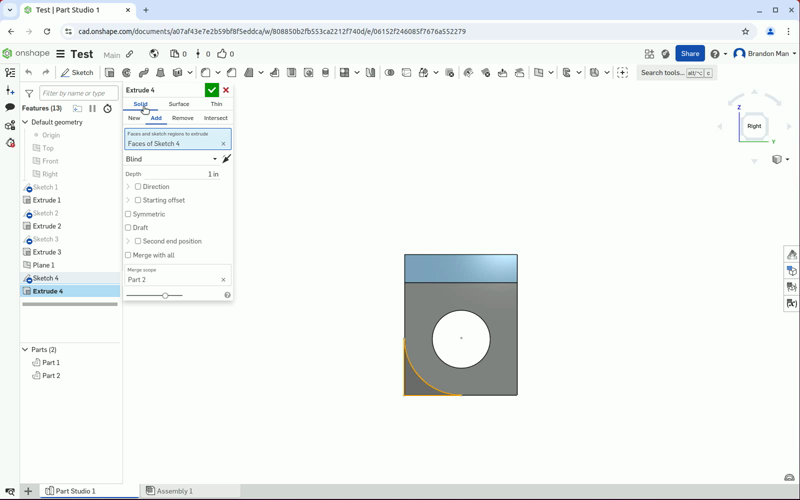
click(143, 106)
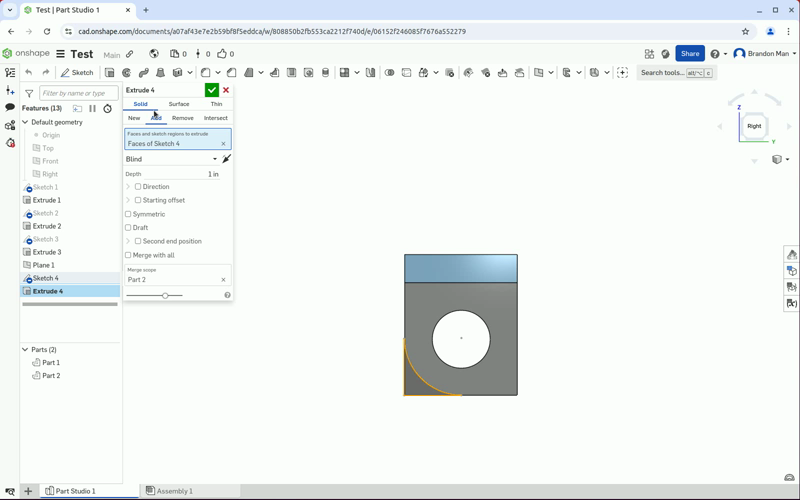
mouse_move(186, 120)
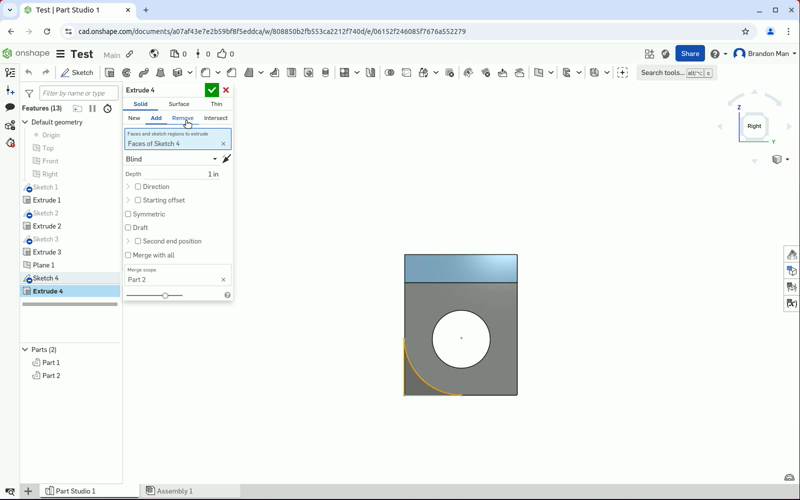
click(186, 120)
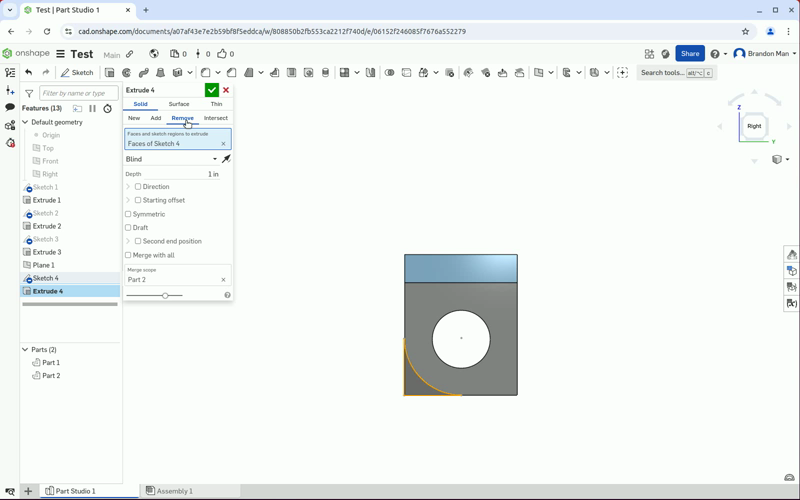
key(tab, 4)
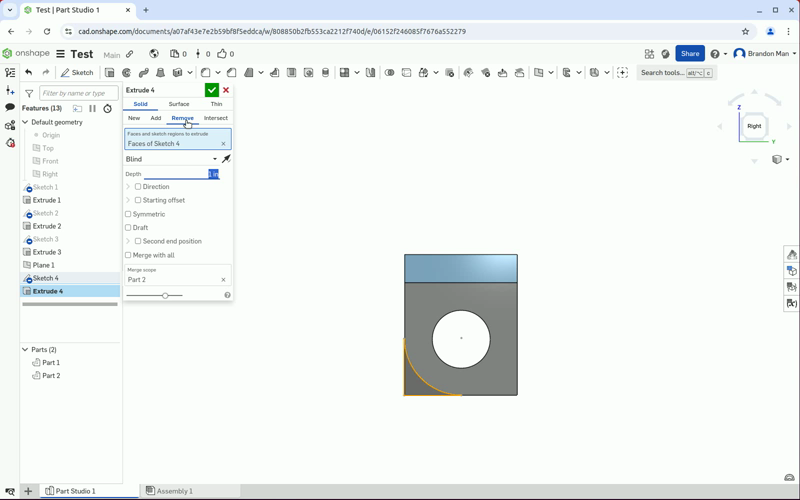
text(11.554)
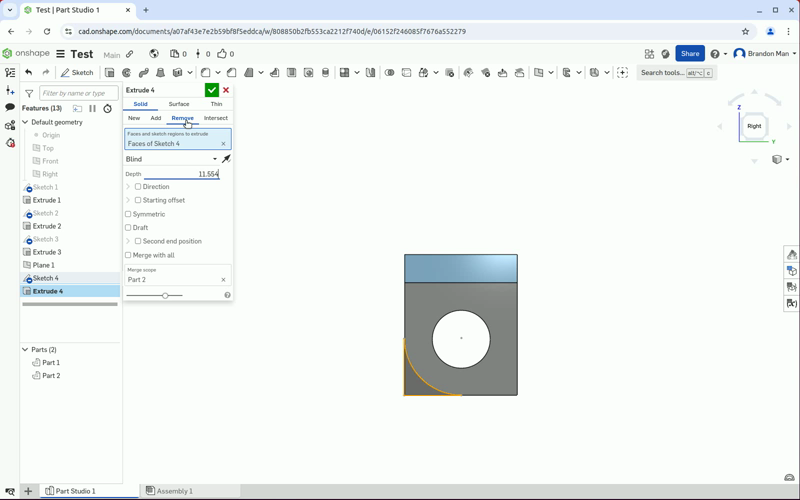
key(tab, 6)
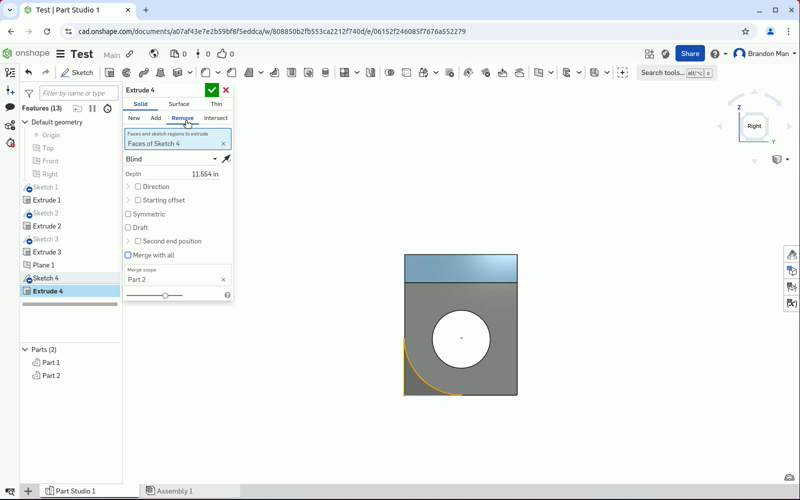
key(space)
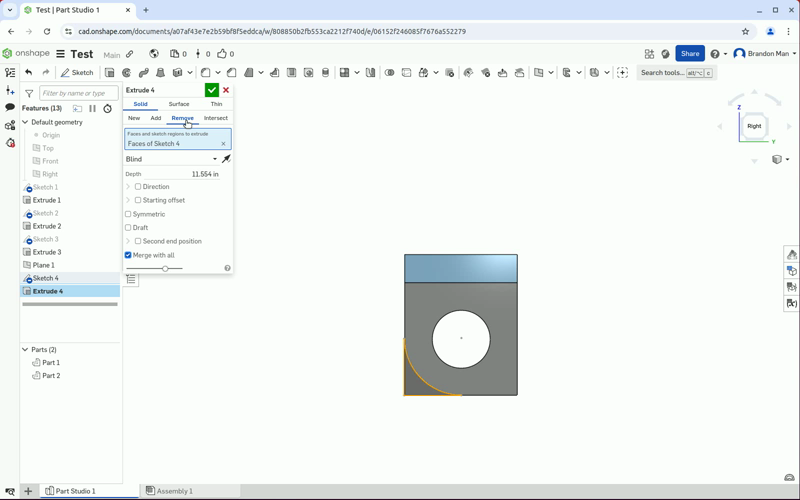
key(enter)
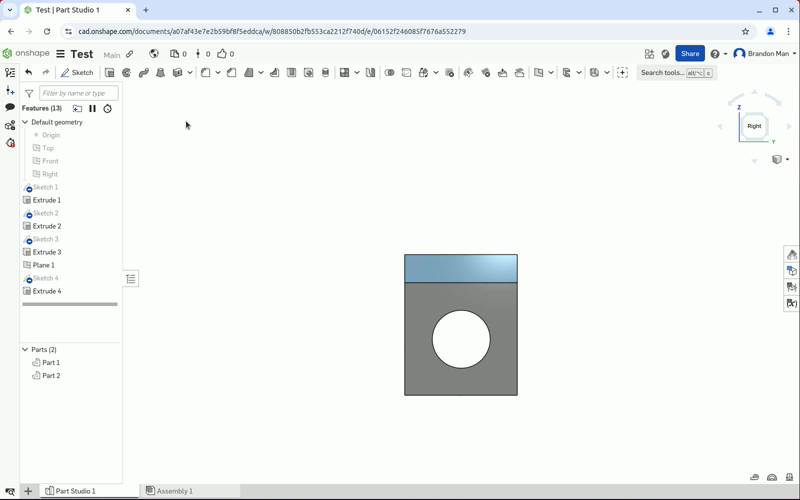
key(shift+h)
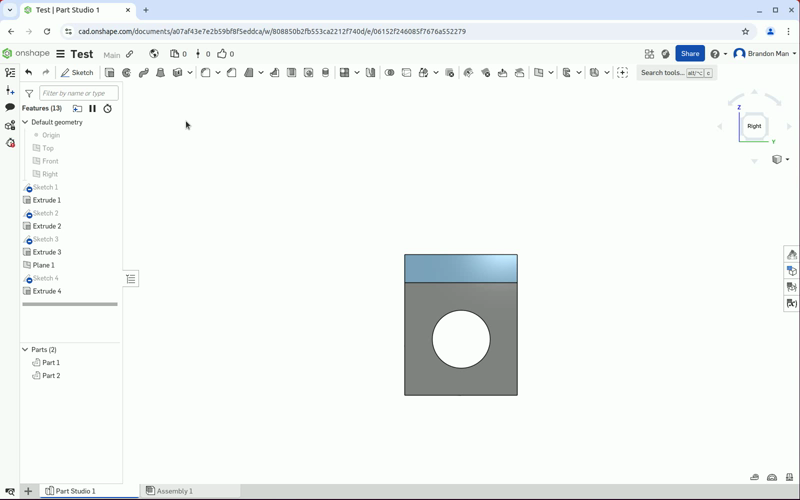
key(shift+h)
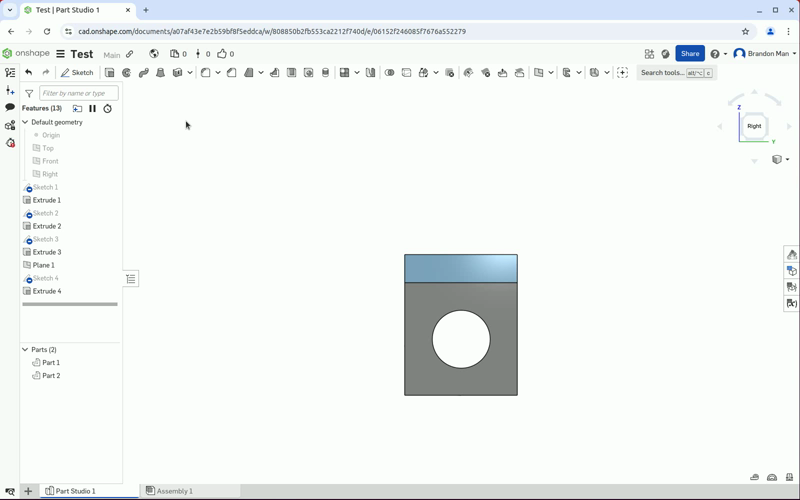
mouse_move(73, 189)
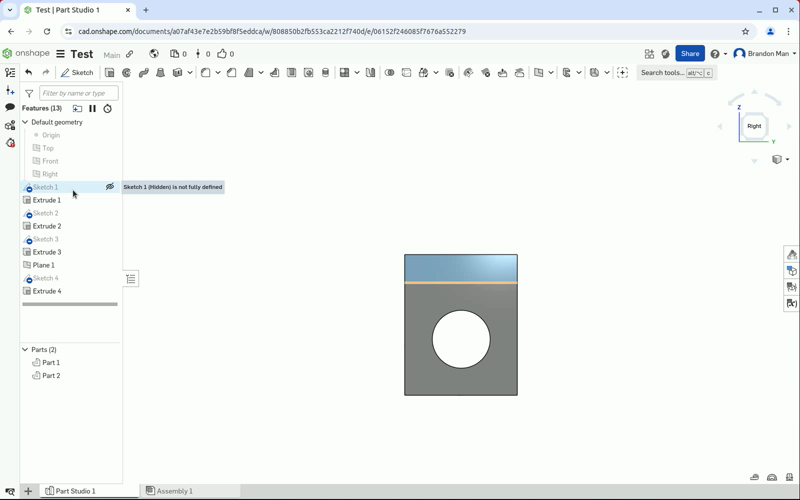
click(73, 189)
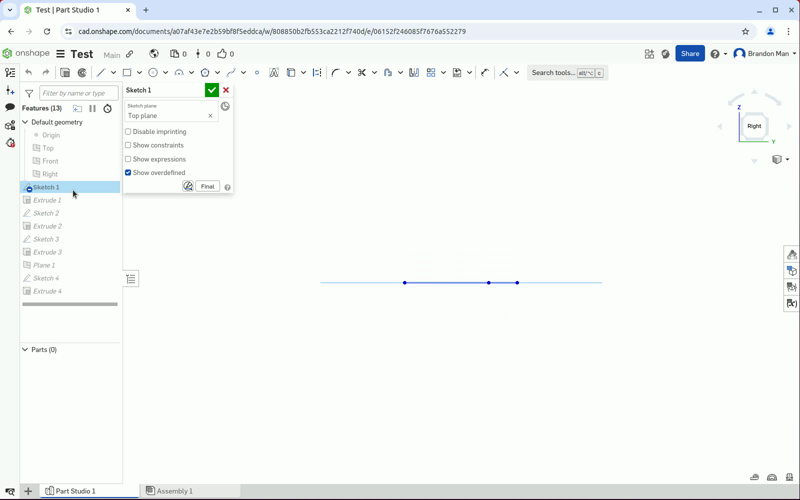
mouse_move(229, 92)
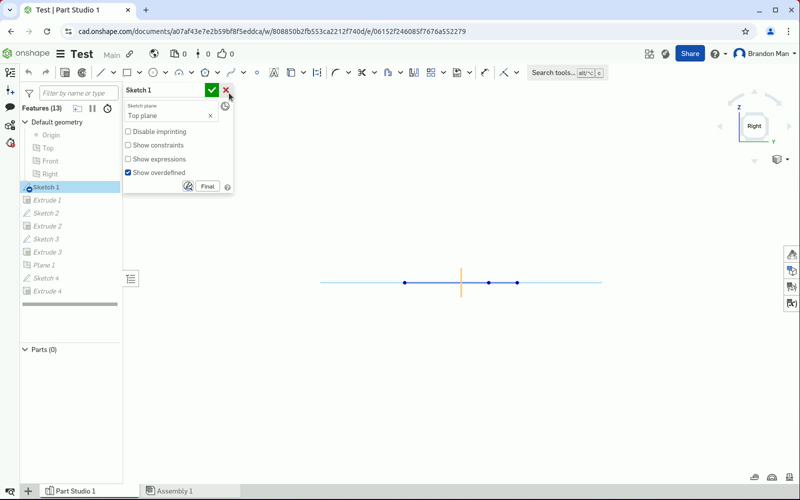
click(229, 92)
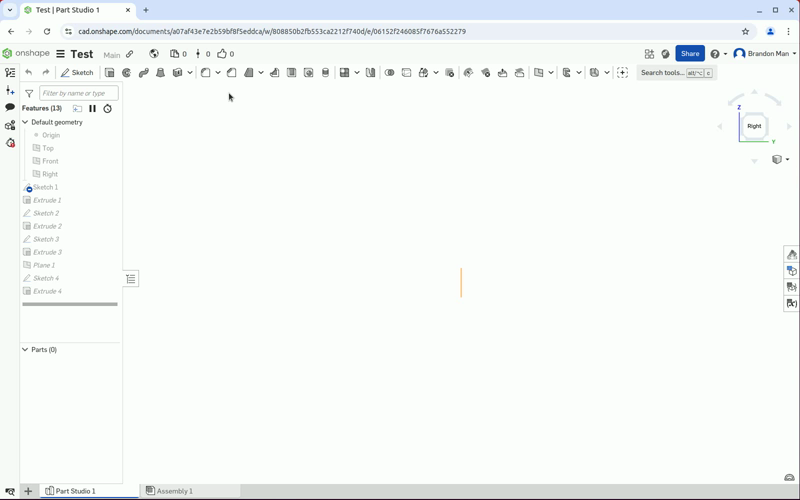
key(shift+s)
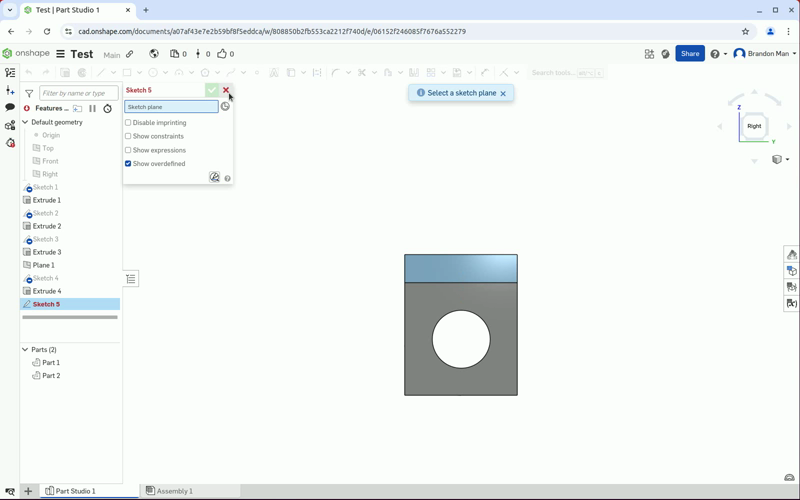
mouse_move(73, 267)
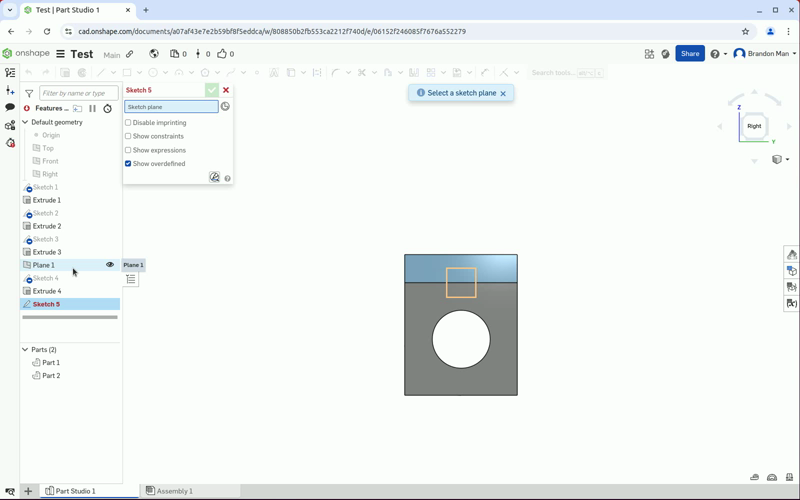
click(73, 267)
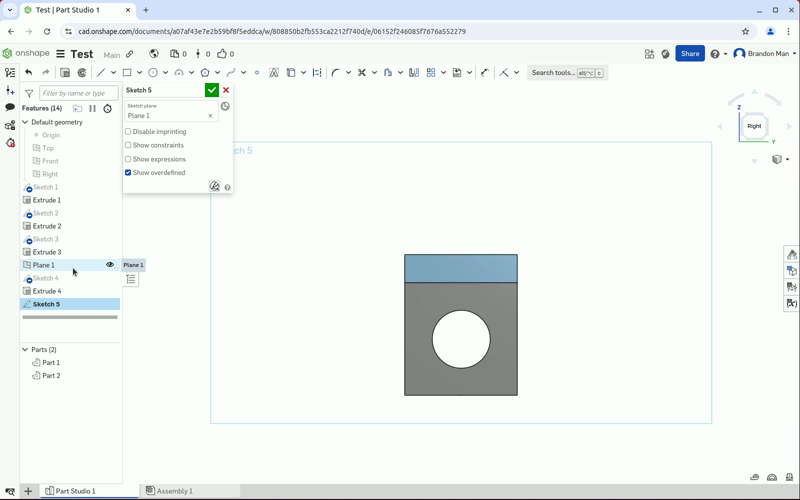
mouse_move(73, 352)
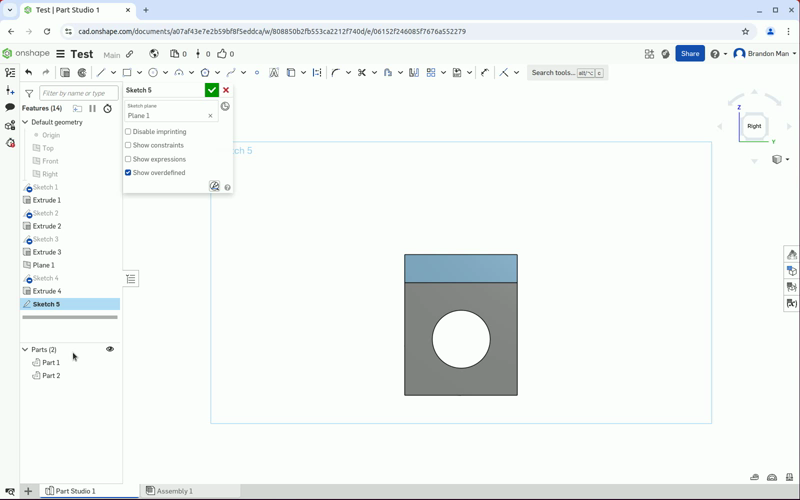
key(y)
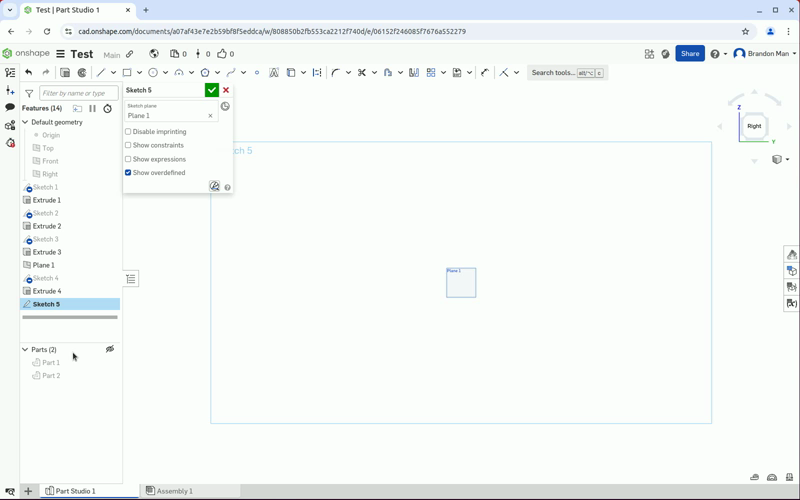
key(l)
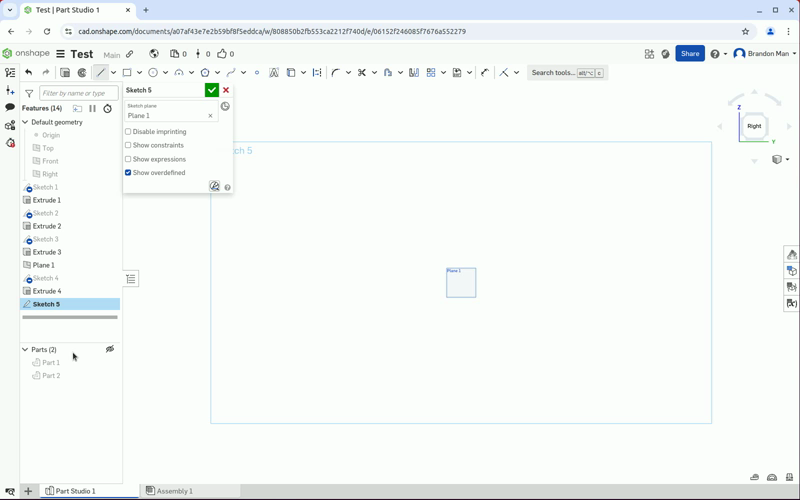
key_down(shift)
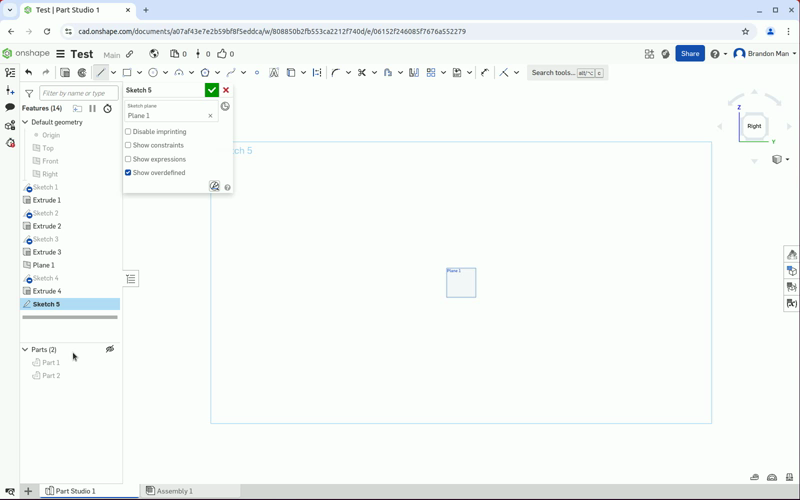
mouse_move(460, 395)
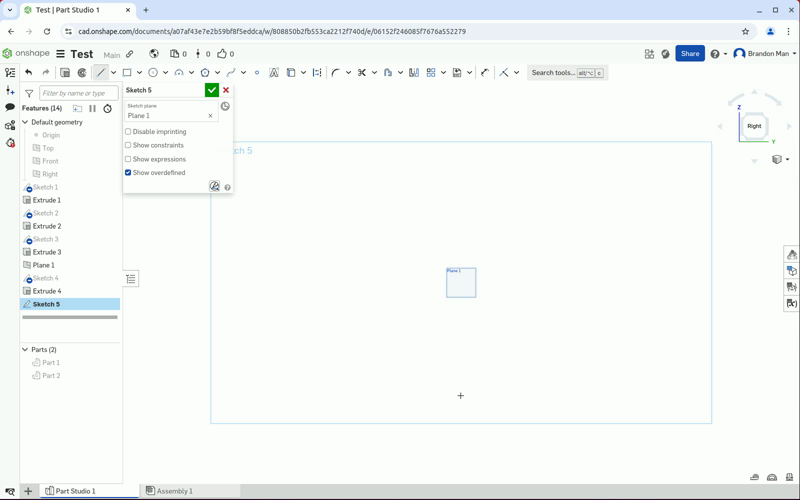
click(460, 395)
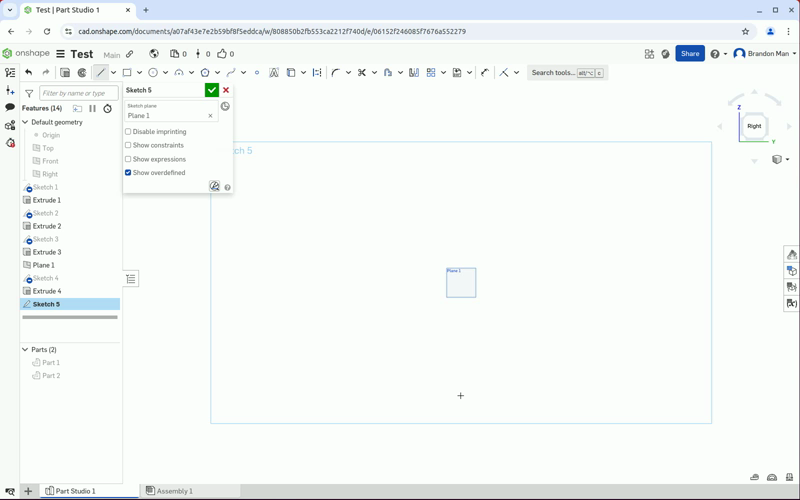
key_up(shift)
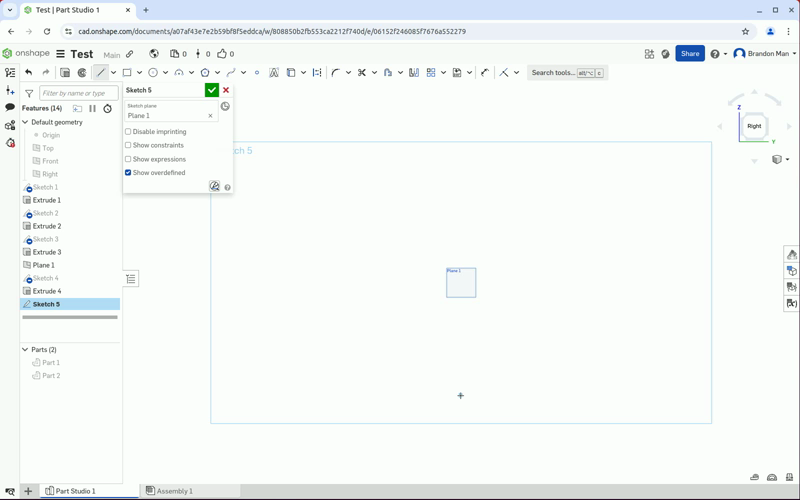
key_down(shift)
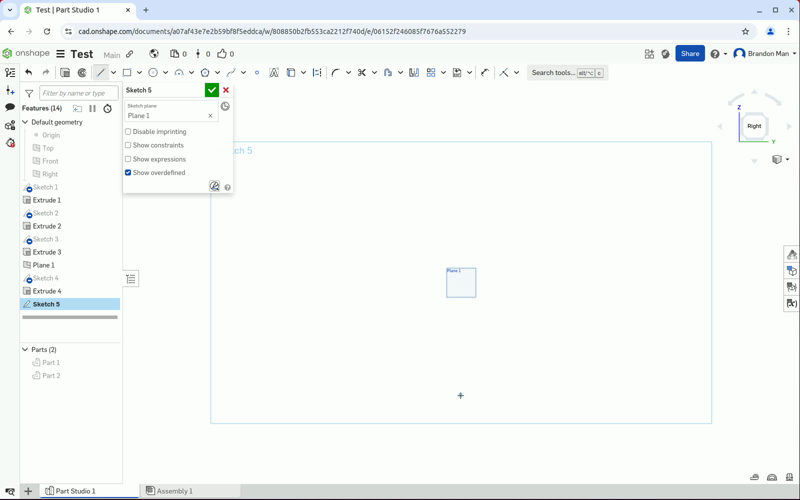
mouse_move(490, 395)
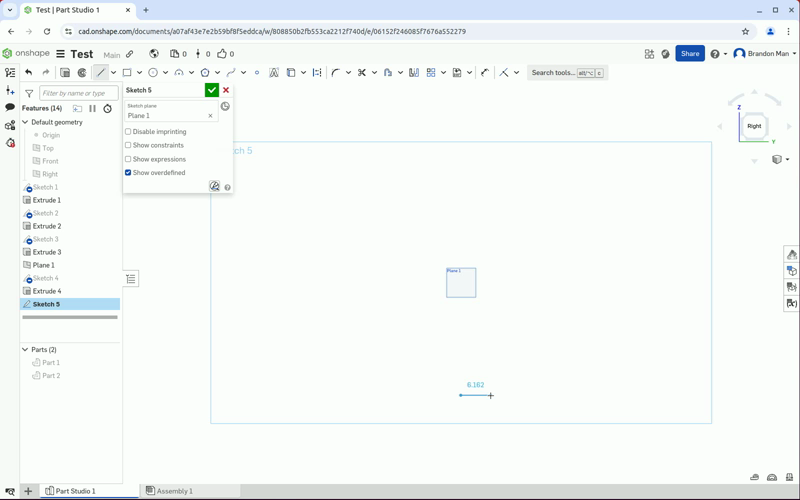
mouse_move(517, 395)
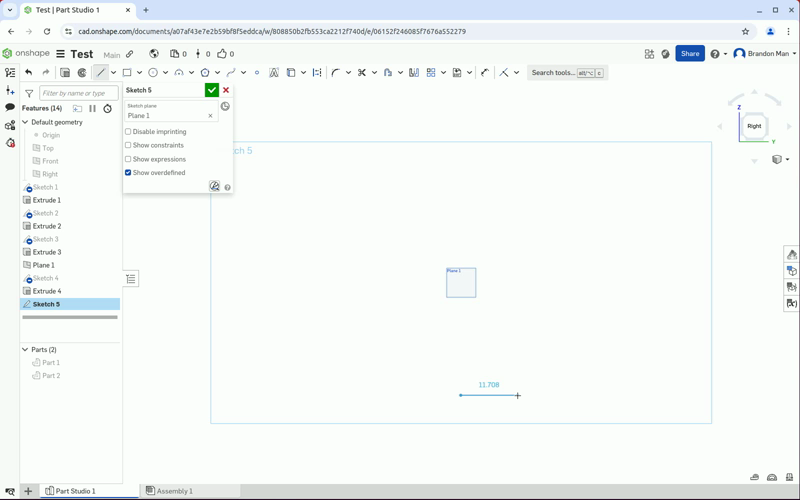
click(517, 395)
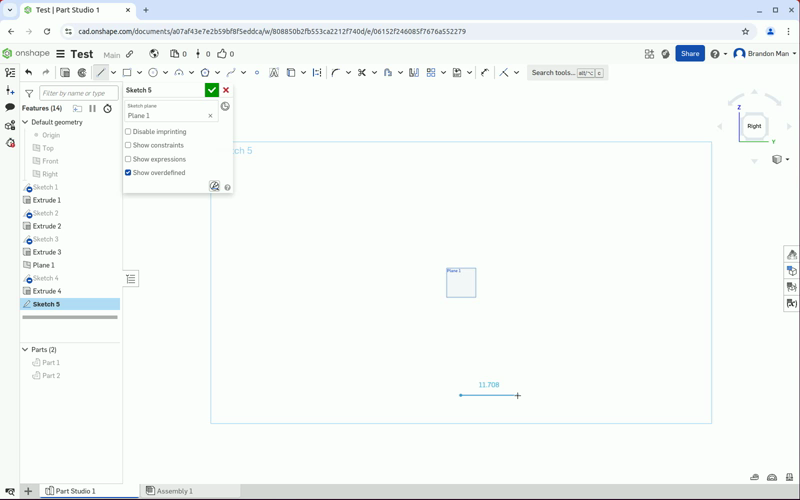
key_up(shift)
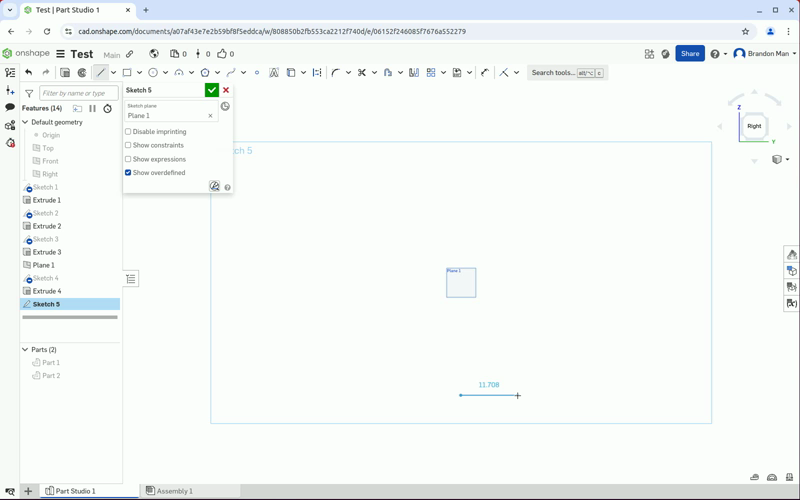
key_down(shift)
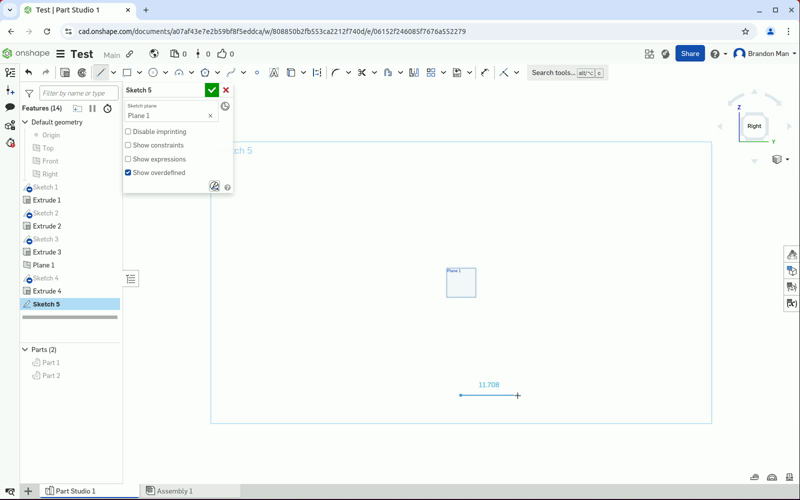
mouse_move(547, 395)
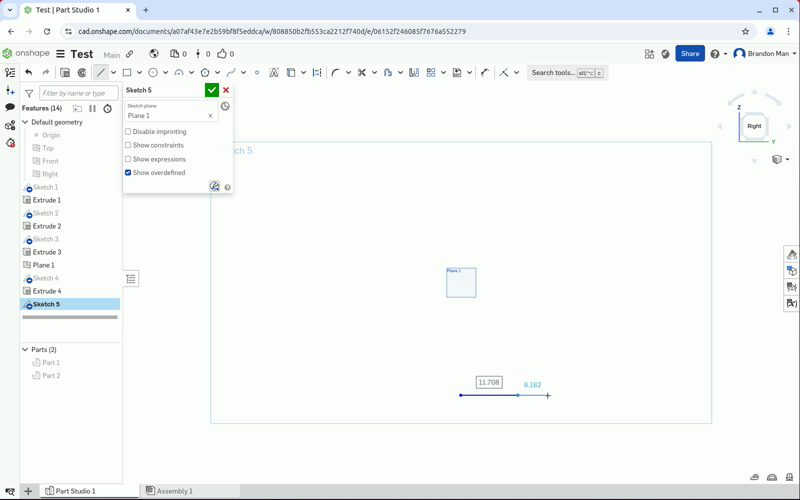
mouse_move(517, 338)
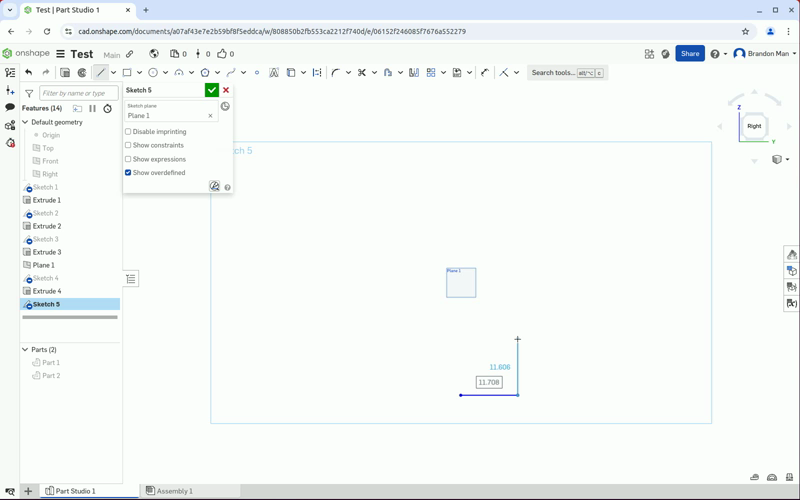
click(517, 338)
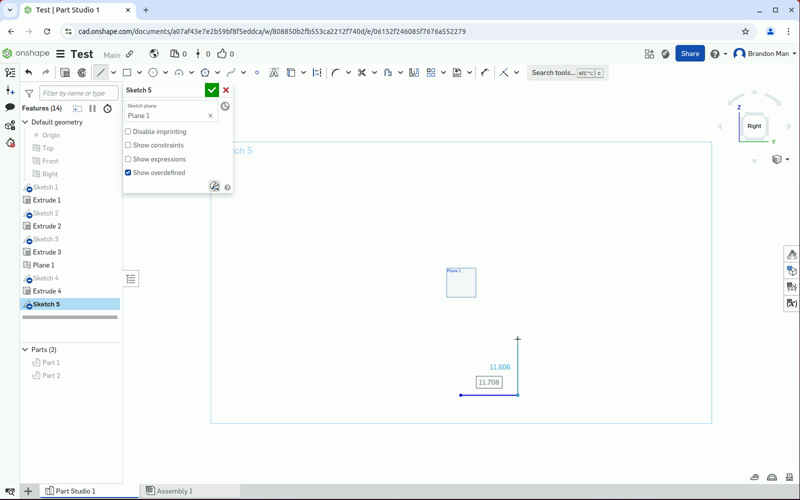
key_up(shift)
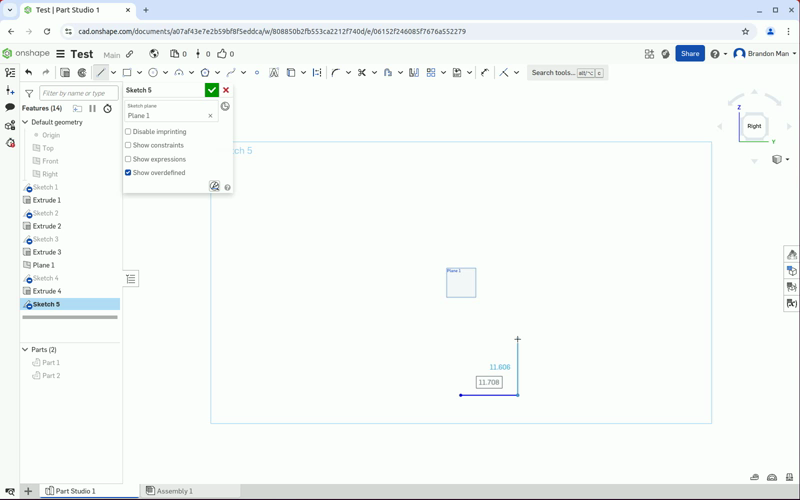
key(esc)
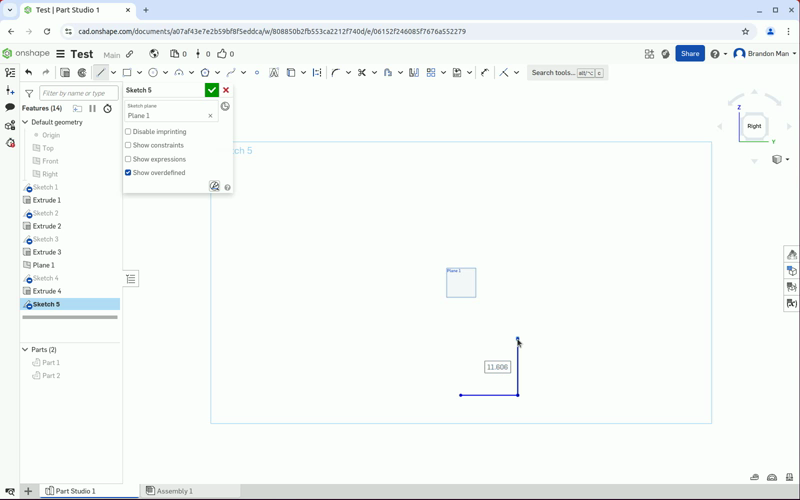
key(a)
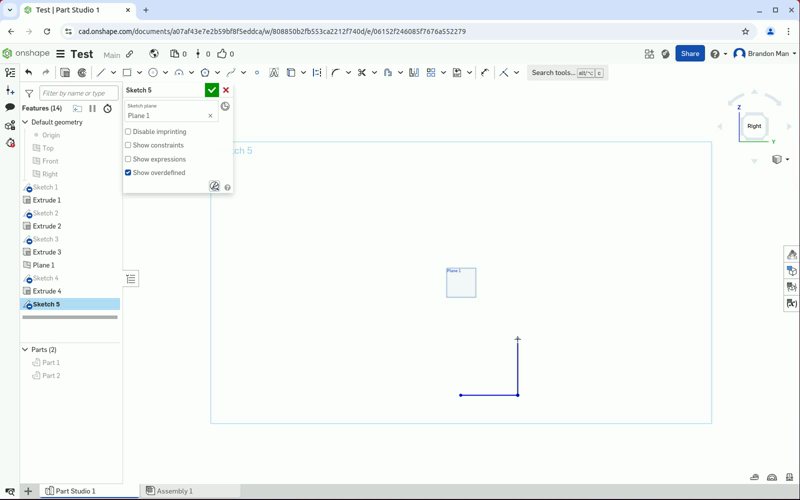
mouse_move(517, 338)
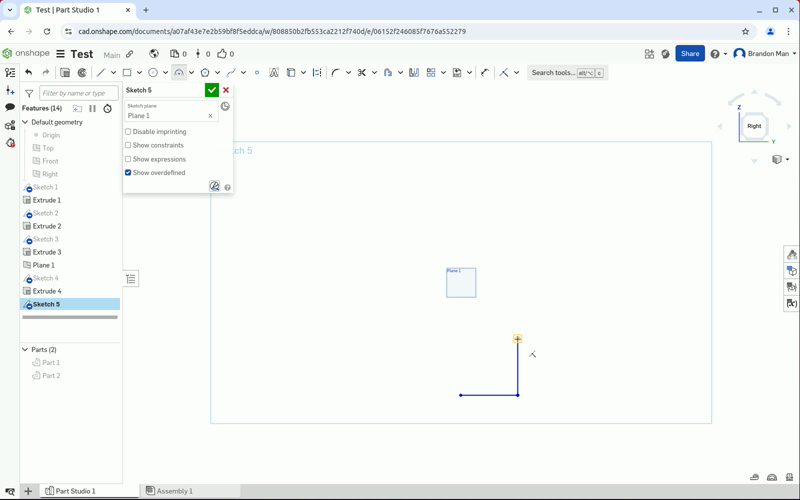
click(517, 338)
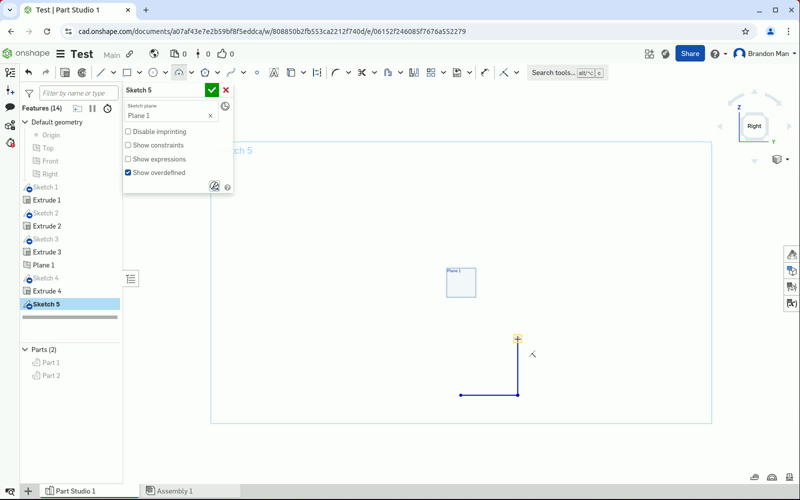
mouse_move(460, 395)
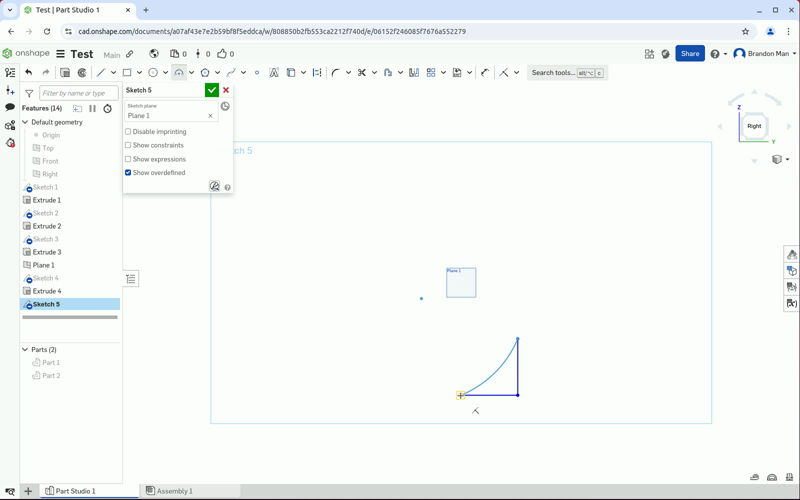
click(460, 395)
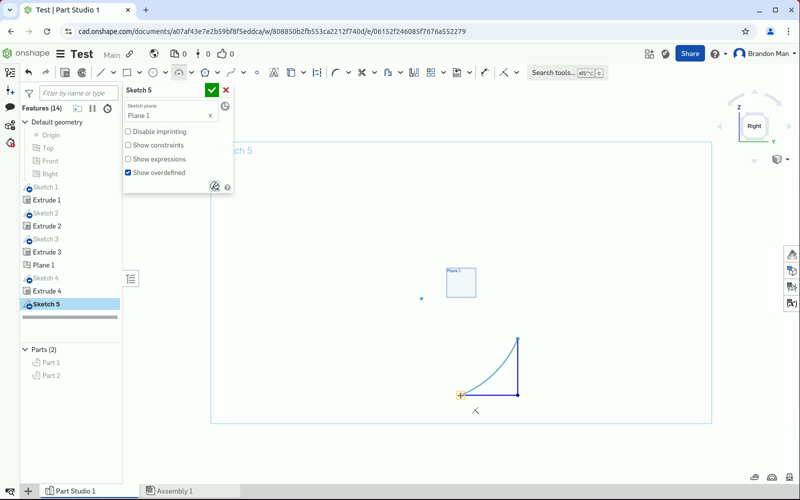
key_down(shift)
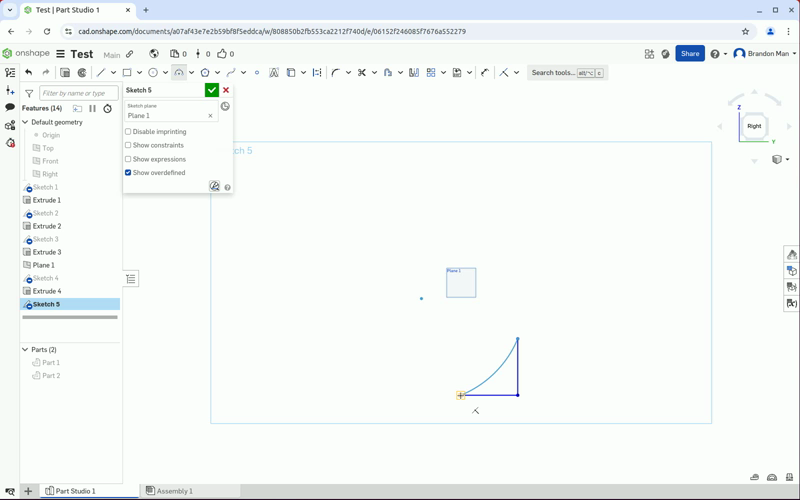
mouse_move(501, 378)
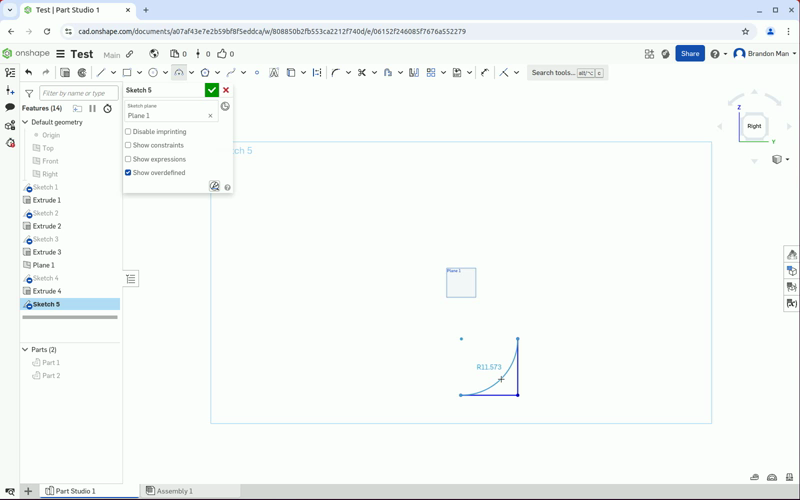
click(501, 378)
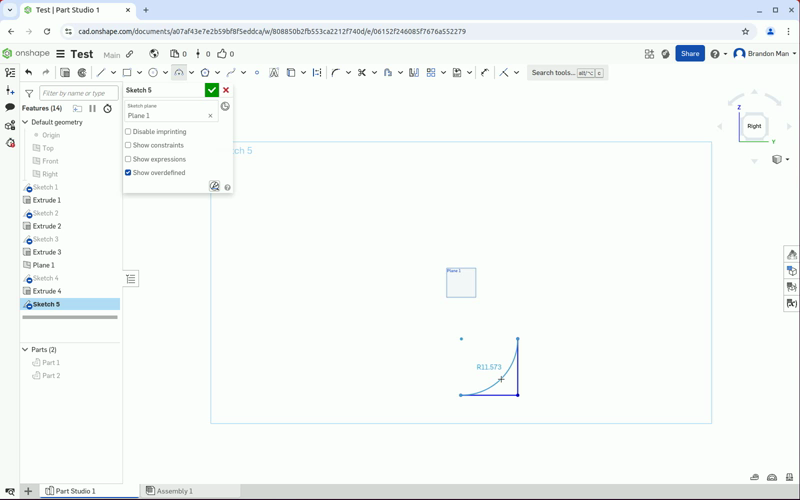
key_up(shift)
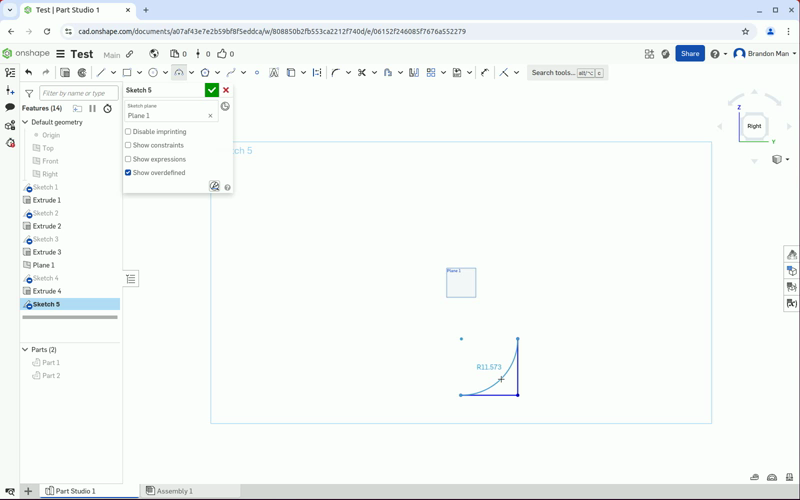
key(esc)
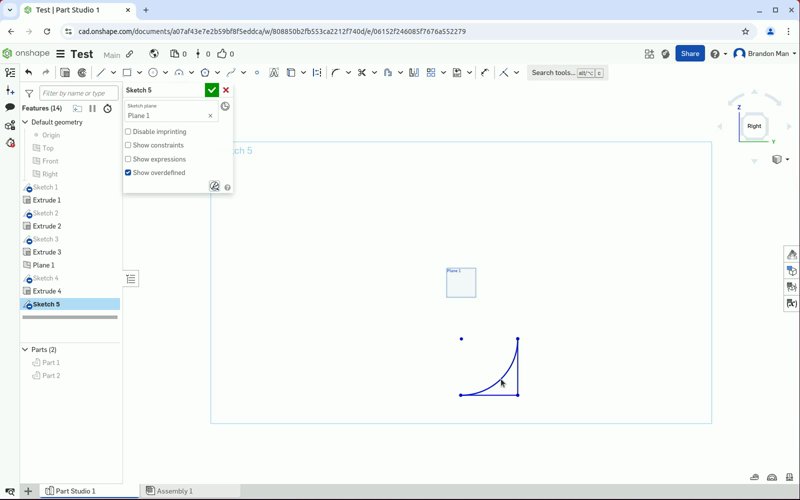
mouse_move(505, 385)
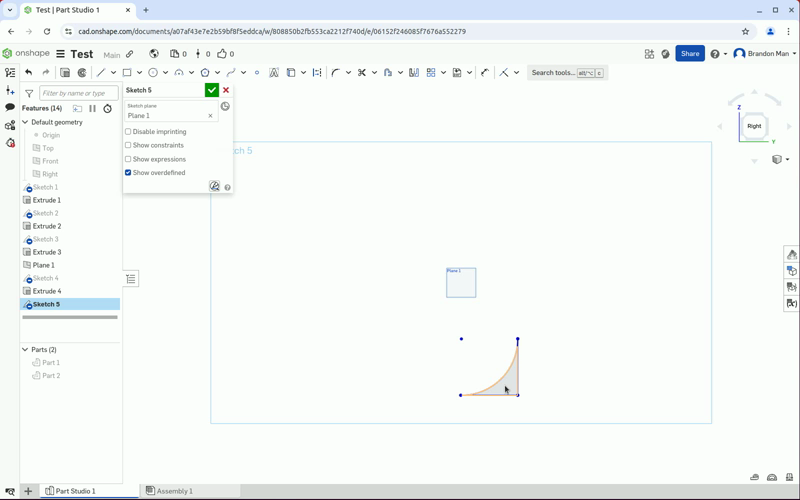
scroll(6)
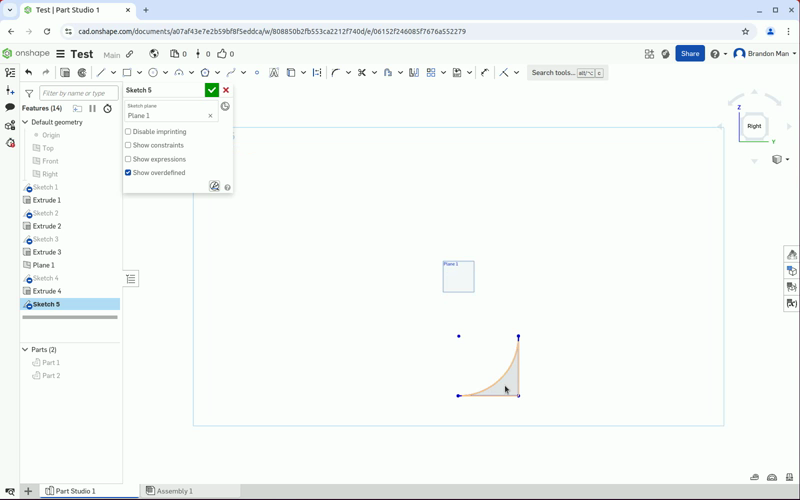
scroll(6)
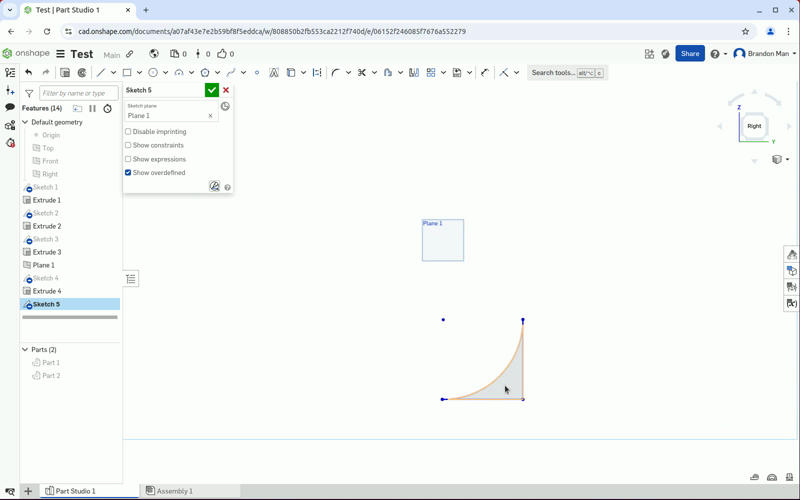
scroll(6)
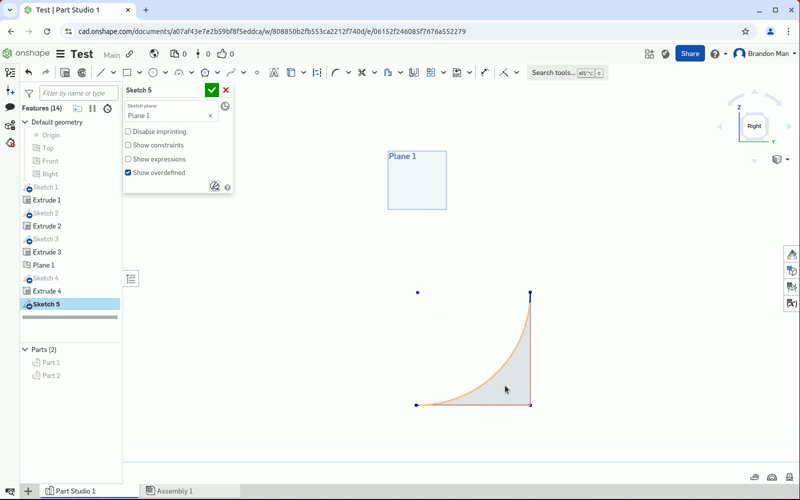
scroll(6)
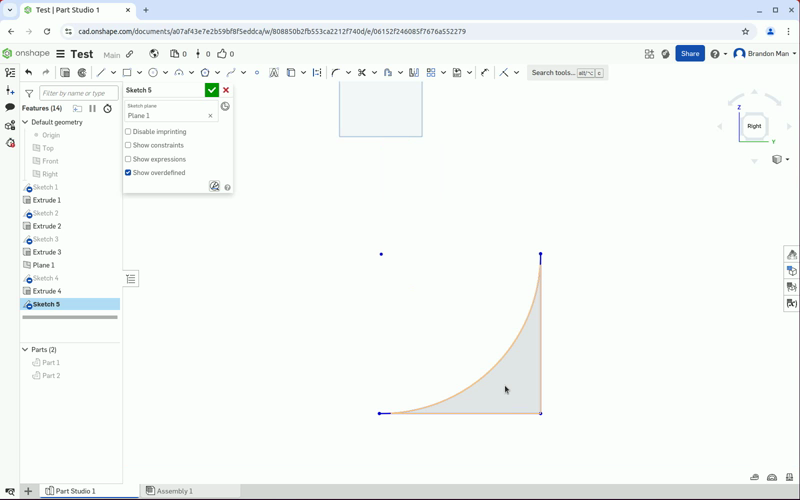
scroll(6)
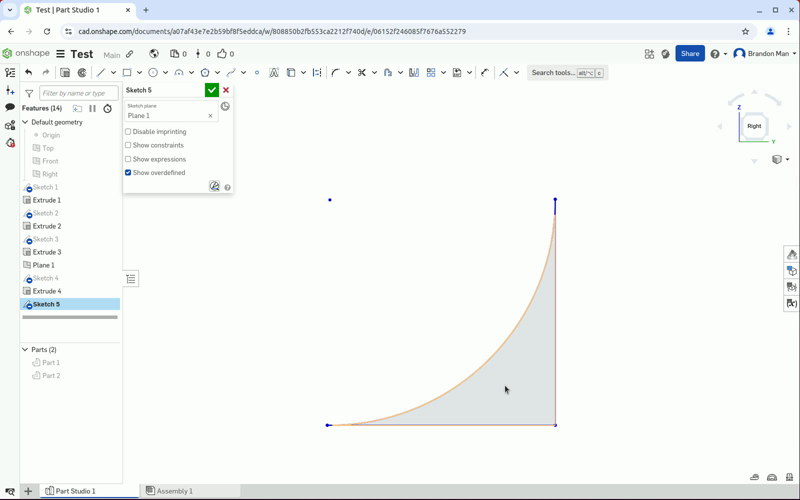
scroll(6)
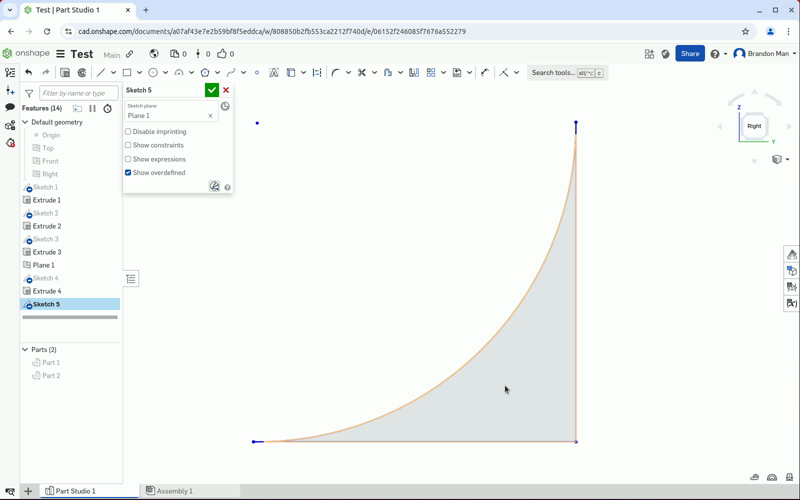
scroll(6)
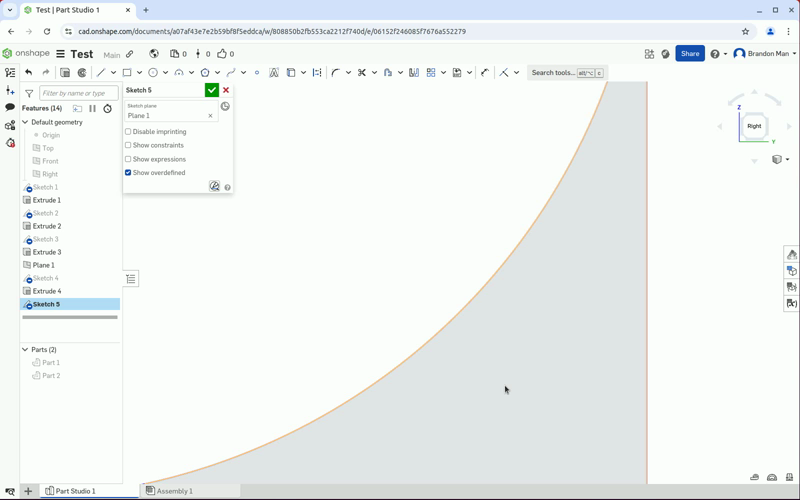
click(505, 385)
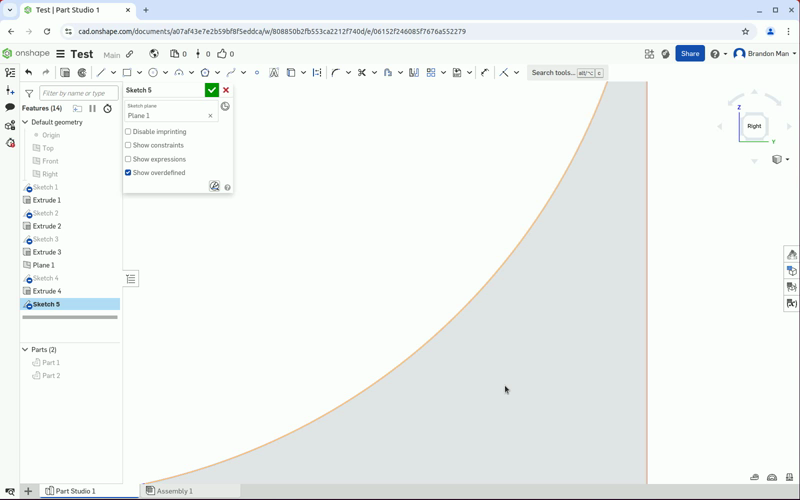
scroll(-6)
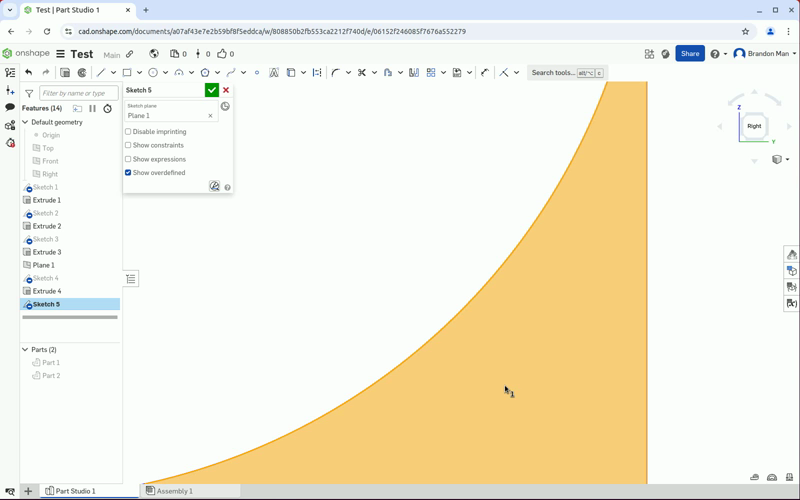
scroll(-6)
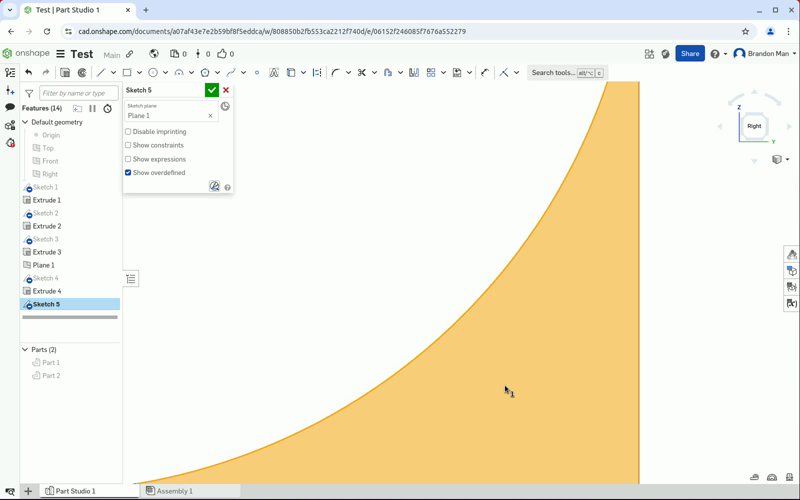
scroll(-6)
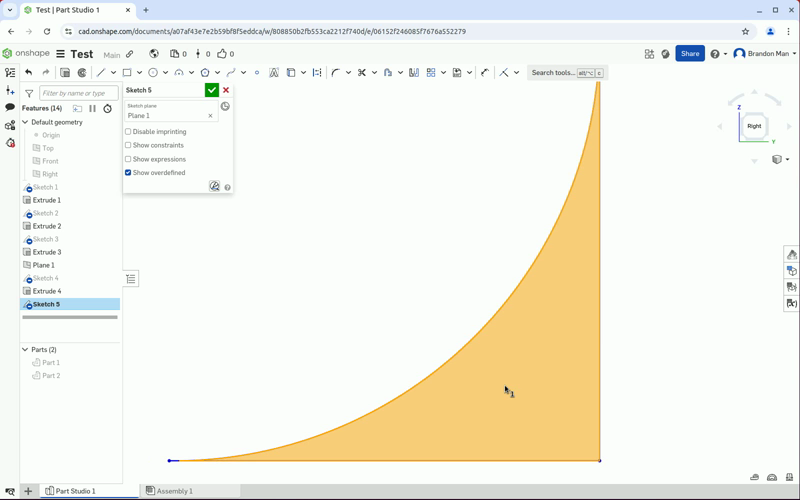
scroll(-6)
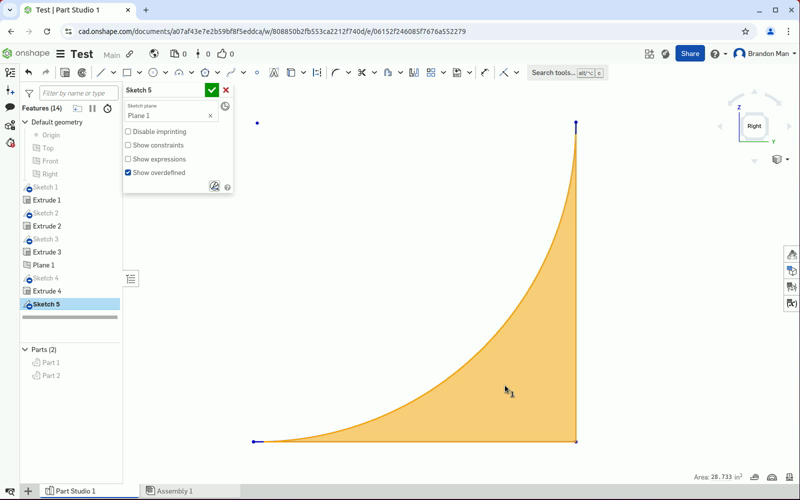
scroll(-6)
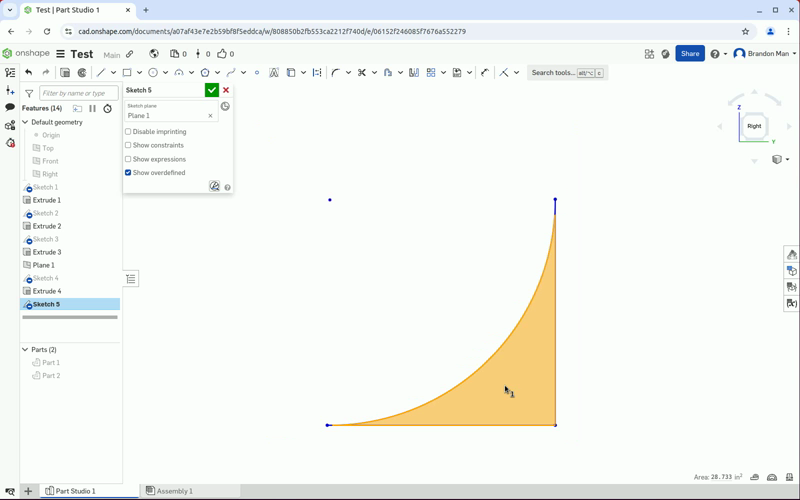
scroll(-6)
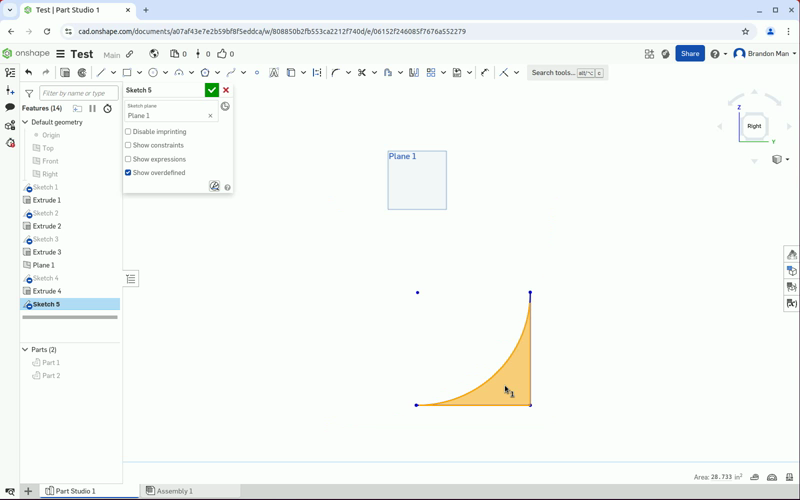
scroll(-6)
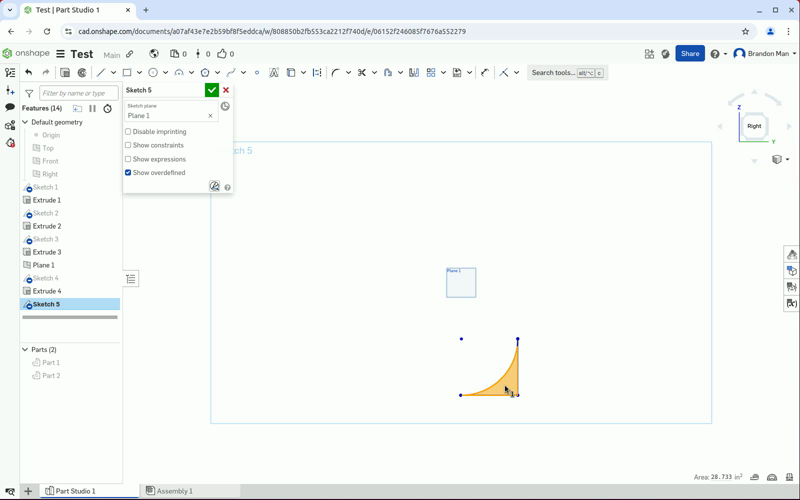
mouse_move(73, 352)
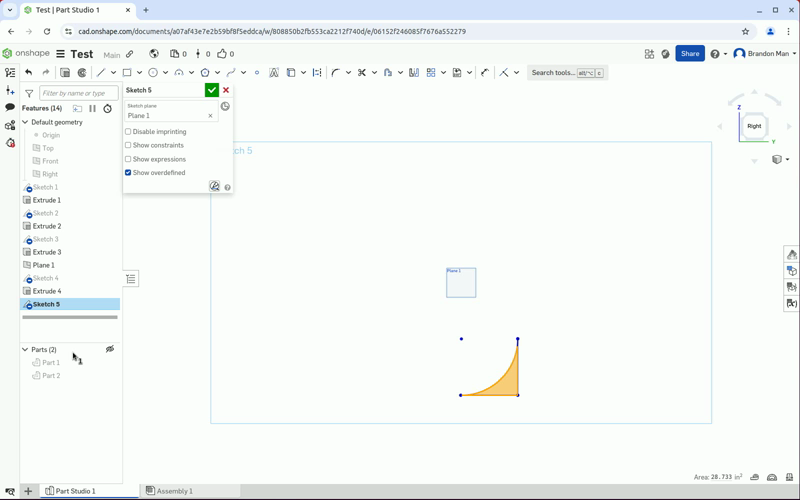
key(shift+y)
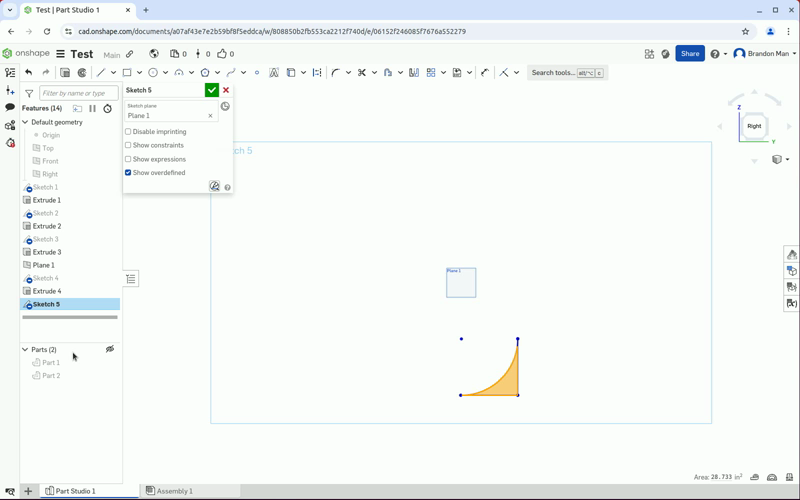
key(shift+e)
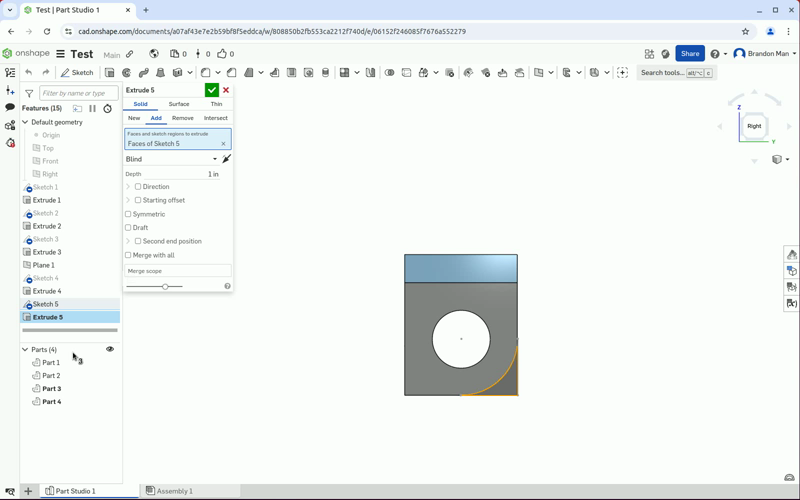
mouse_move(143, 106)
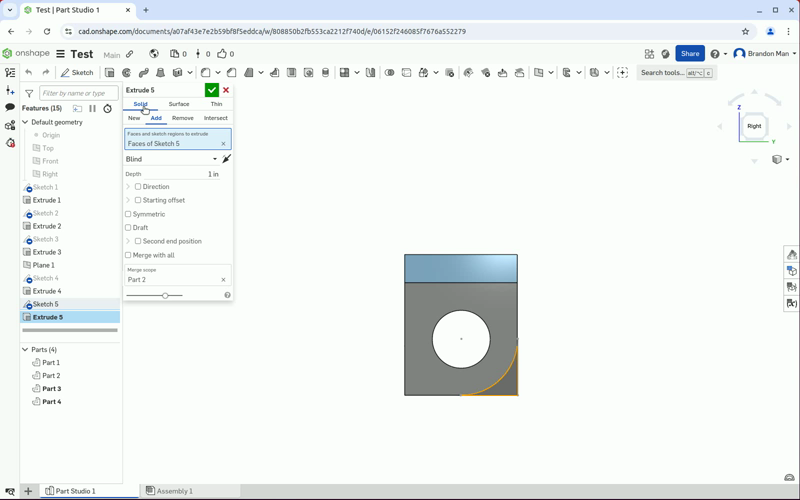
click(143, 106)
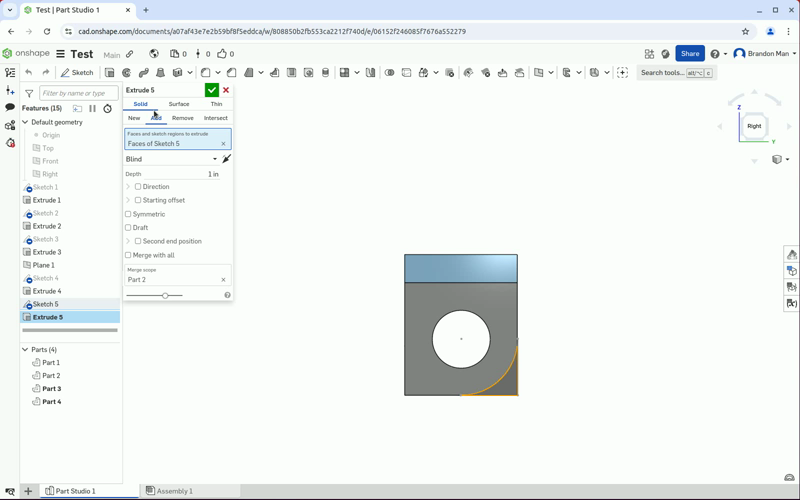
mouse_move(186, 120)
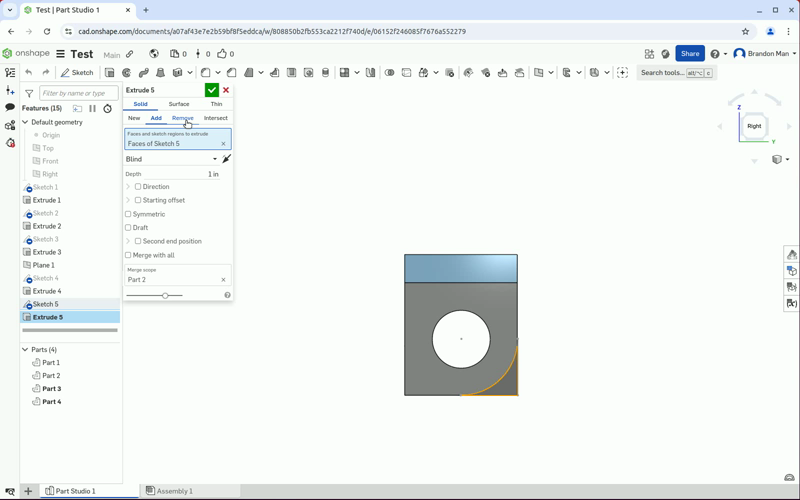
click(186, 120)
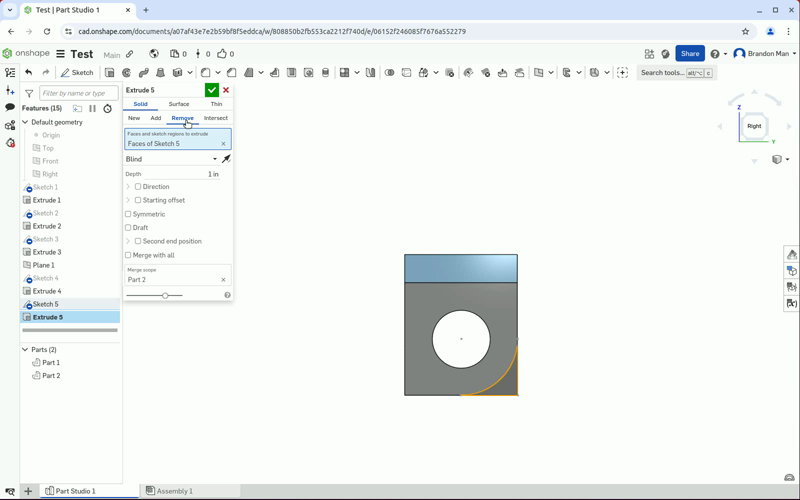
key(tab, 4)
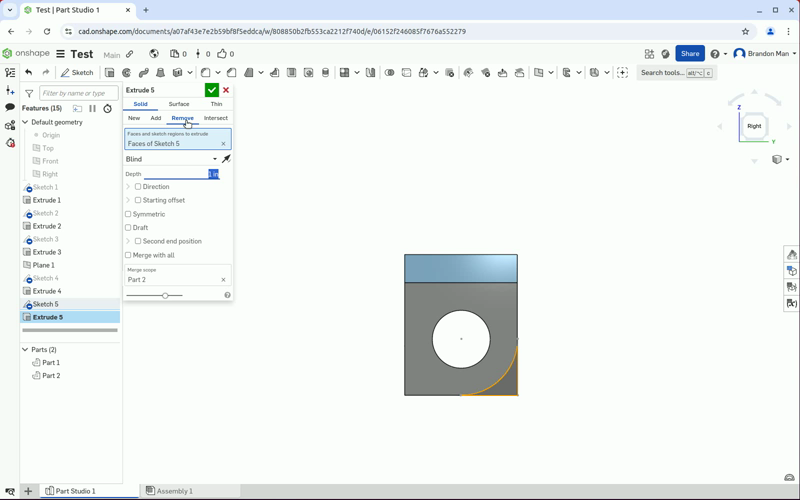
text(11.554)
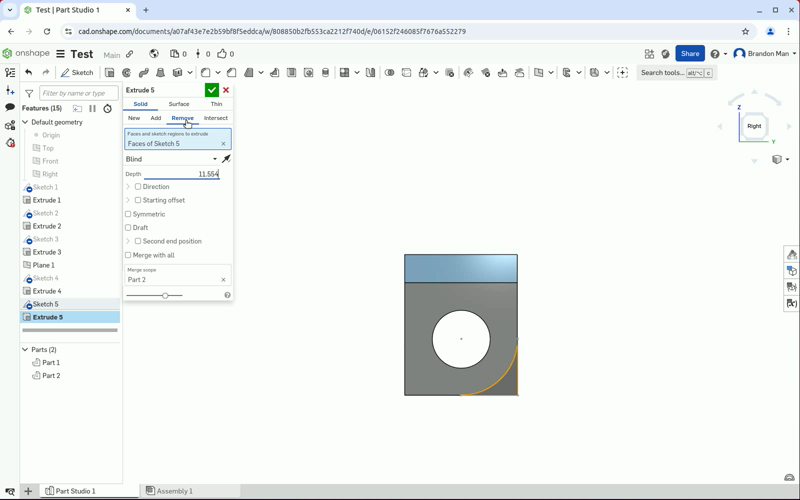
key(tab, 6)
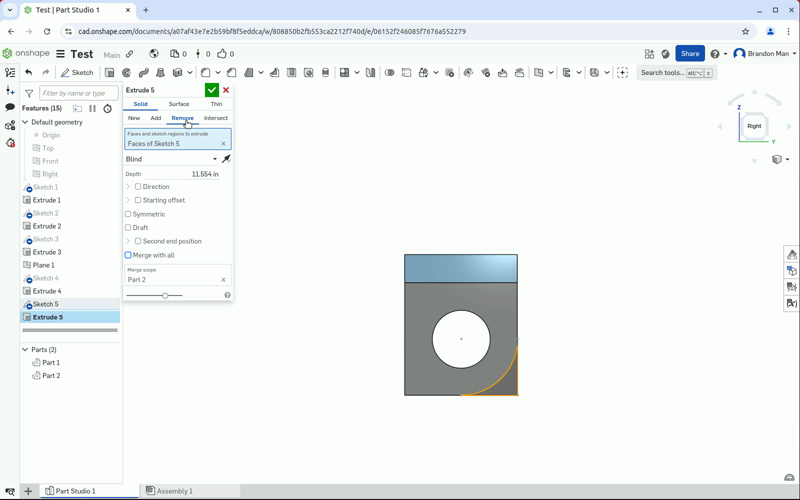
key(space)
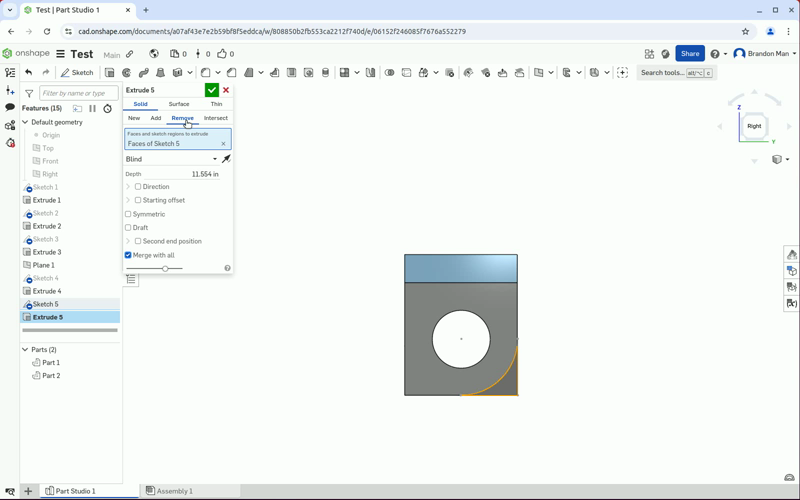
key(enter)
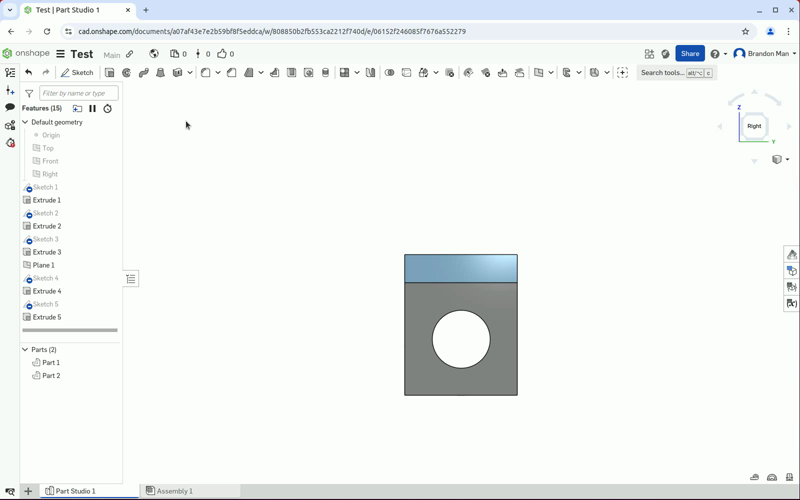
key(shift+h)
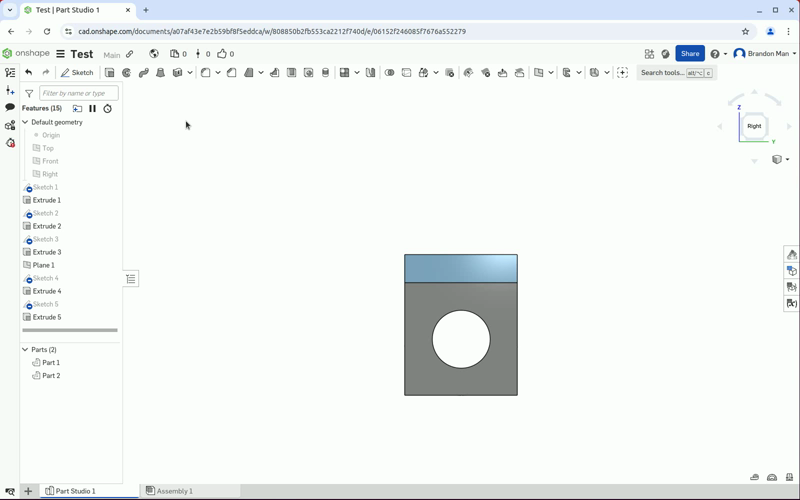
key(shift+h)
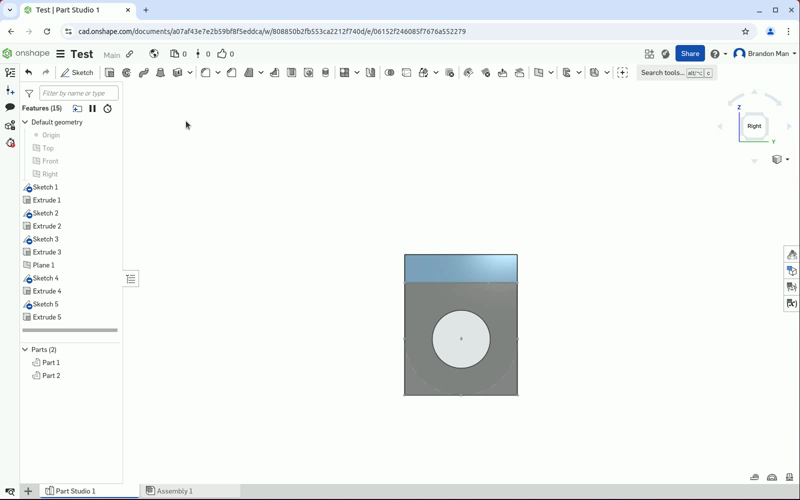
key(shift+7)
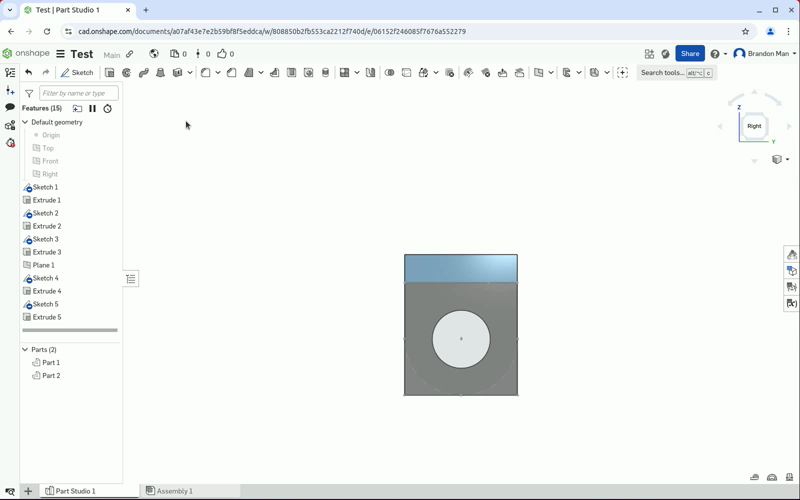
key(right, 2)
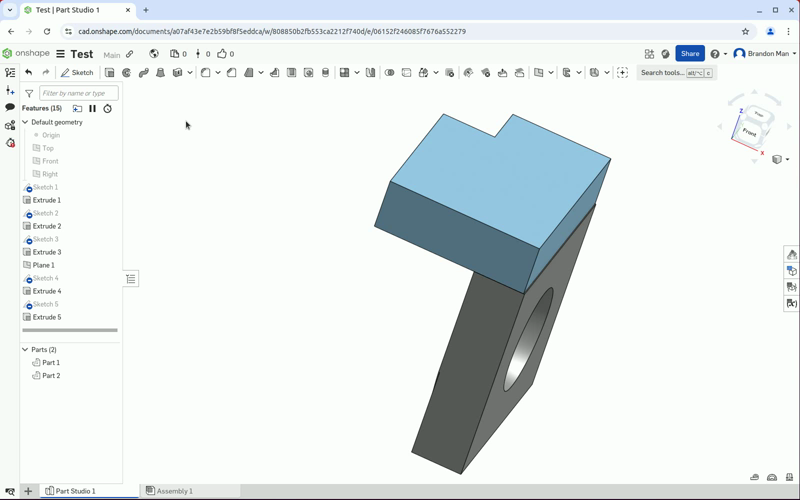
key(down, 2)
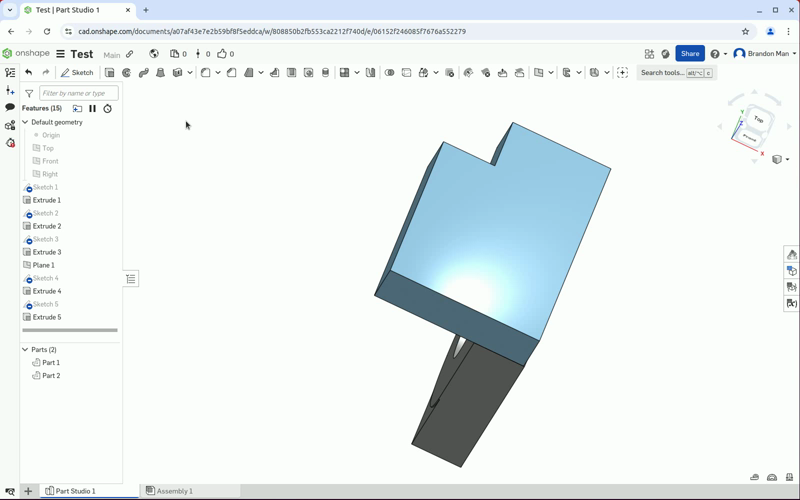
key(up, 2)
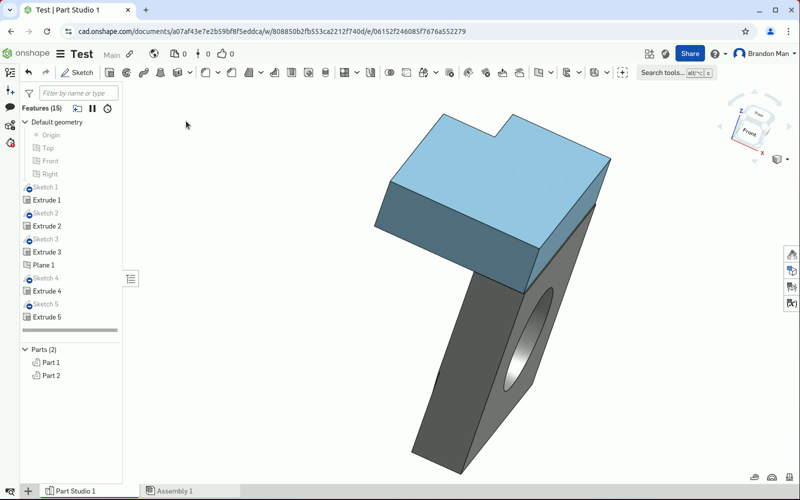
key(left, 2)
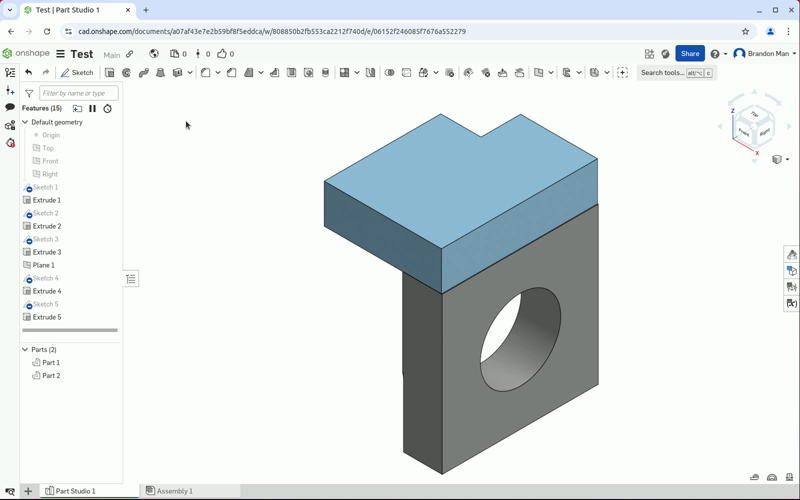
mouse_move(73, 189)
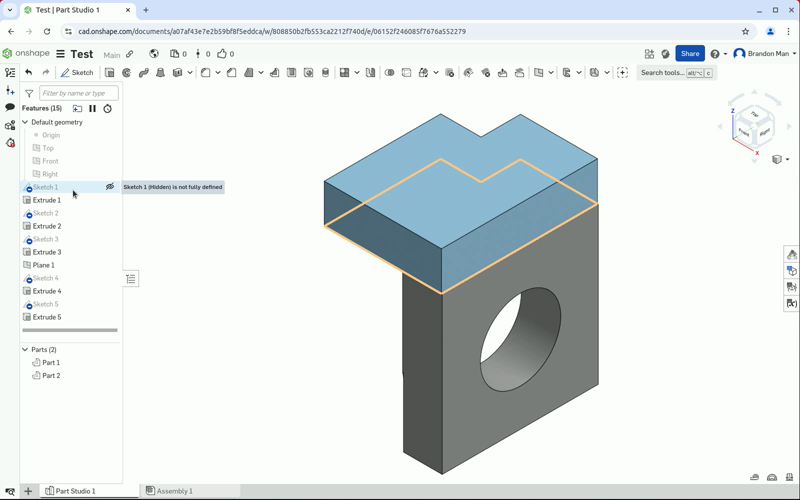
click(73, 189)